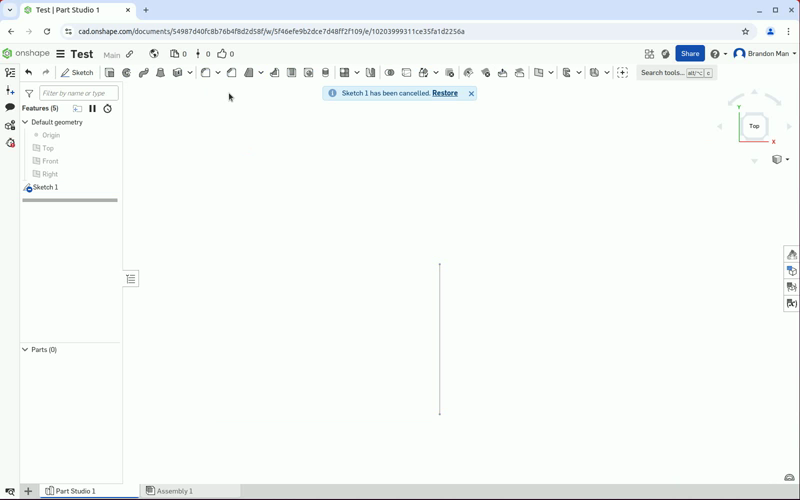
key(shift+h)
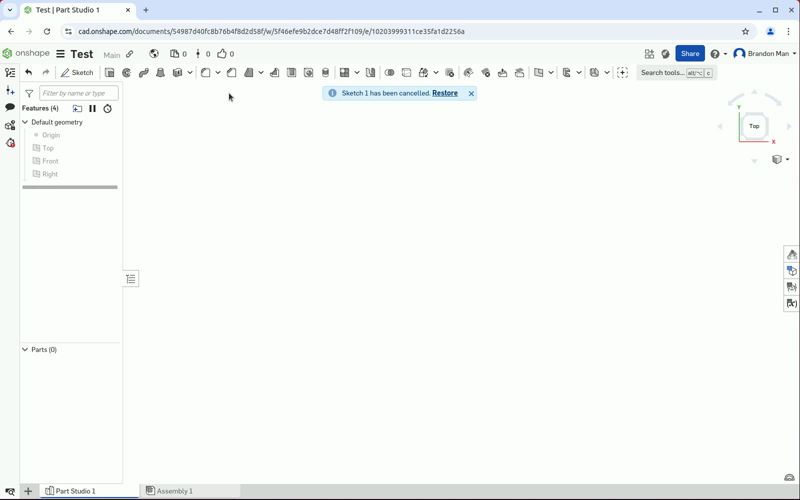
key(shift+s)
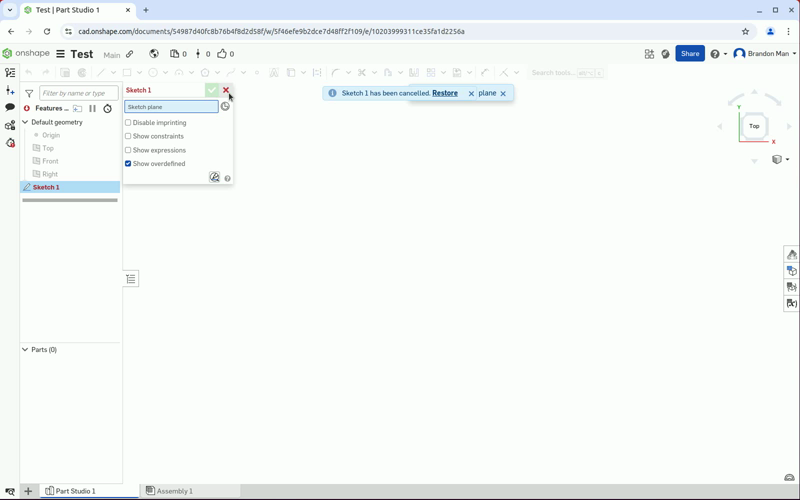
mouse_move(73, 150)
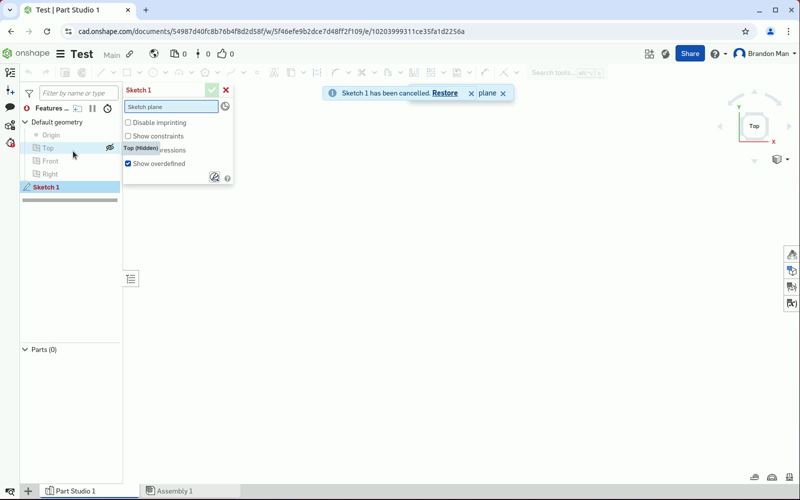
click(73, 150)
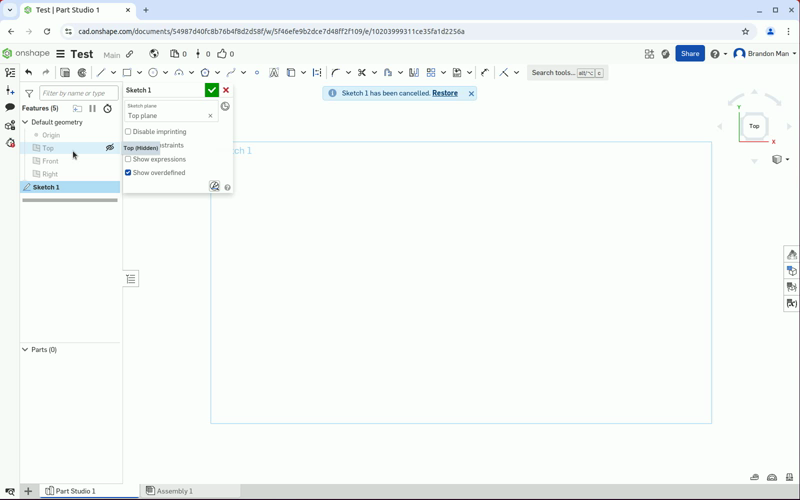
mouse_move(73, 352)
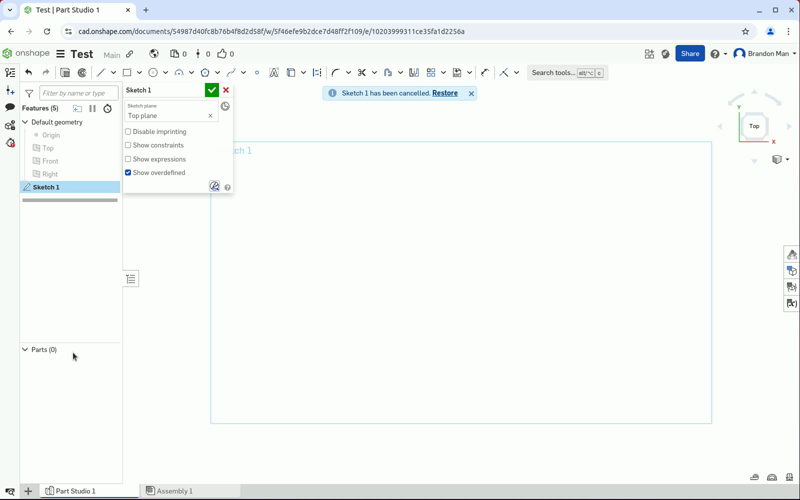
key(y)
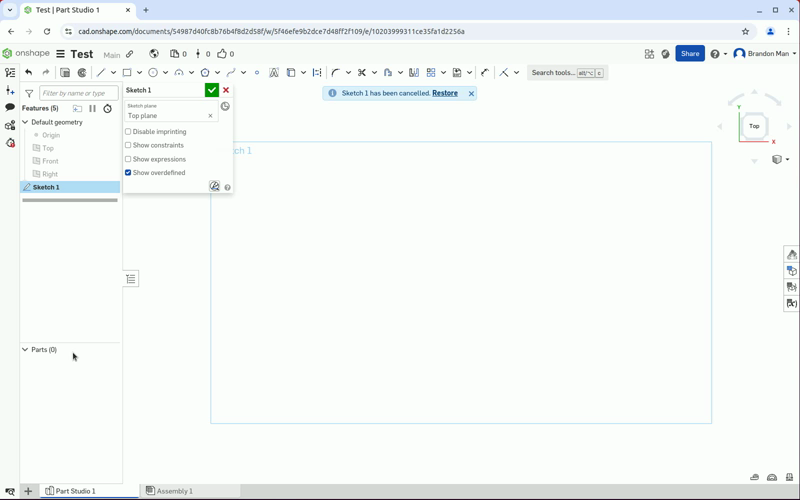
key(l)
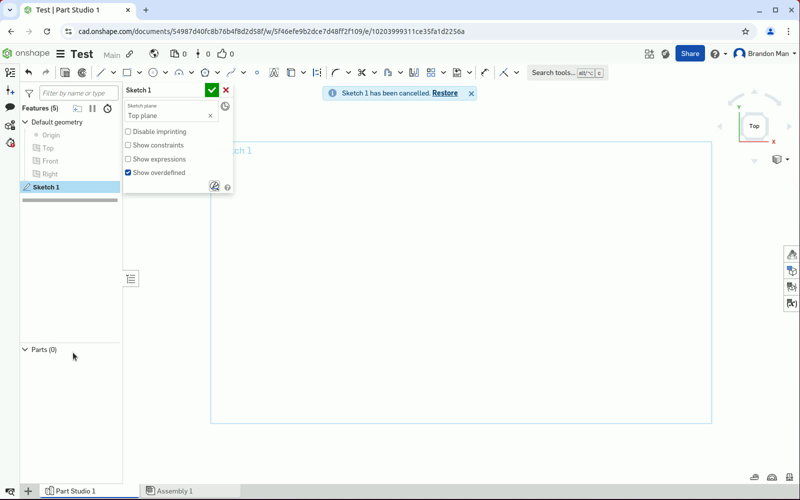
key_down(shift)
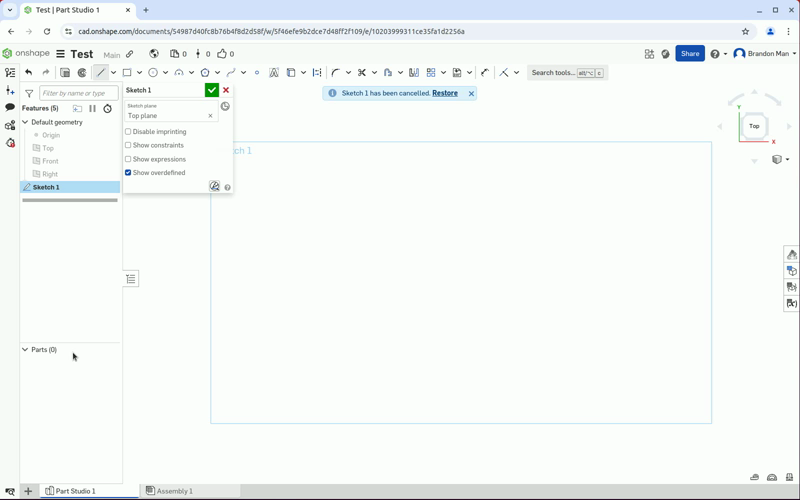
mouse_move(348, 352)
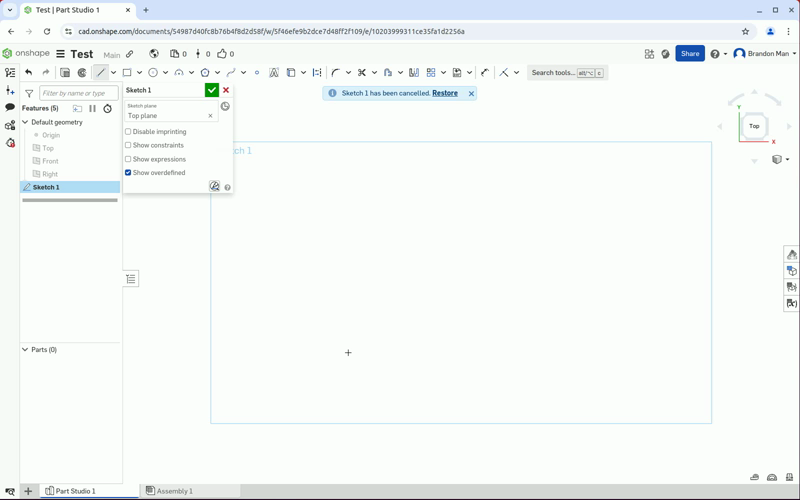
click(348, 352)
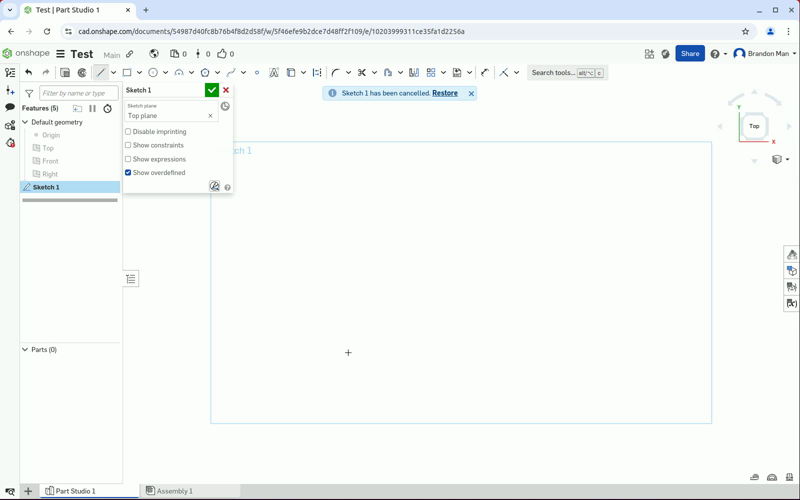
key_up(shift)
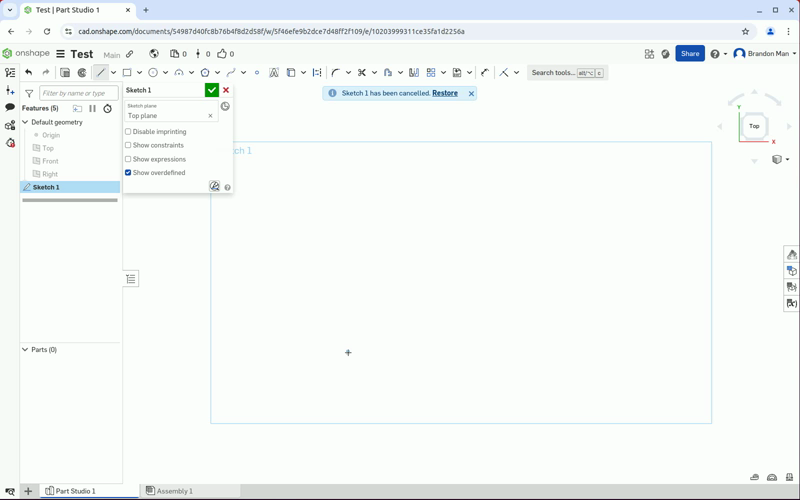
key_down(shift)
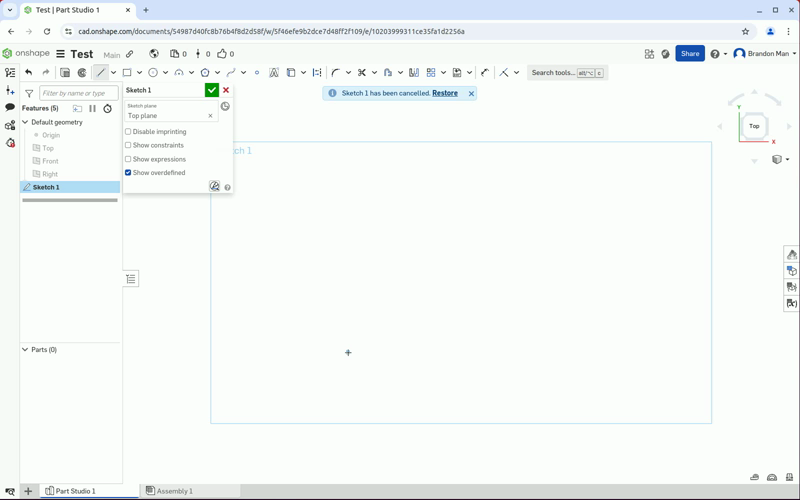
mouse_move(572, 352)
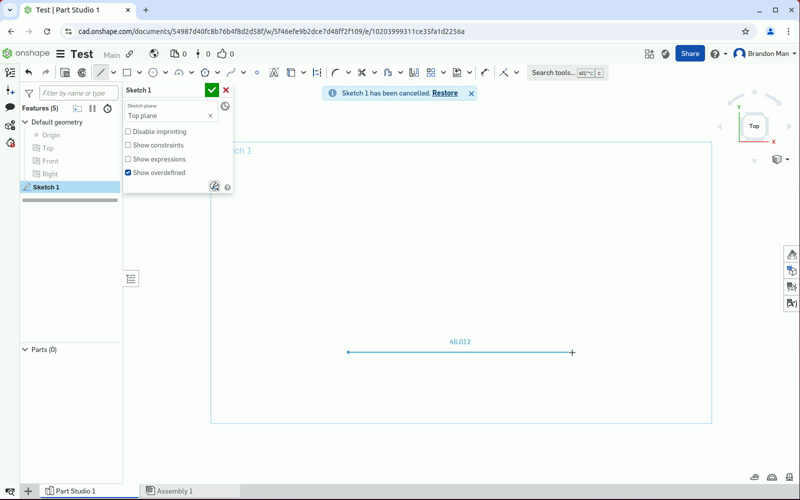
click(572, 352)
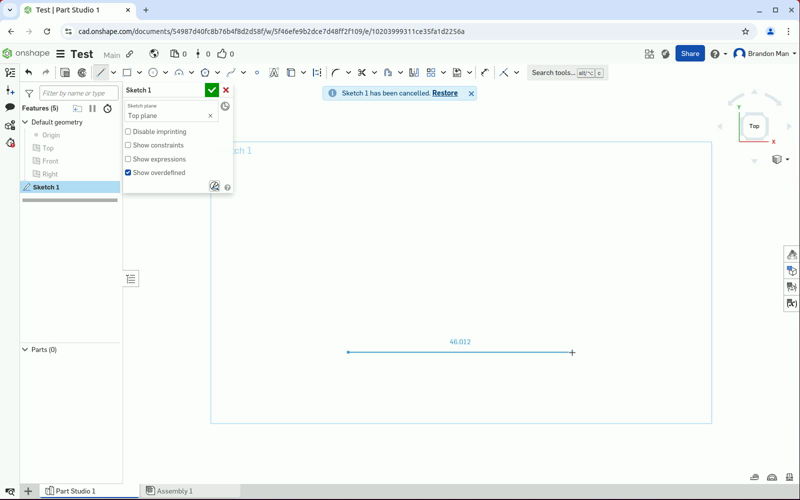
key_up(shift)
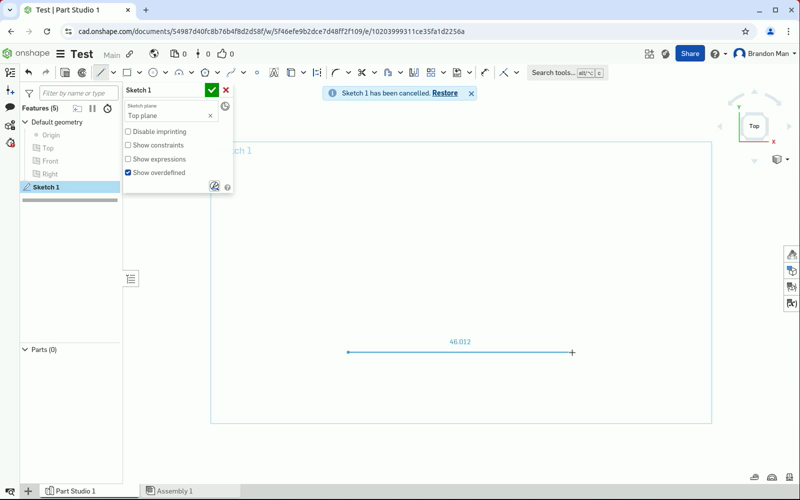
key_down(shift)
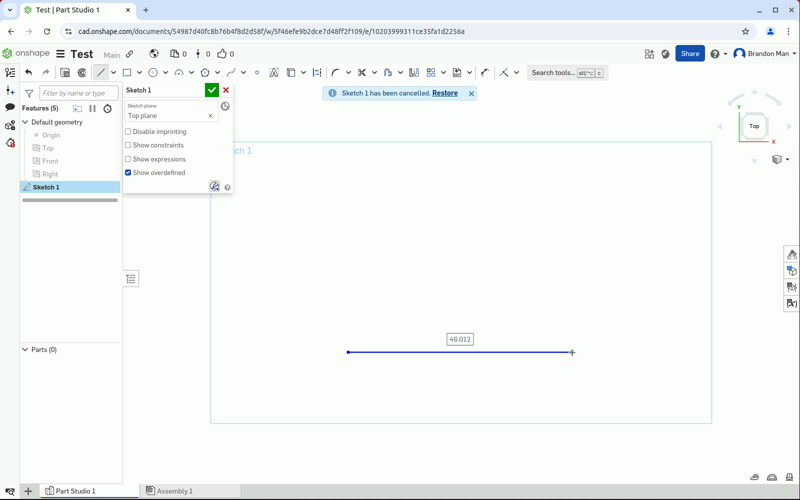
mouse_move(572, 213)
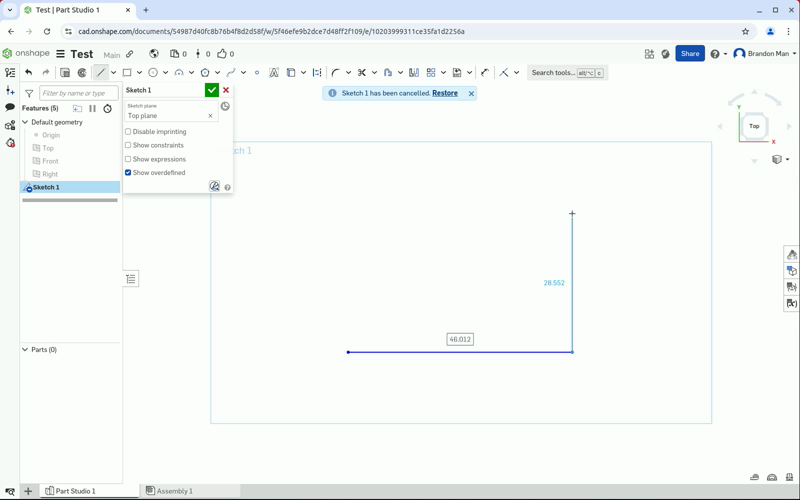
click(572, 213)
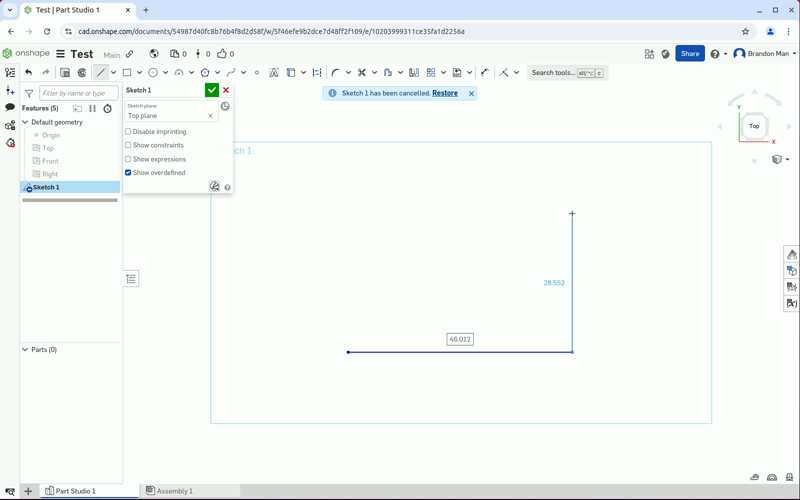
key_up(shift)
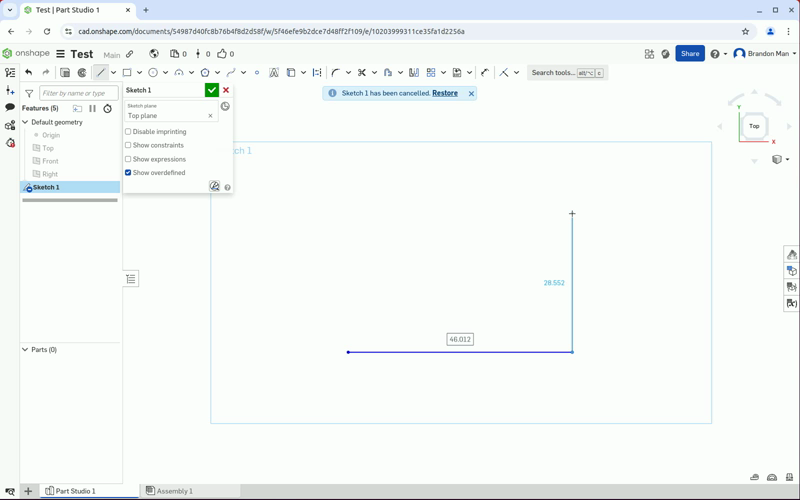
key_down(shift)
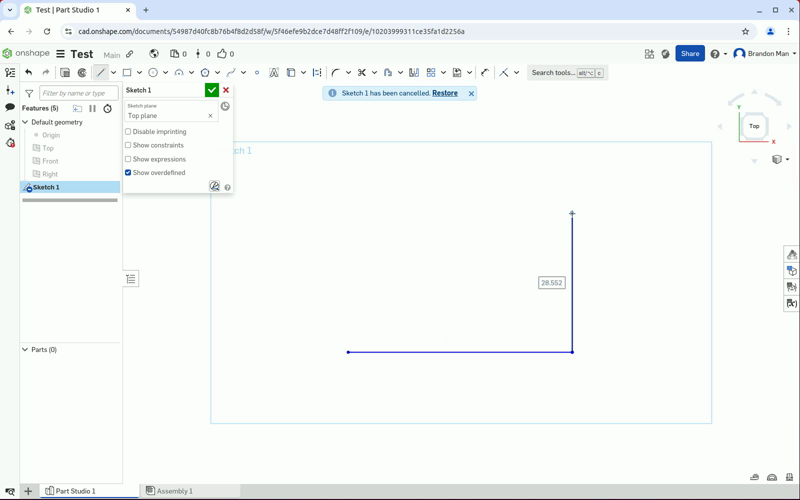
mouse_move(348, 213)
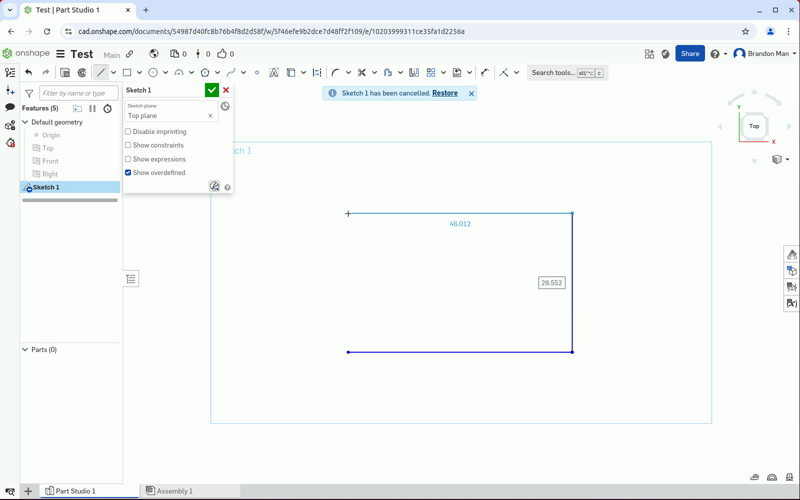
click(348, 213)
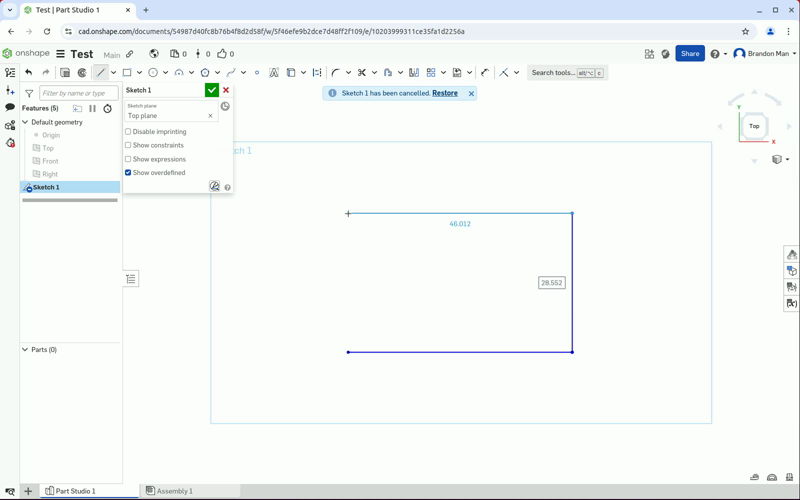
key_up(shift)
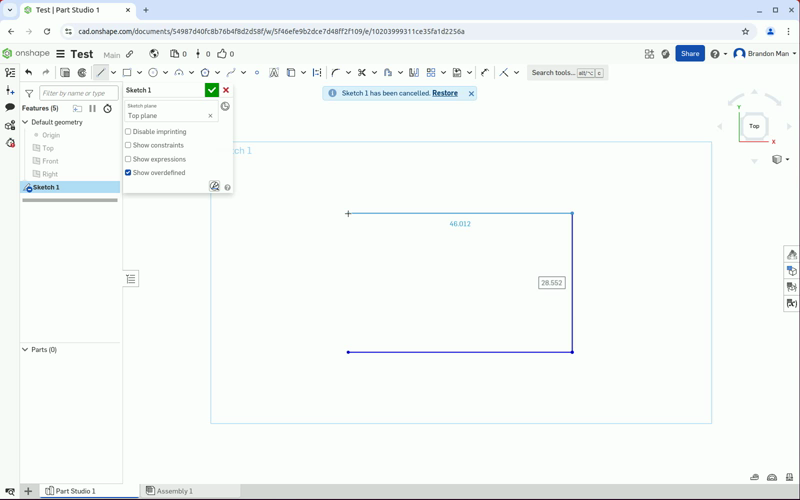
key_down(shift)
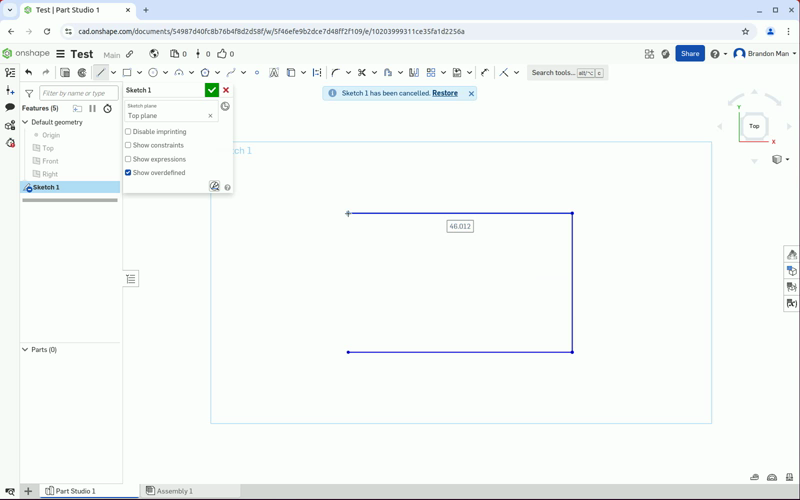
mouse_move(348, 352)
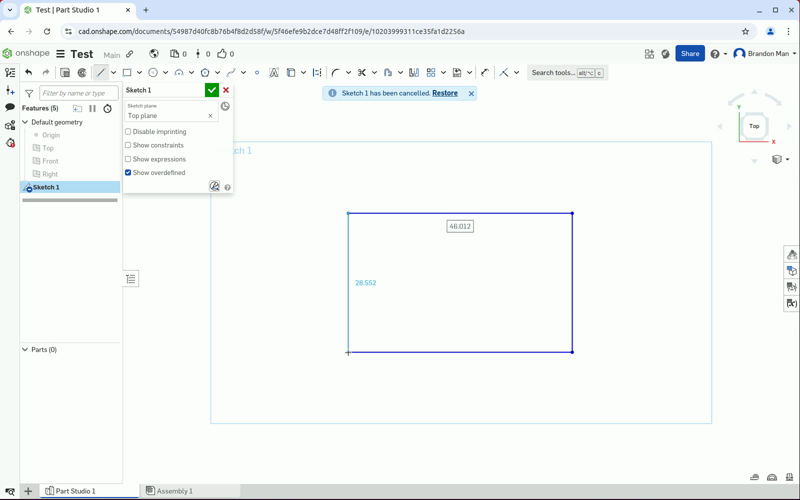
key_up(shift)
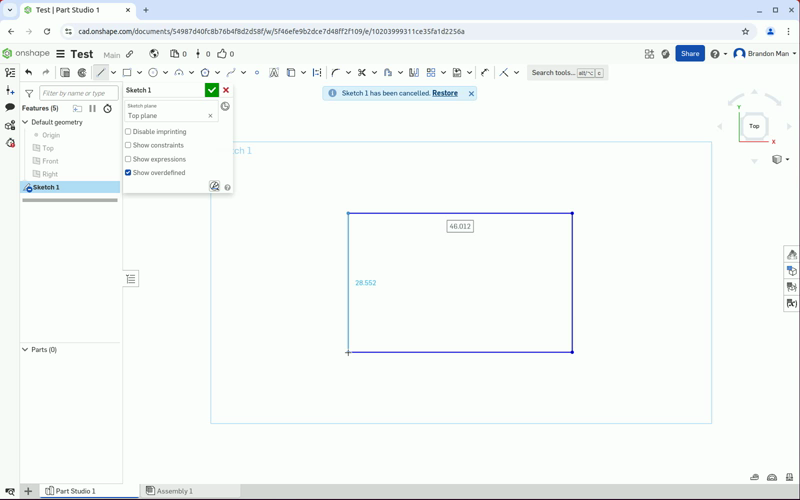
click(348, 352)
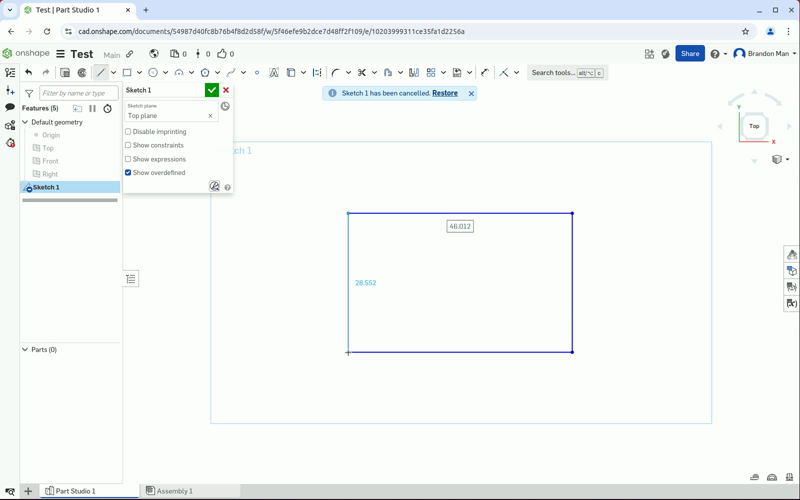
key(esc)
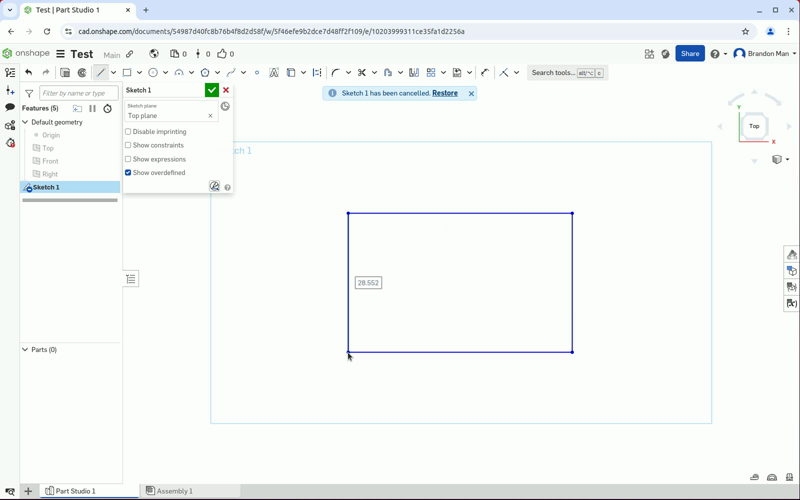
key(l)
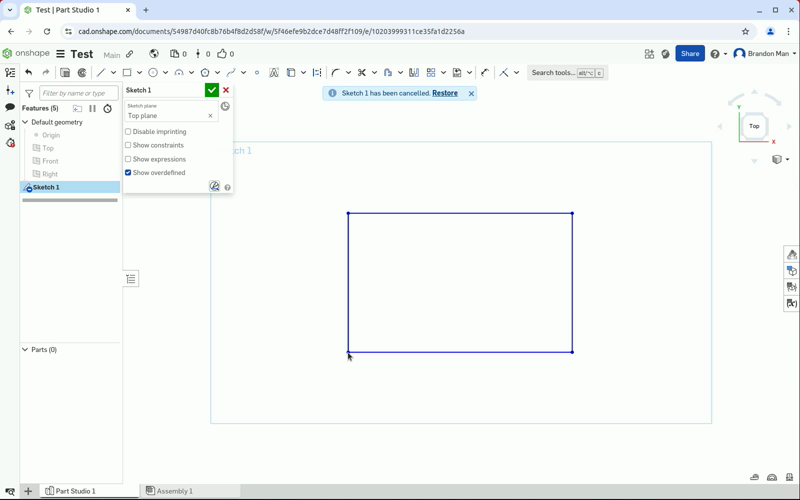
key_down(shift)
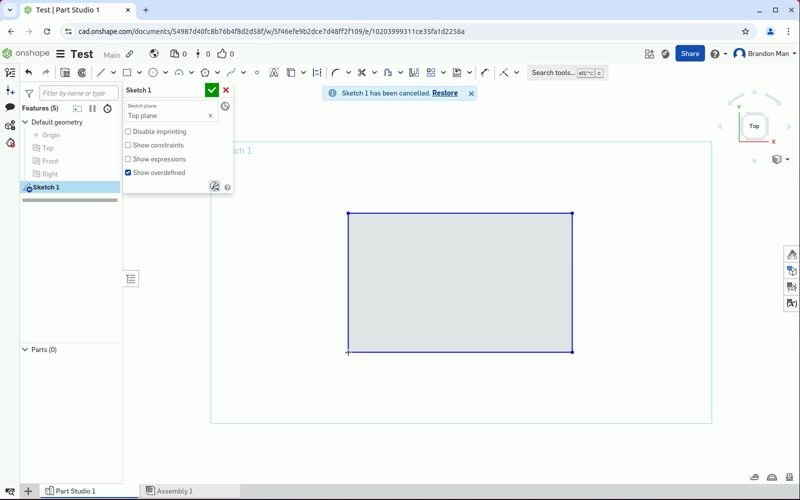
mouse_move(350, 349)
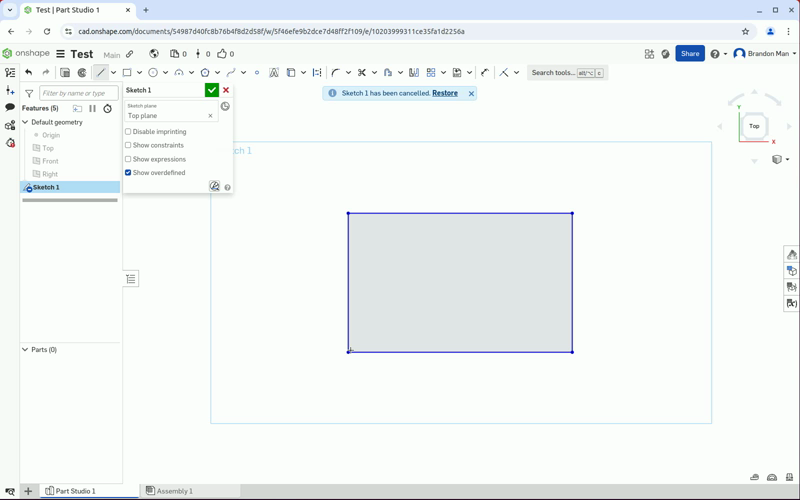
scroll(6)
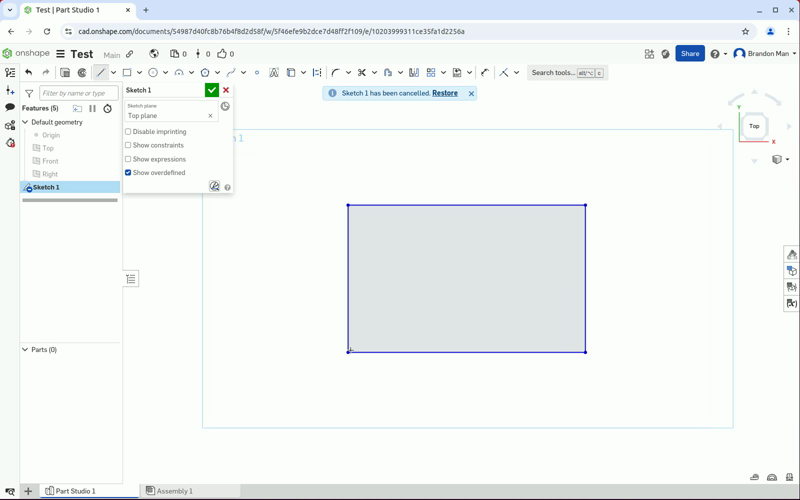
scroll(6)
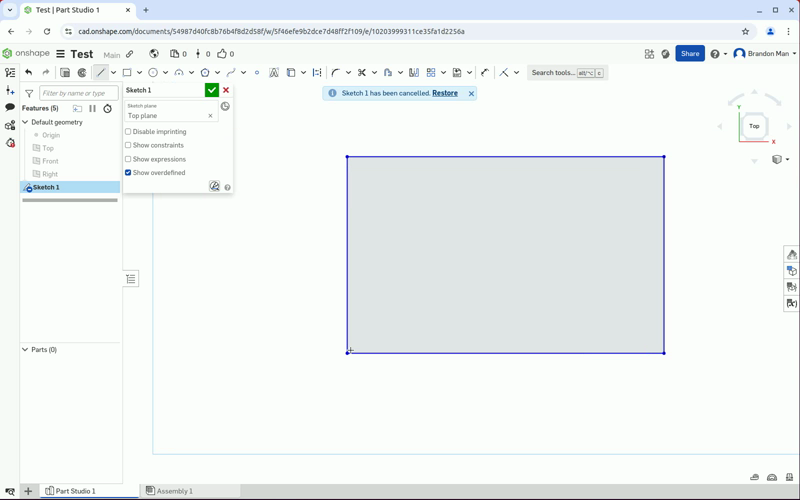
scroll(6)
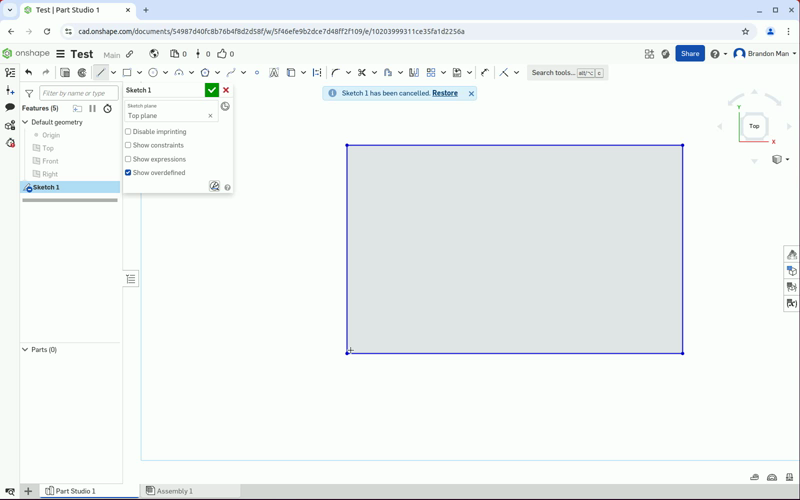
scroll(6)
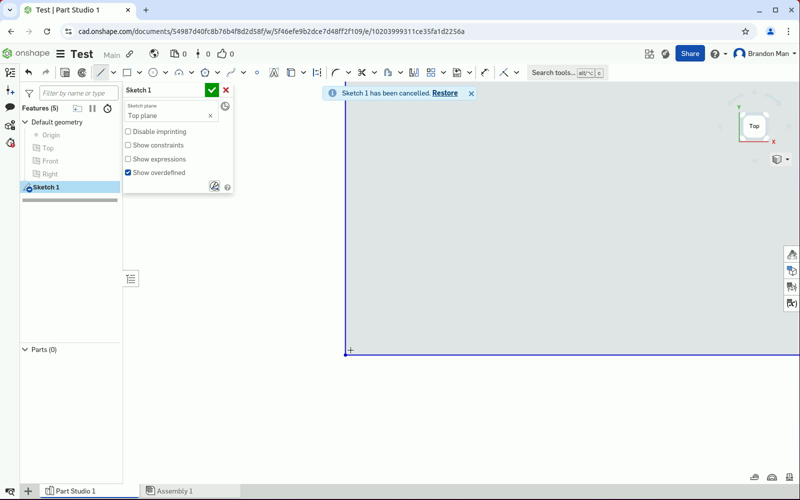
scroll(6)
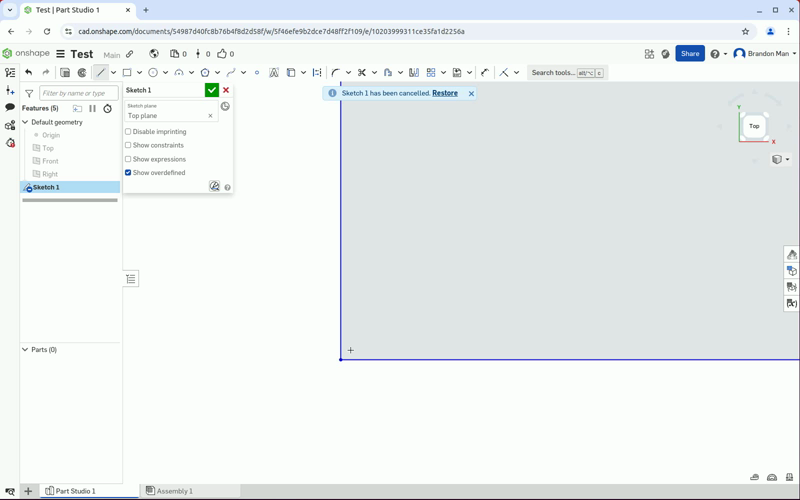
scroll(6)
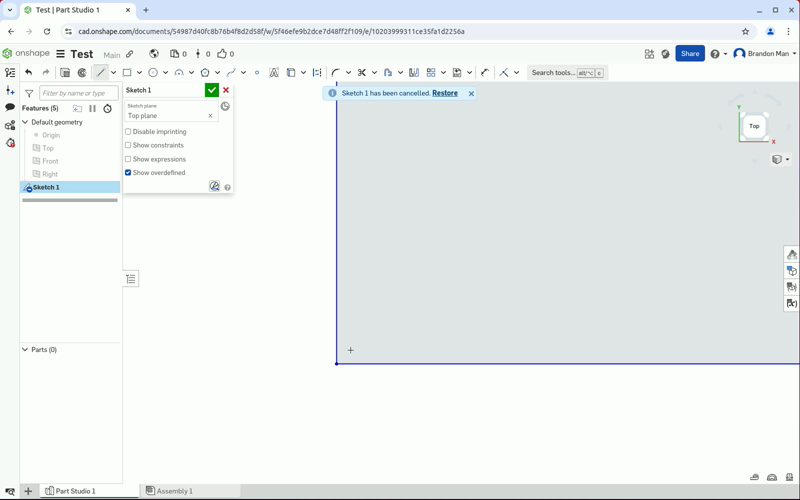
scroll(6)
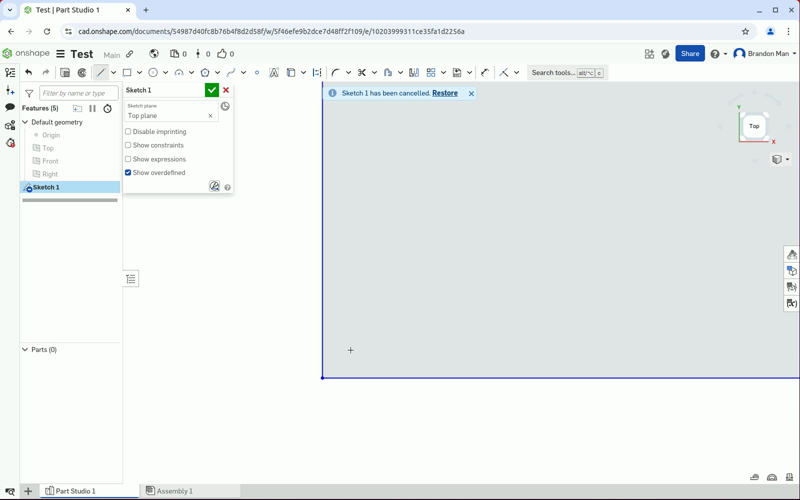
click(350, 349)
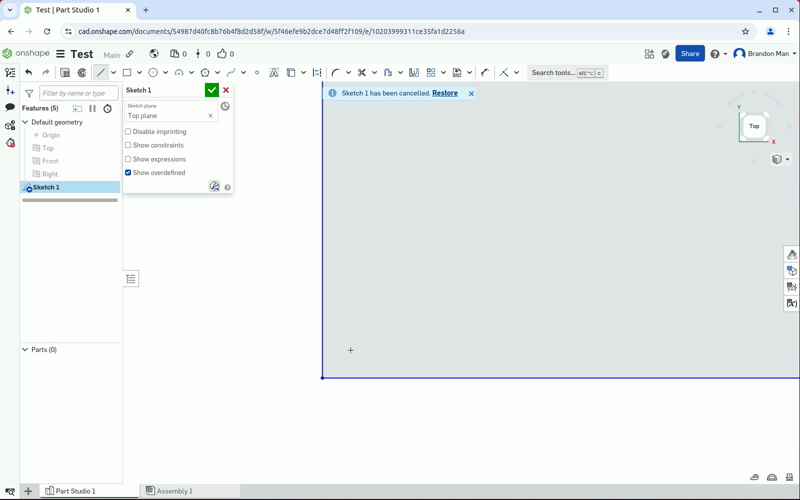
scroll(-6)
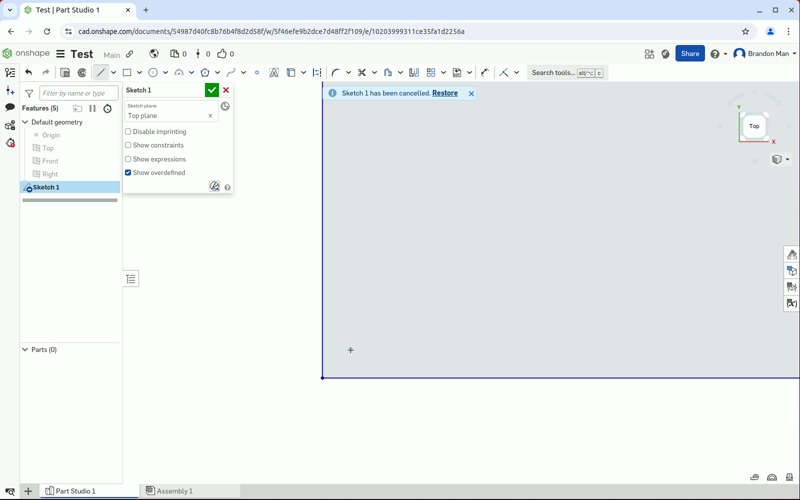
scroll(-6)
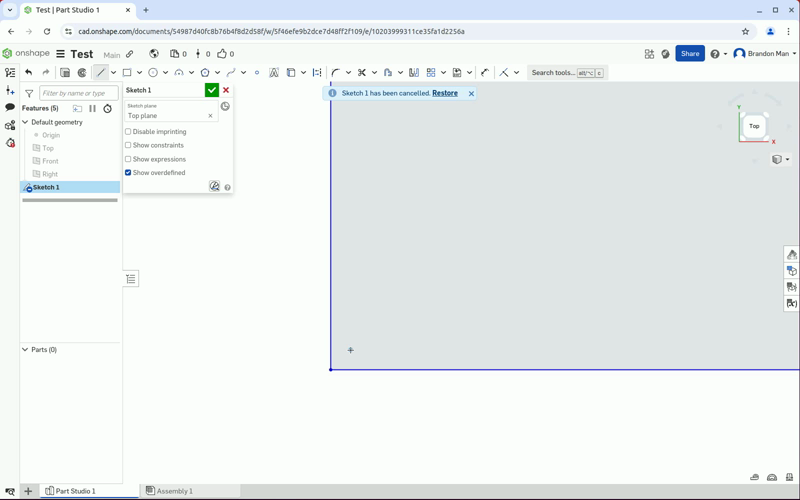
scroll(-6)
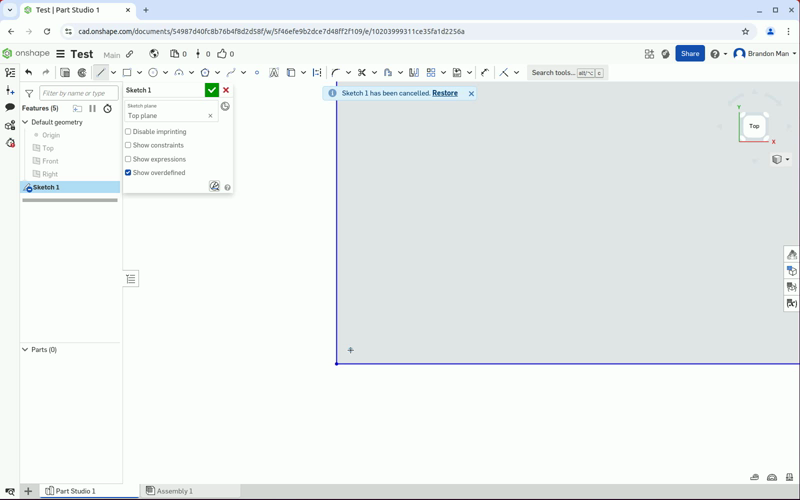
scroll(-6)
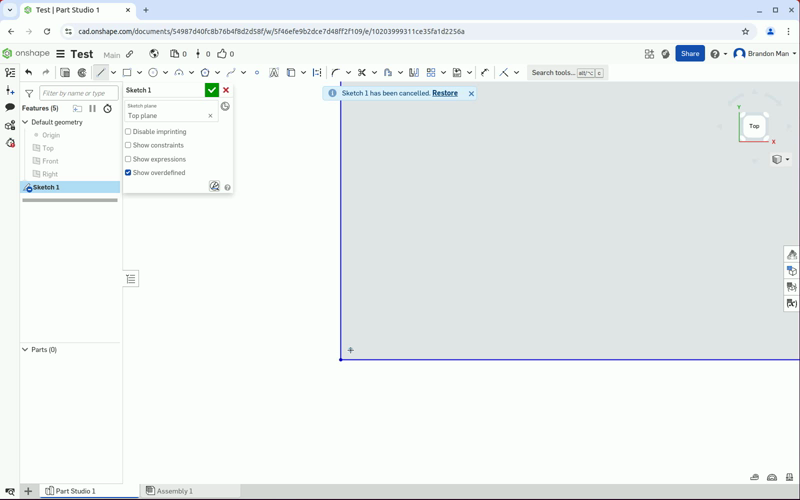
scroll(-6)
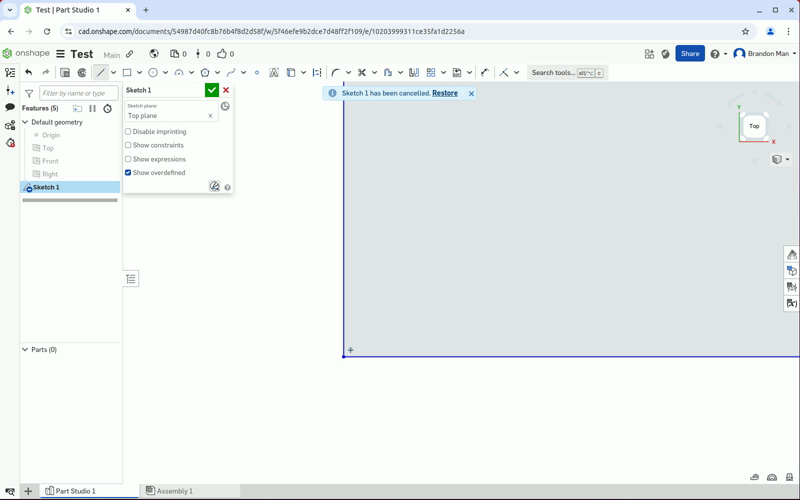
scroll(-6)
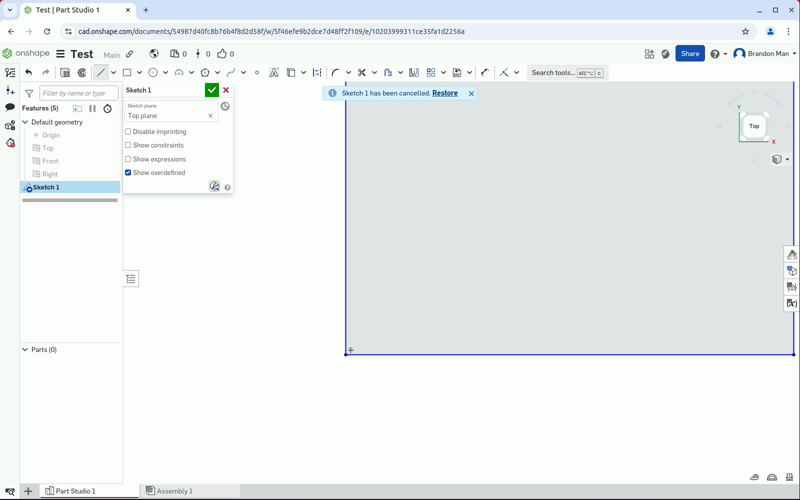
scroll(-6)
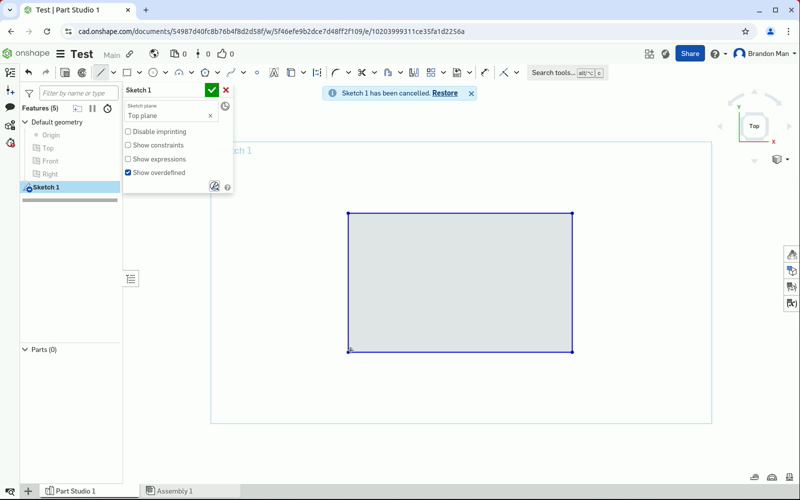
key_up(shift)
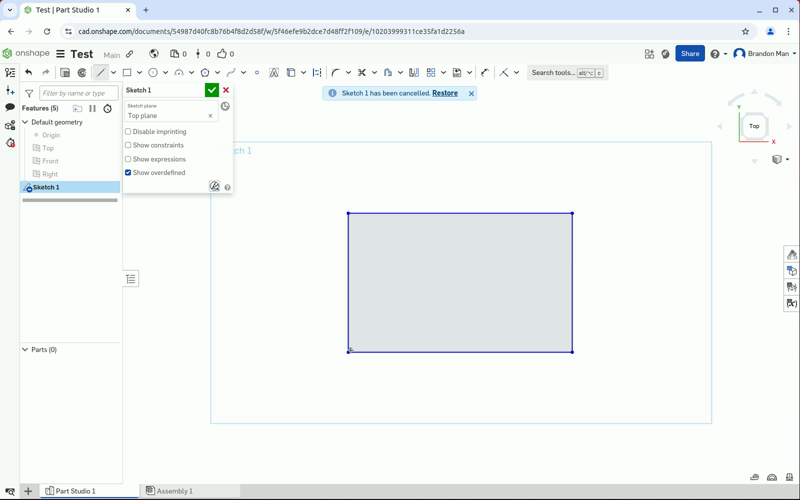
key_down(shift)
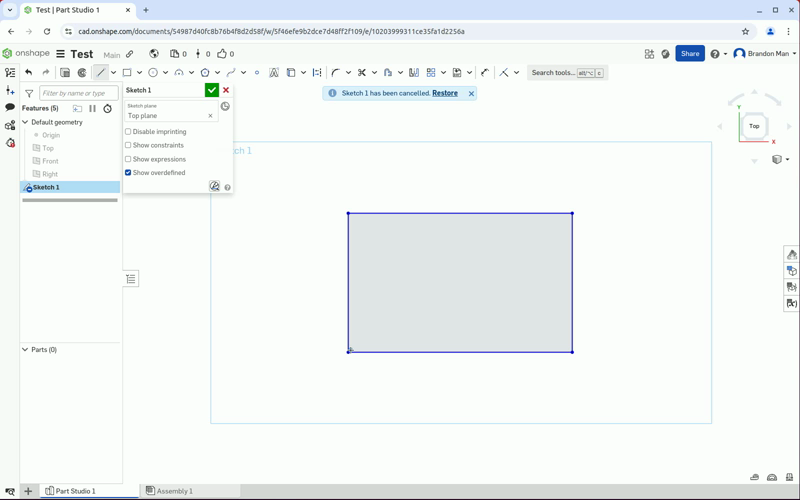
mouse_move(569, 349)
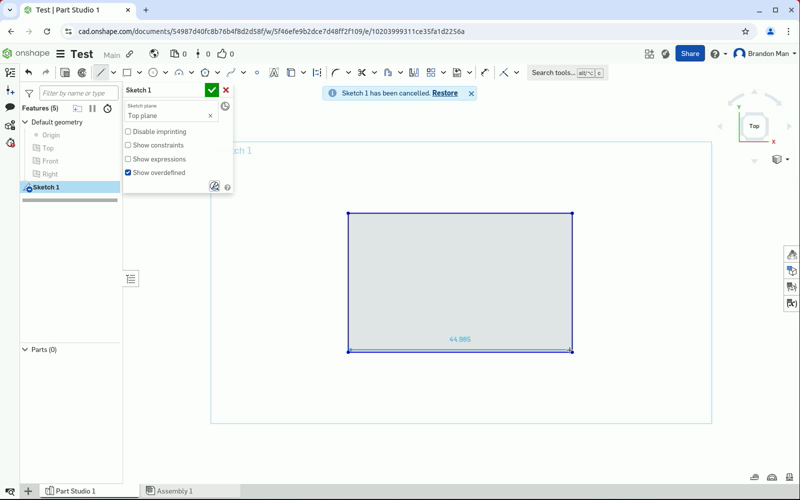
scroll(6)
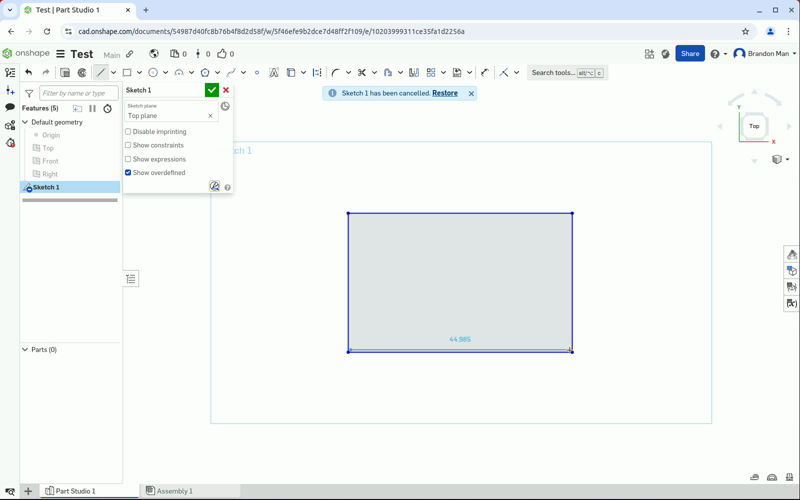
scroll(6)
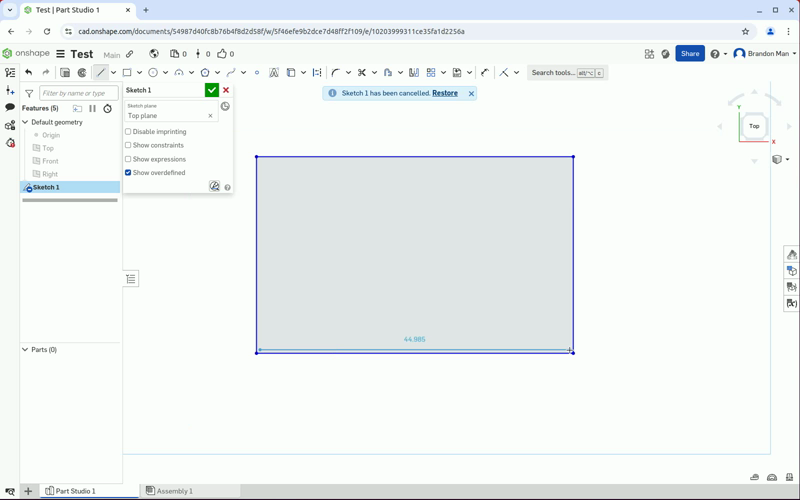
scroll(6)
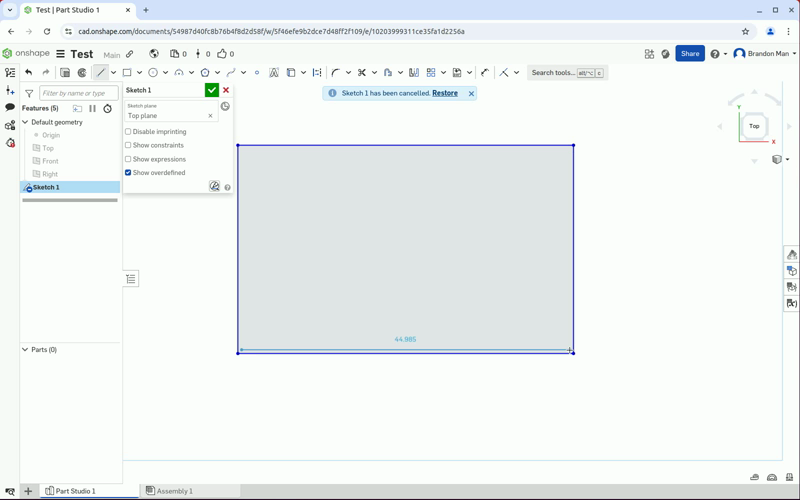
scroll(6)
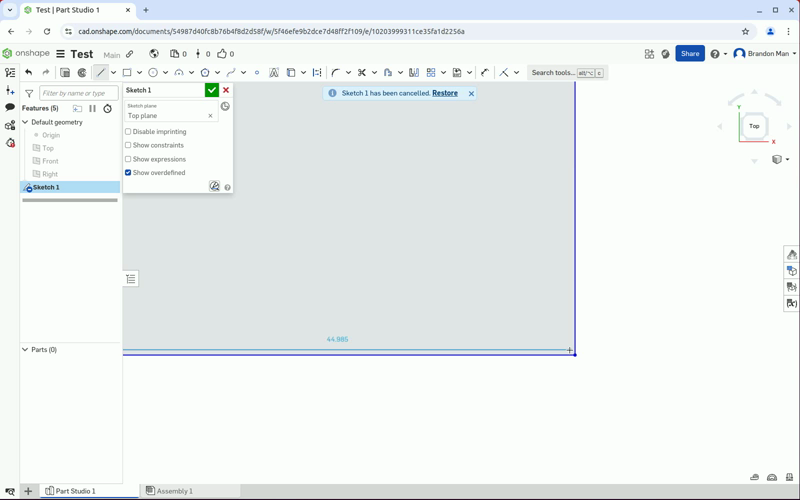
scroll(6)
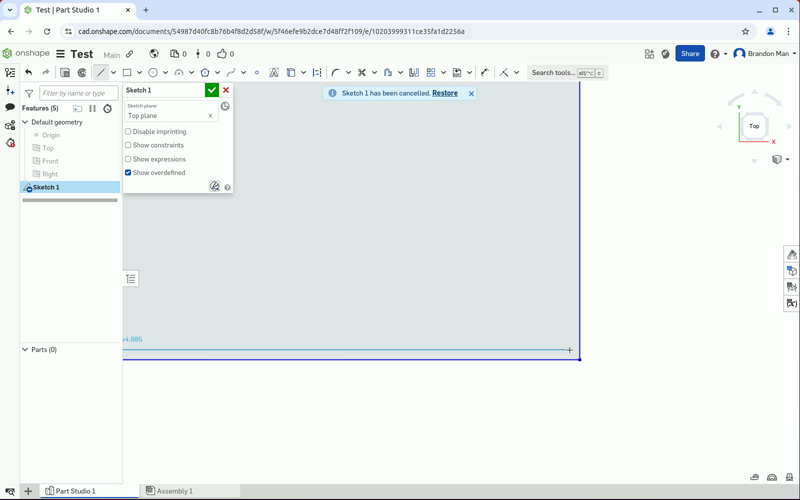
scroll(6)
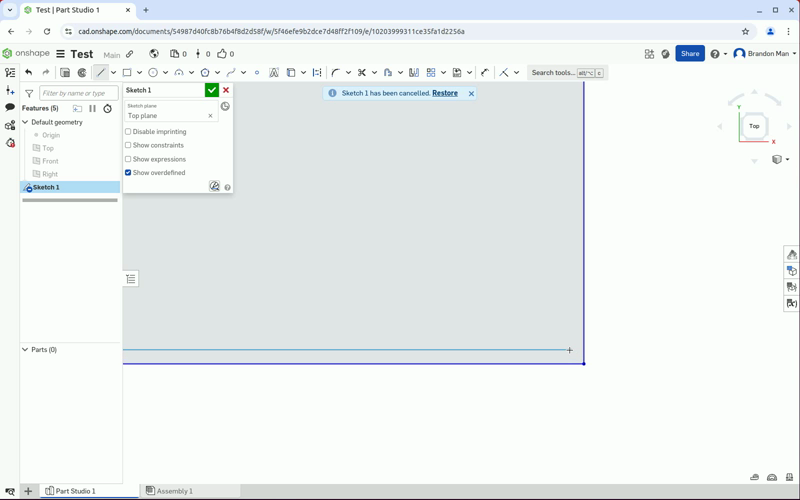
scroll(6)
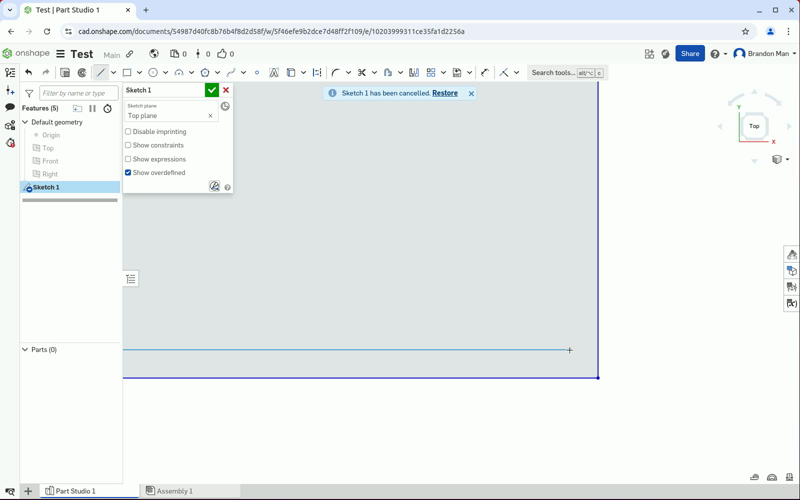
click(569, 349)
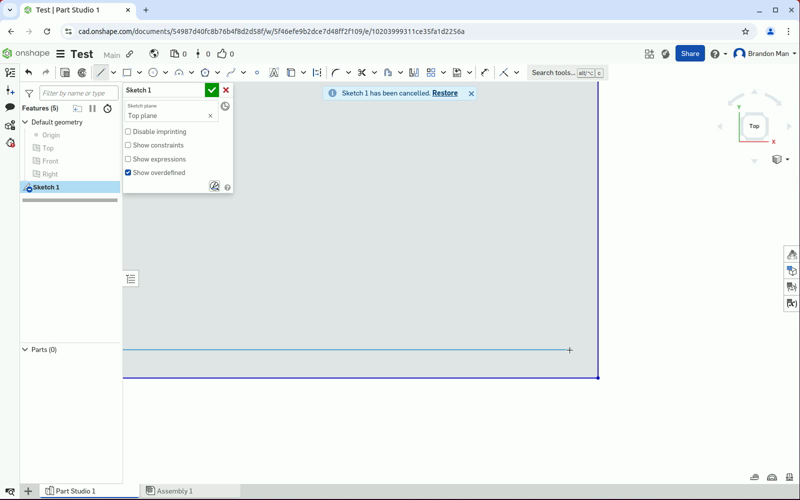
scroll(-6)
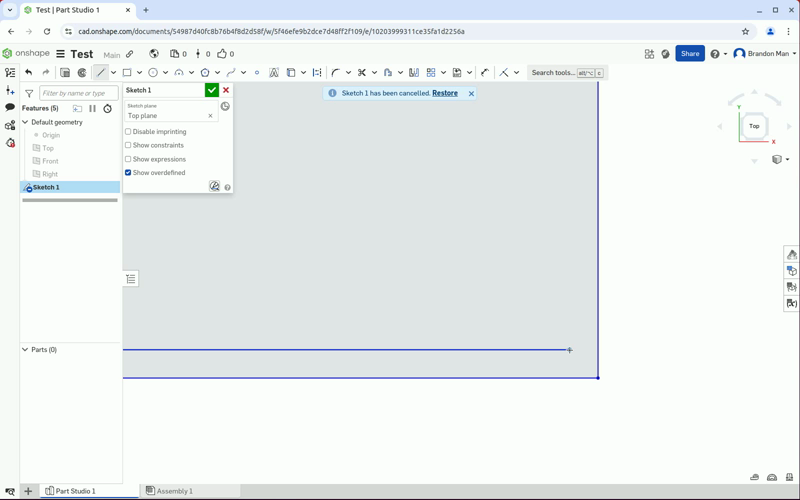
scroll(-6)
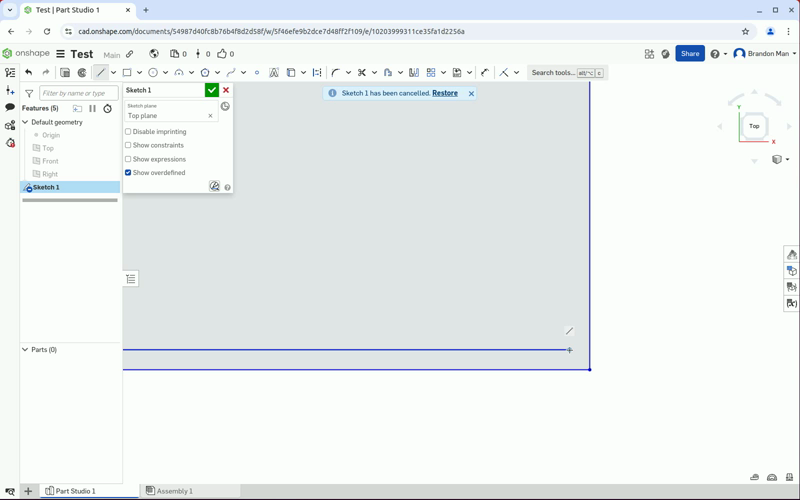
scroll(-6)
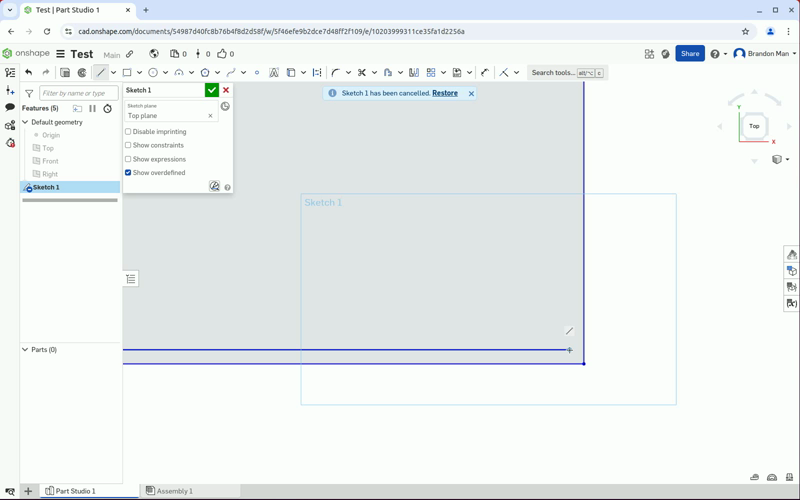
scroll(-6)
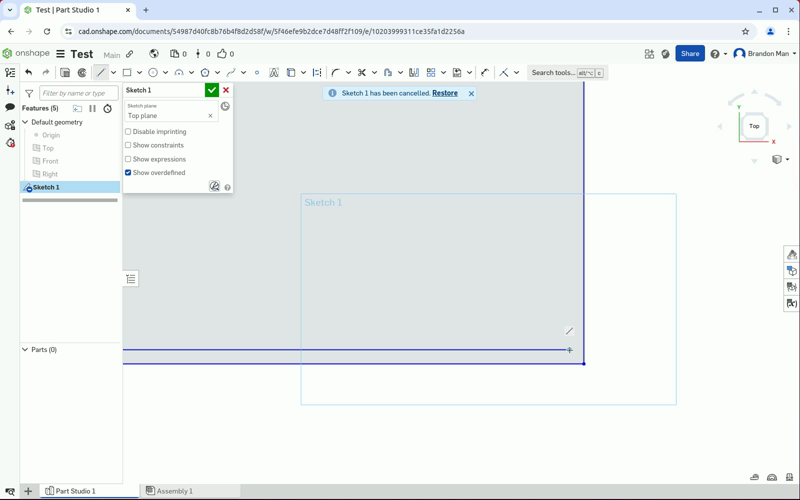
scroll(-6)
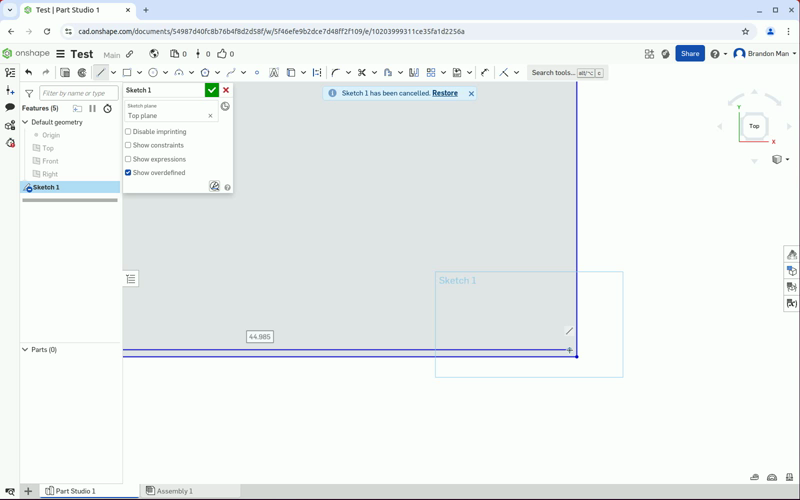
scroll(-6)
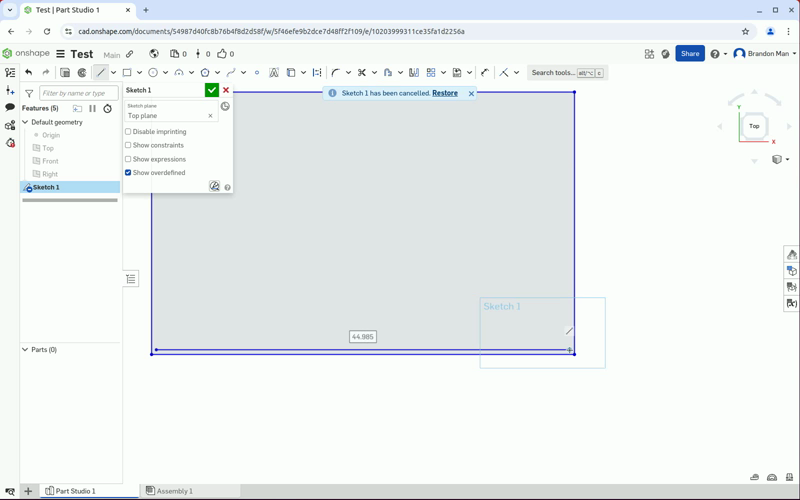
scroll(-6)
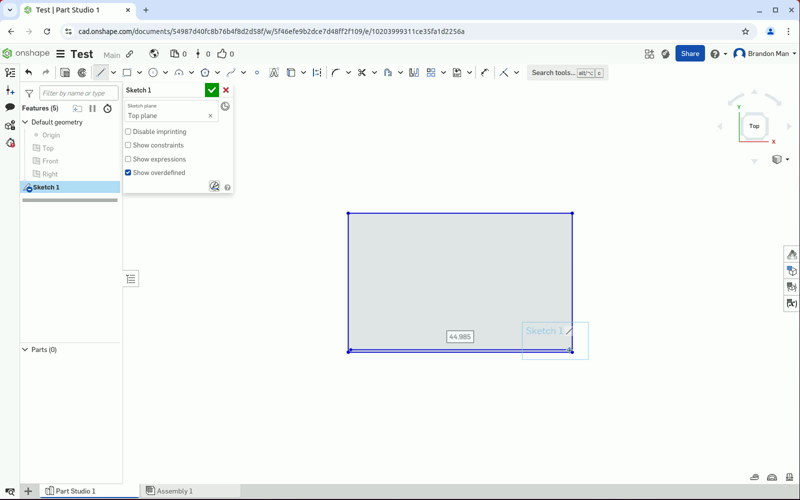
key_up(shift)
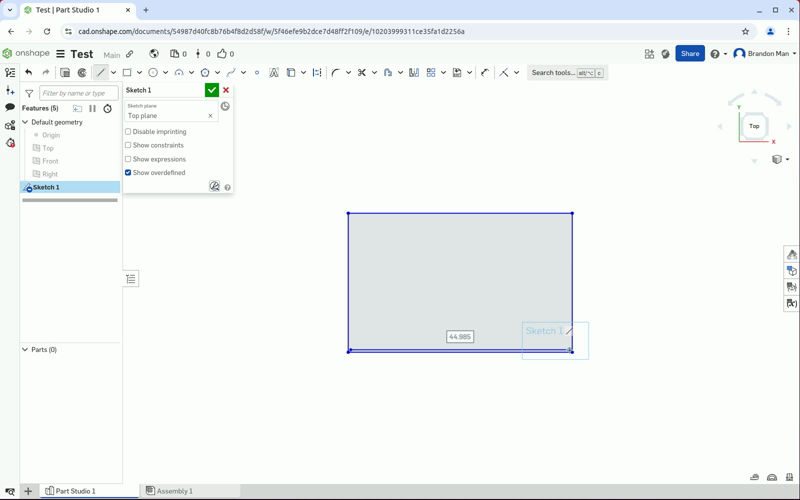
key_down(shift)
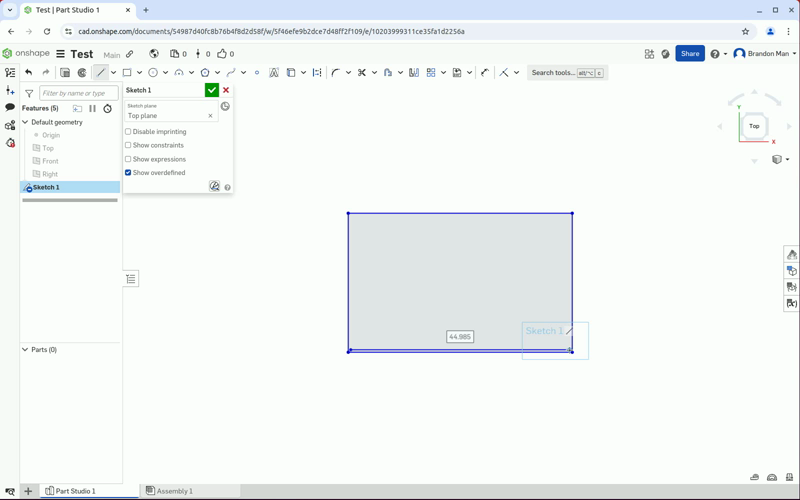
mouse_move(569, 215)
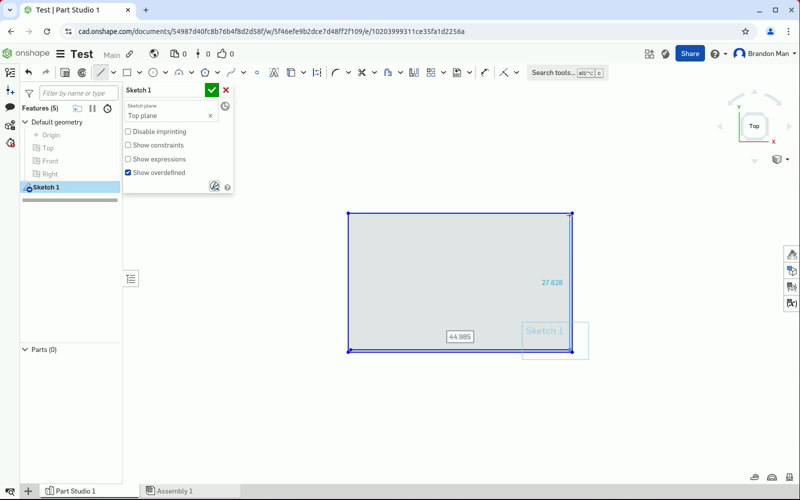
scroll(6)
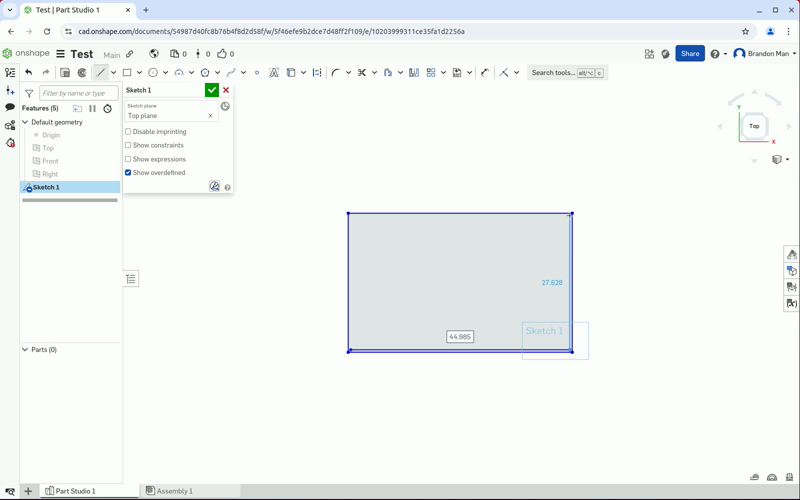
scroll(6)
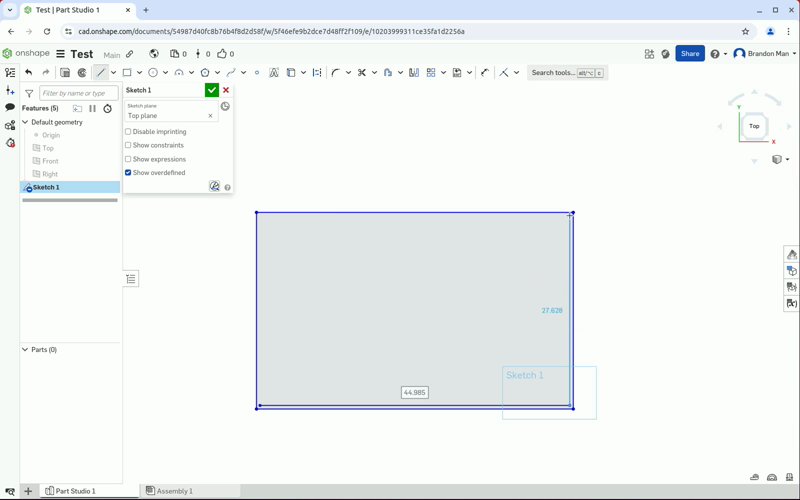
scroll(6)
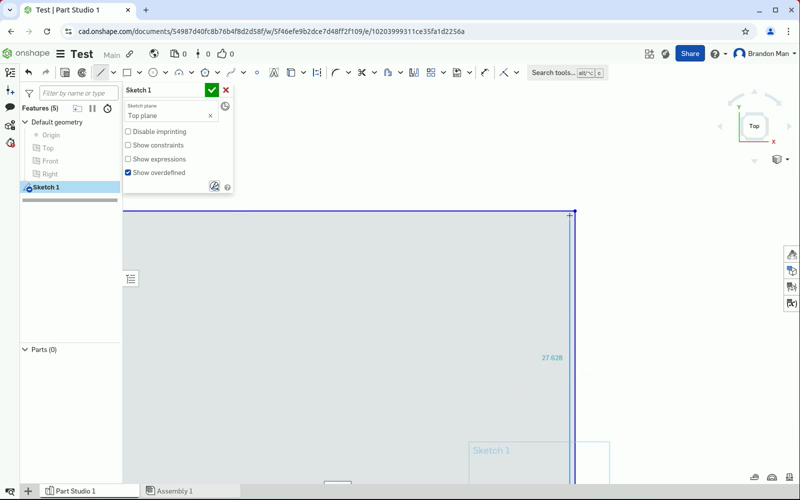
scroll(6)
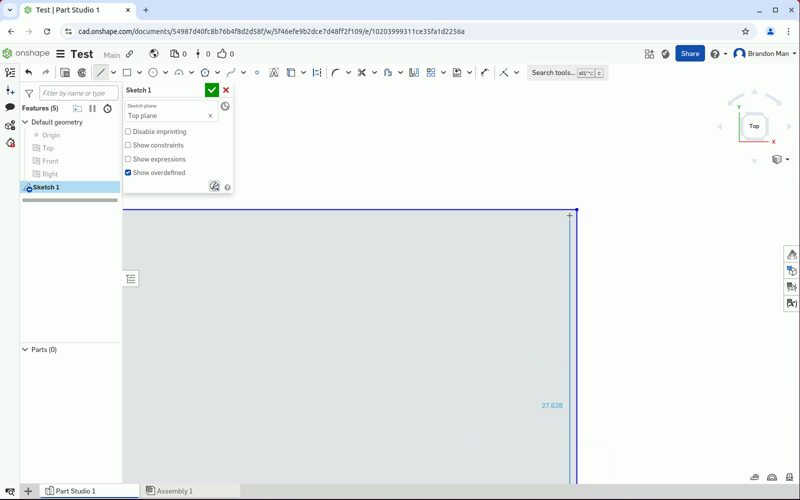
scroll(6)
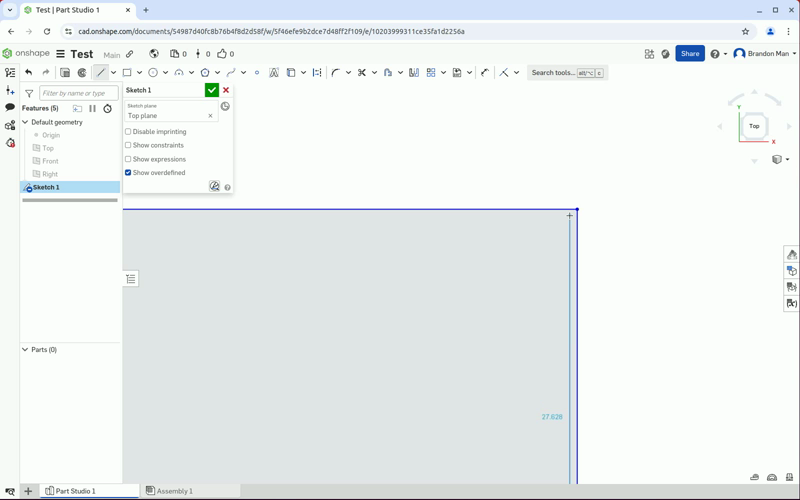
scroll(6)
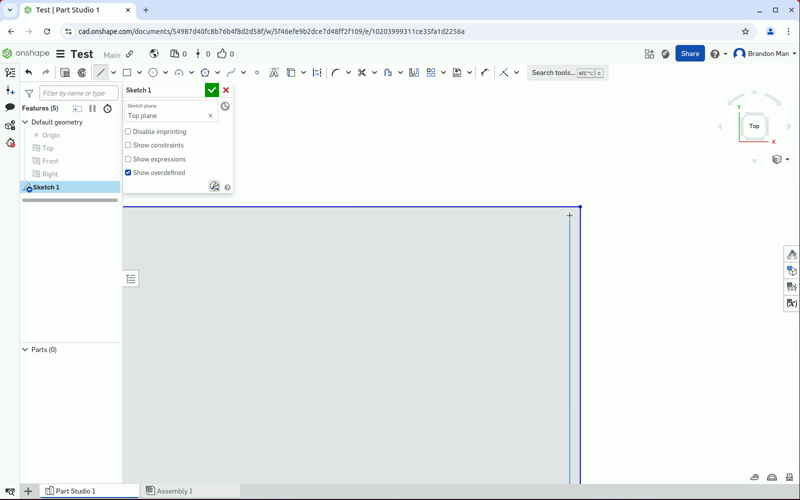
scroll(6)
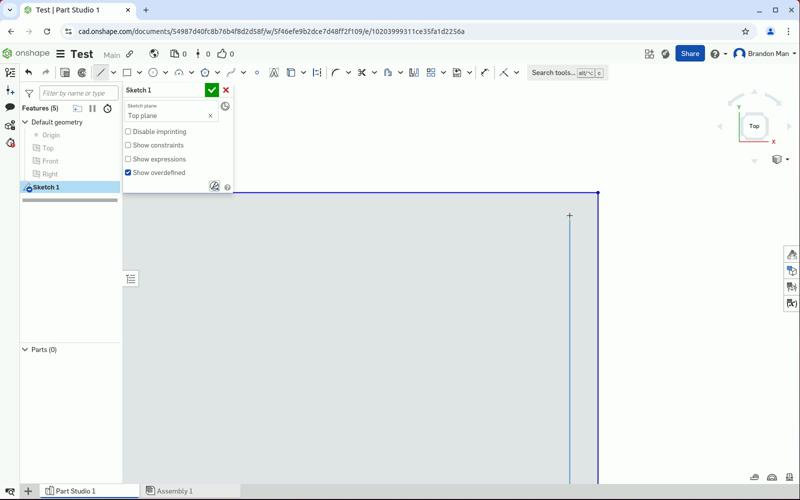
click(569, 215)
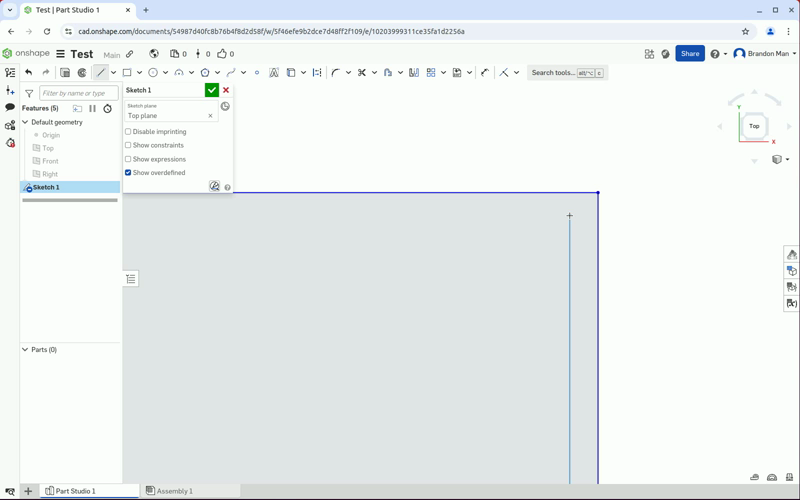
scroll(-6)
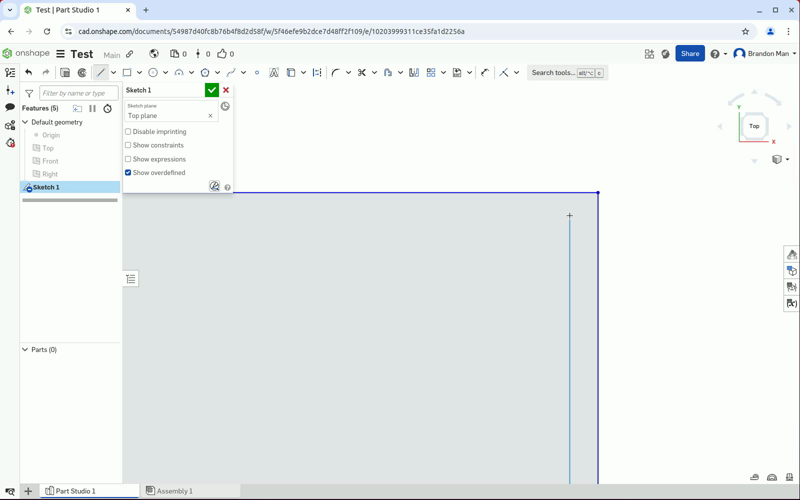
scroll(-6)
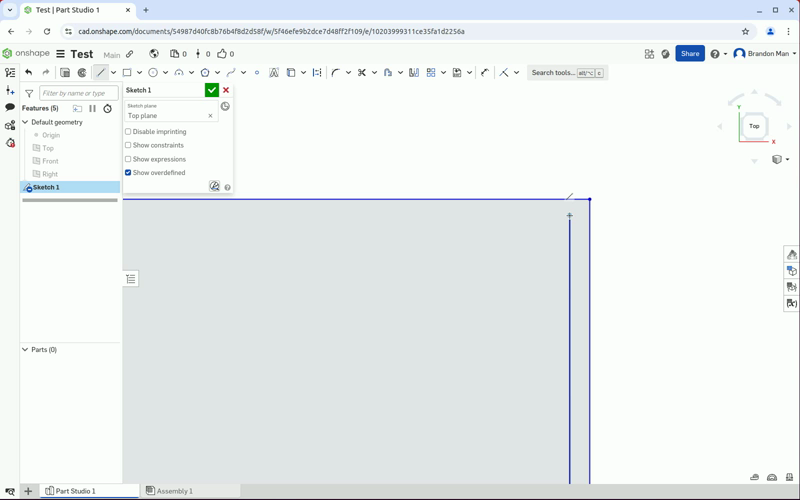
scroll(-6)
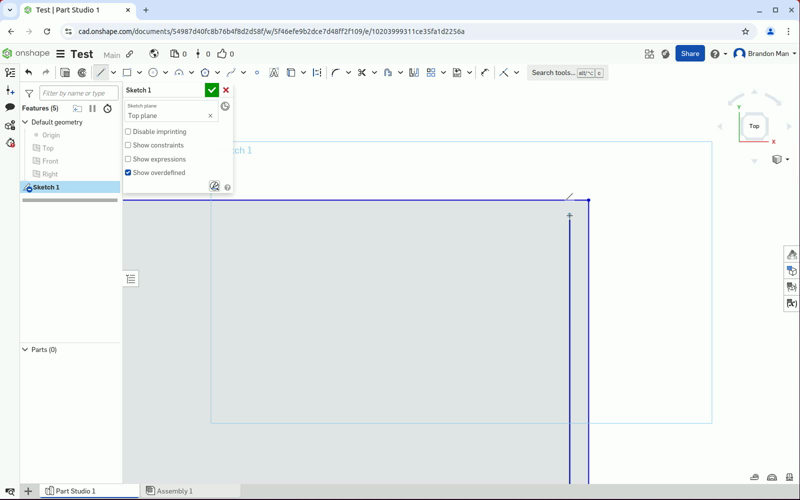
scroll(-6)
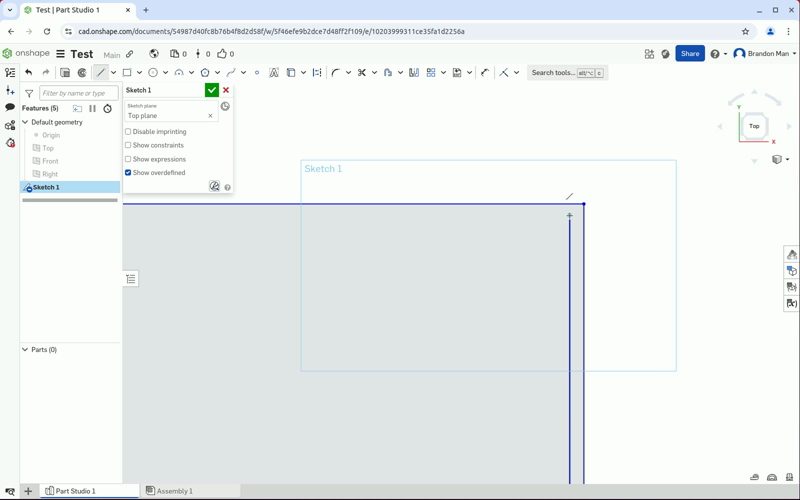
scroll(-6)
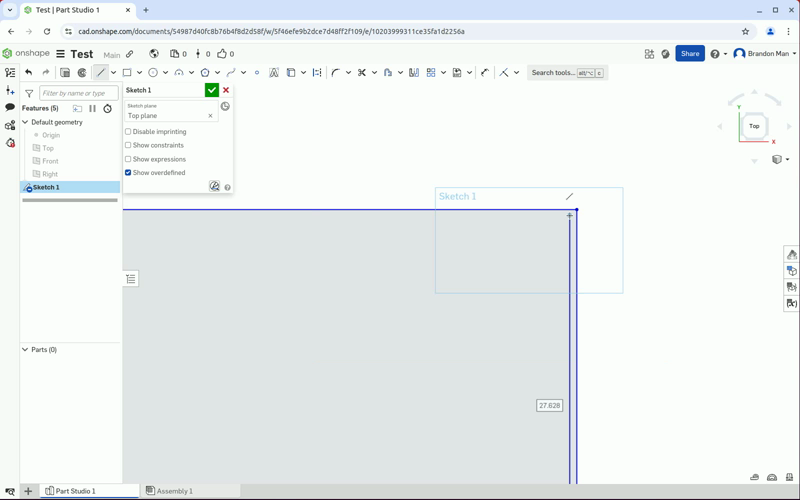
scroll(-6)
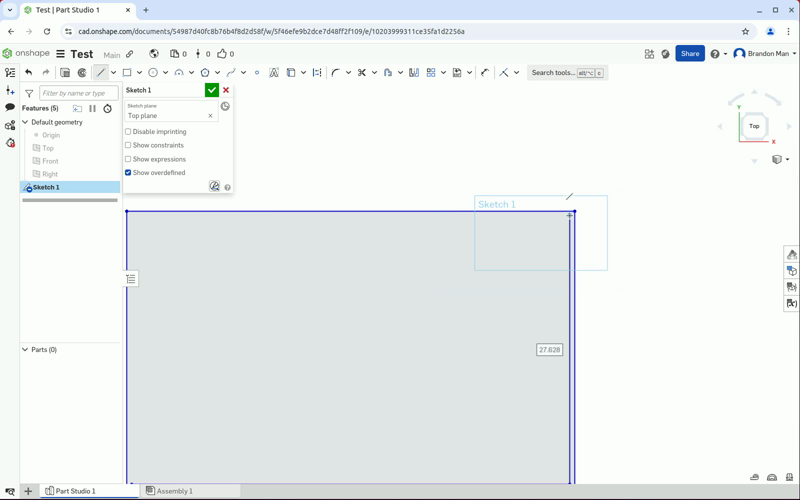
scroll(-6)
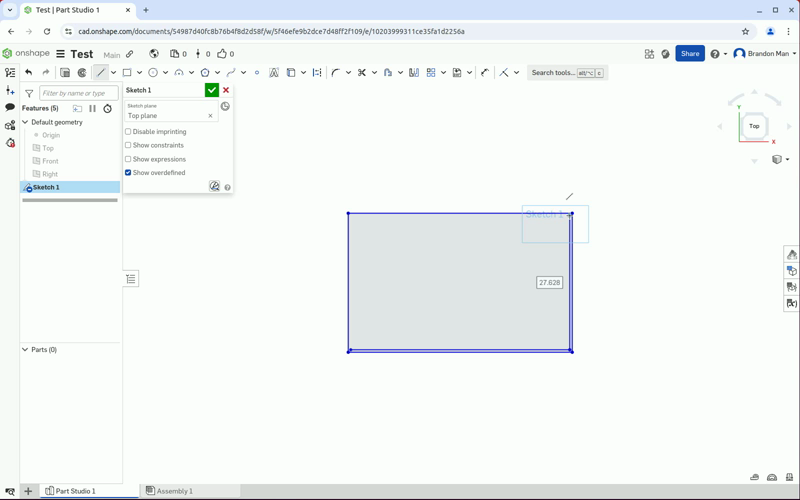
key_up(shift)
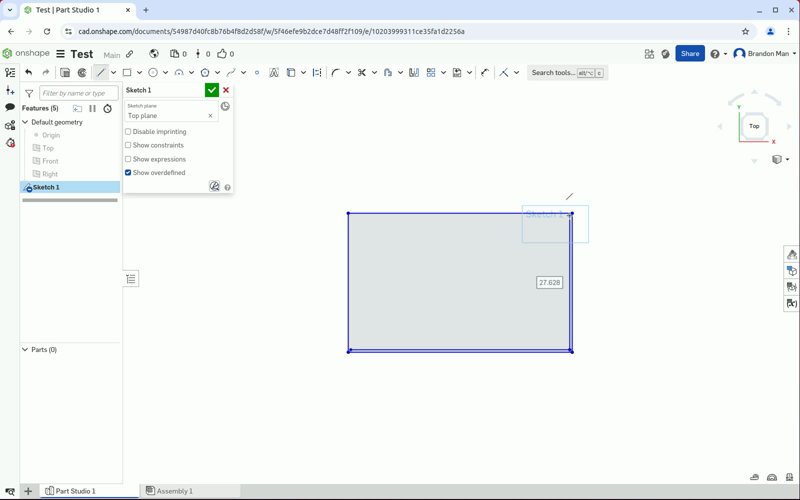
key_down(shift)
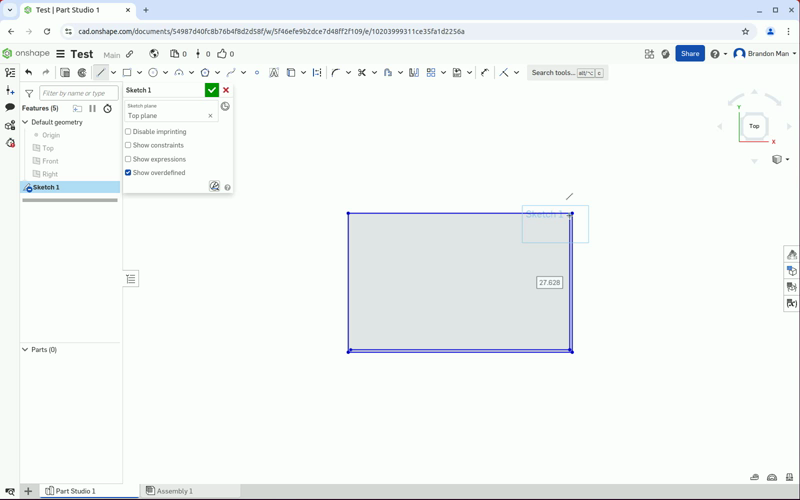
mouse_move(350, 215)
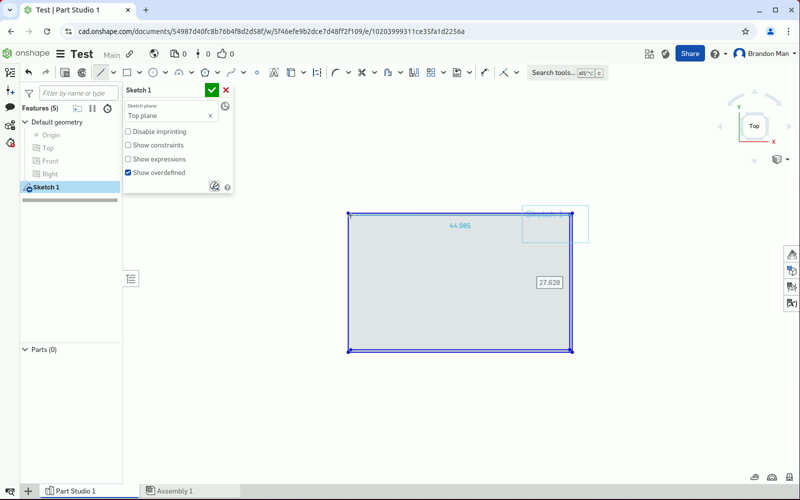
scroll(6)
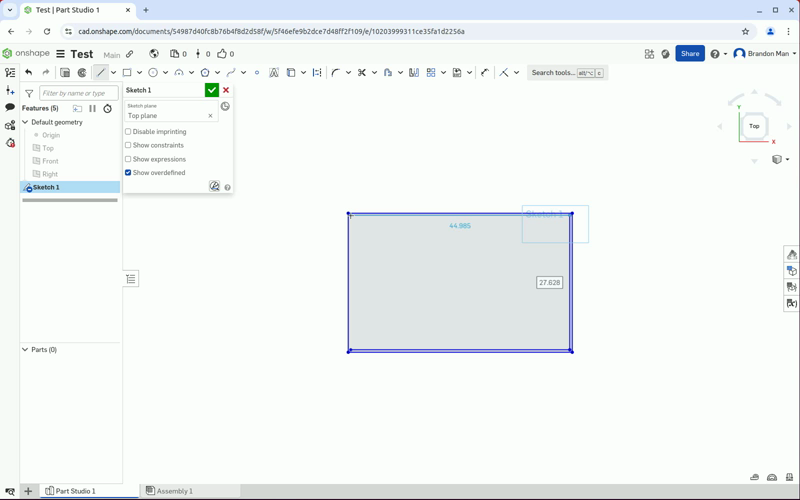
scroll(6)
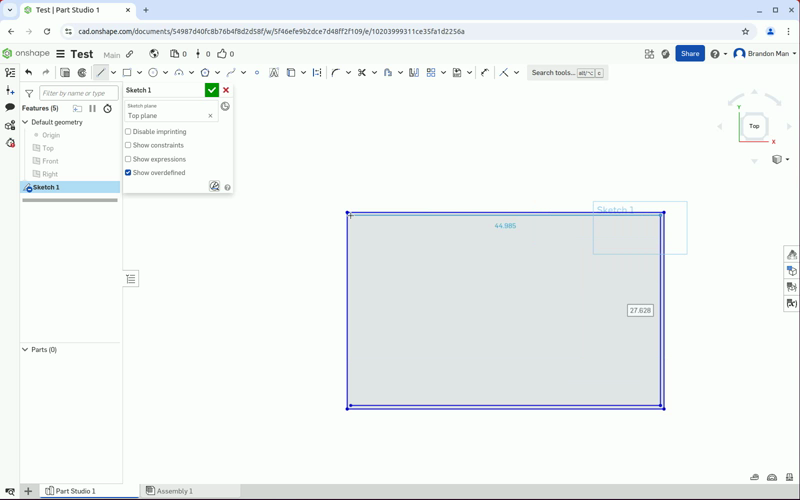
scroll(6)
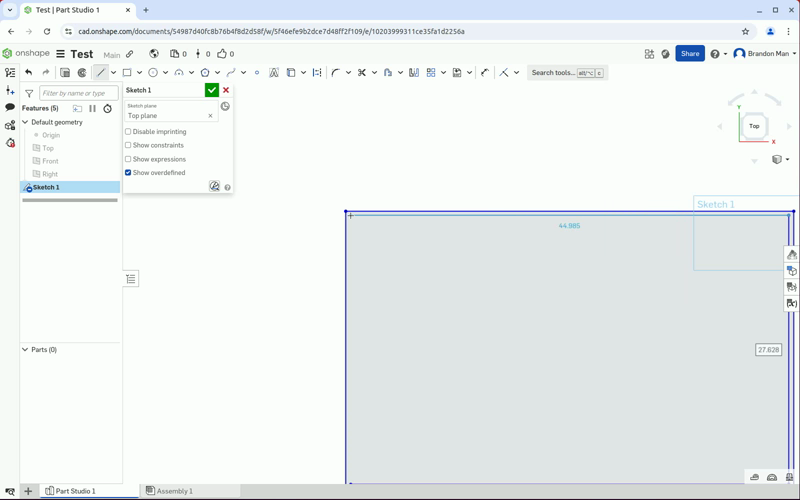
scroll(6)
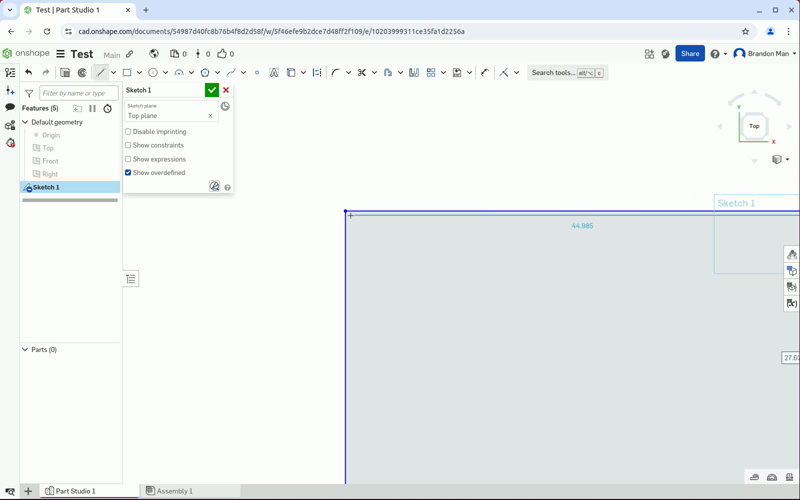
scroll(6)
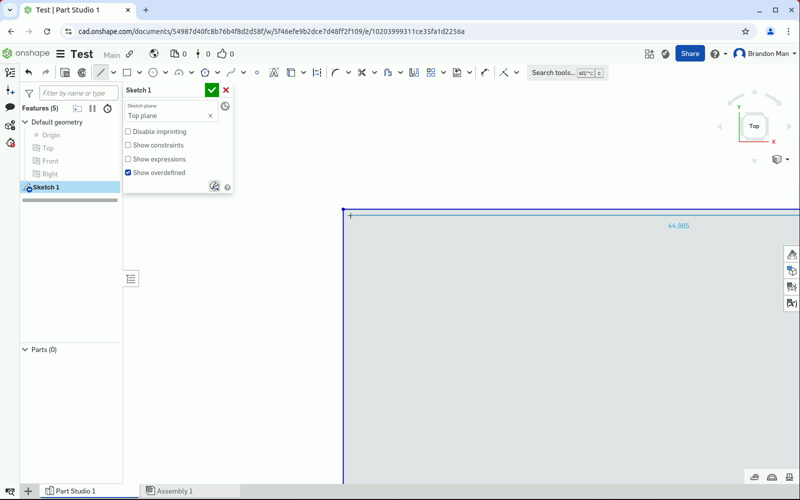
scroll(6)
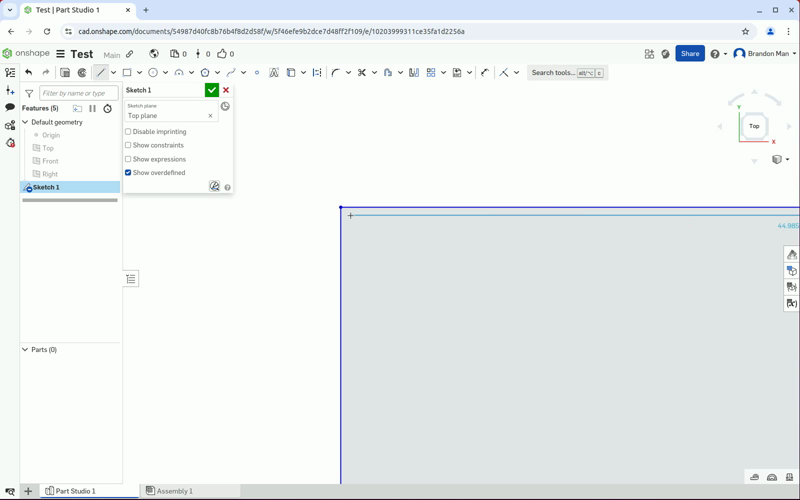
scroll(6)
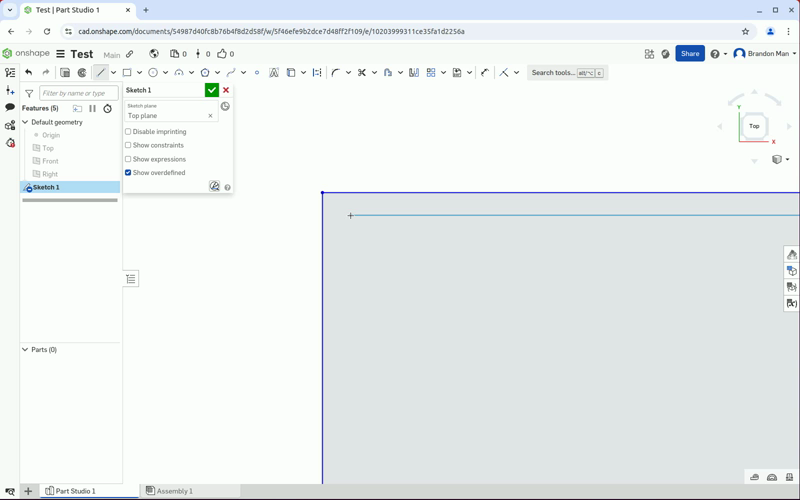
click(350, 215)
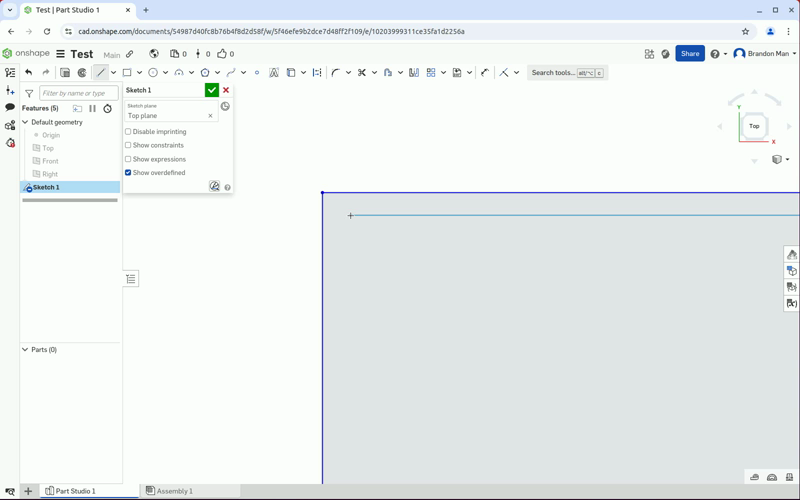
scroll(-6)
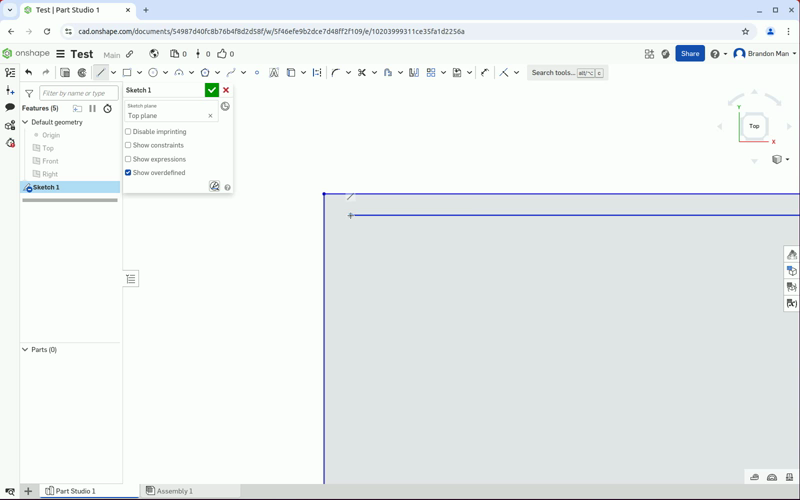
scroll(-6)
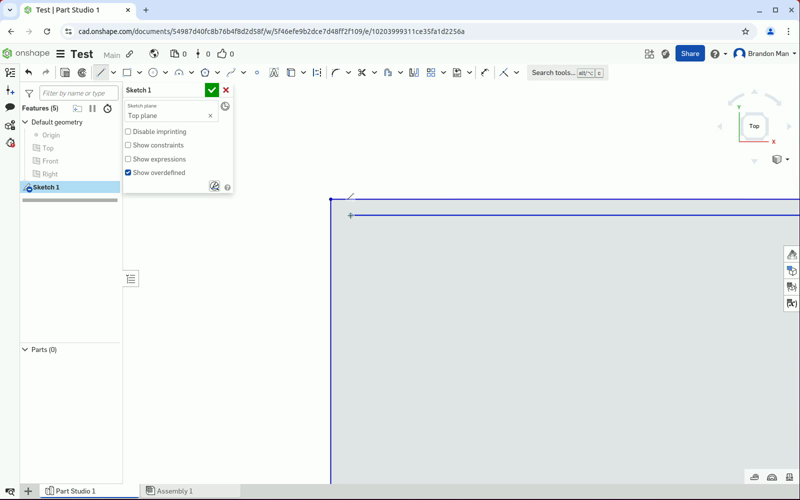
scroll(-6)
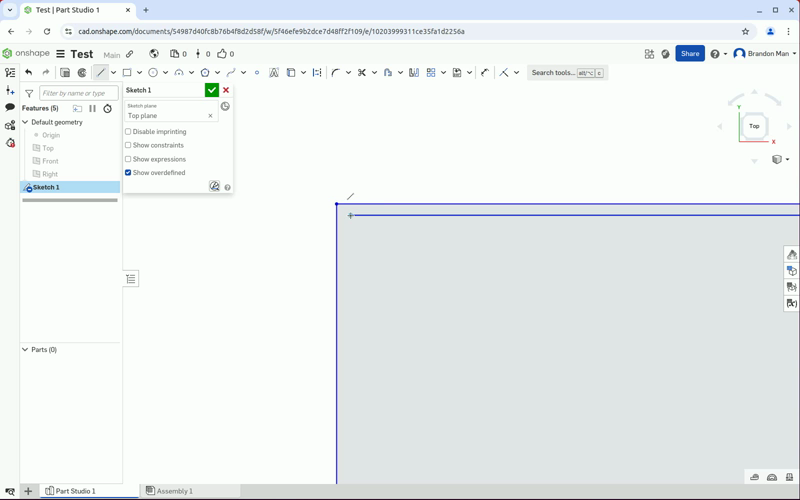
scroll(-6)
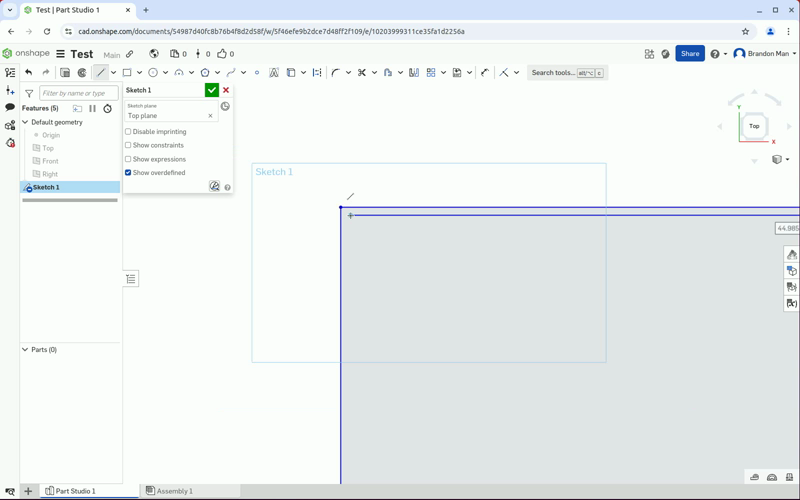
scroll(-6)
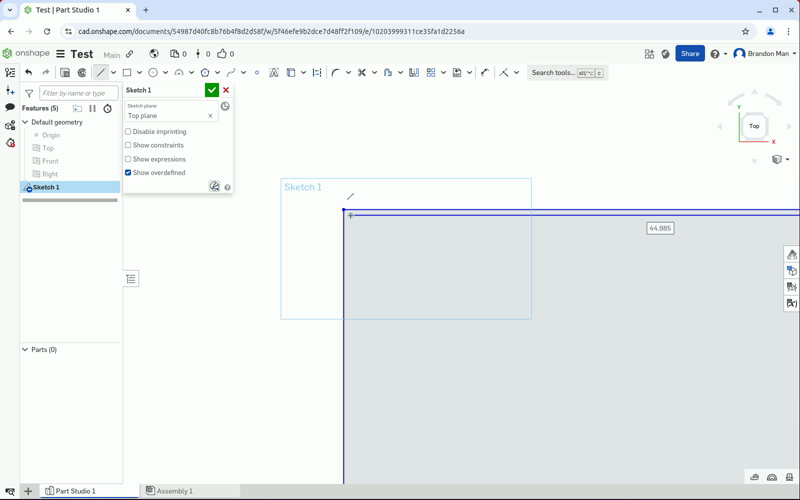
scroll(-6)
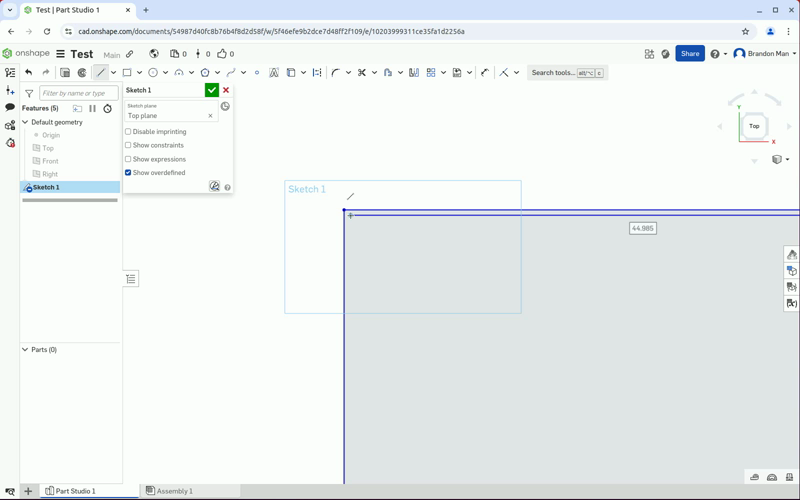
scroll(-6)
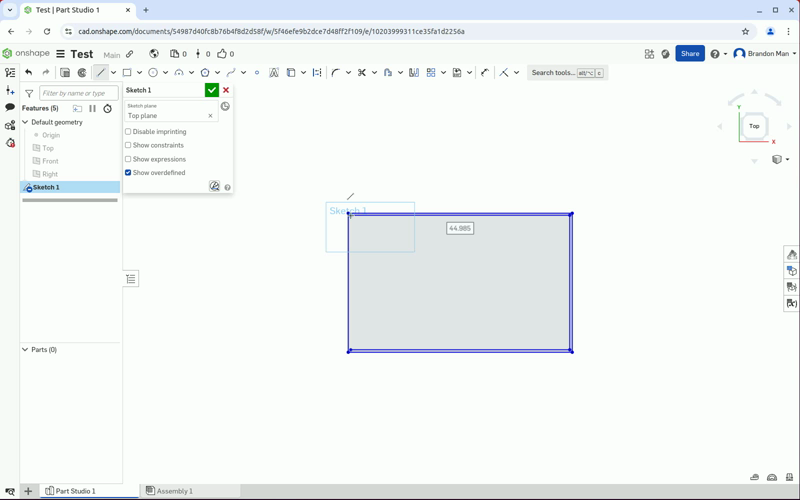
key_up(shift)
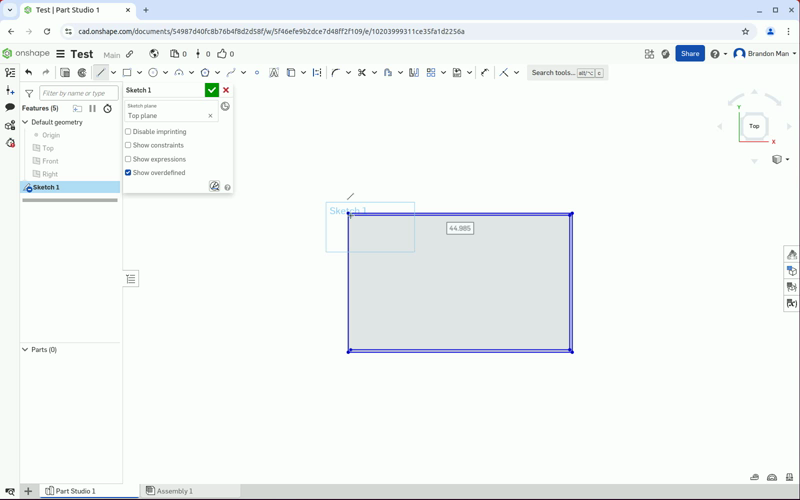
key_down(shift)
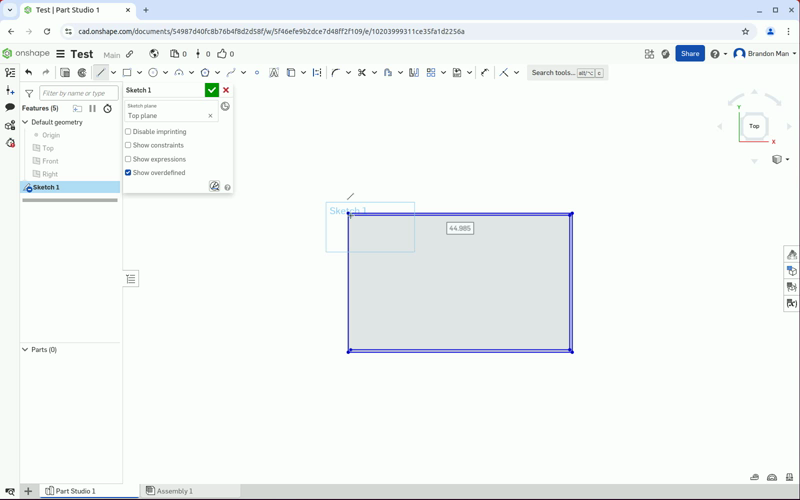
mouse_move(350, 349)
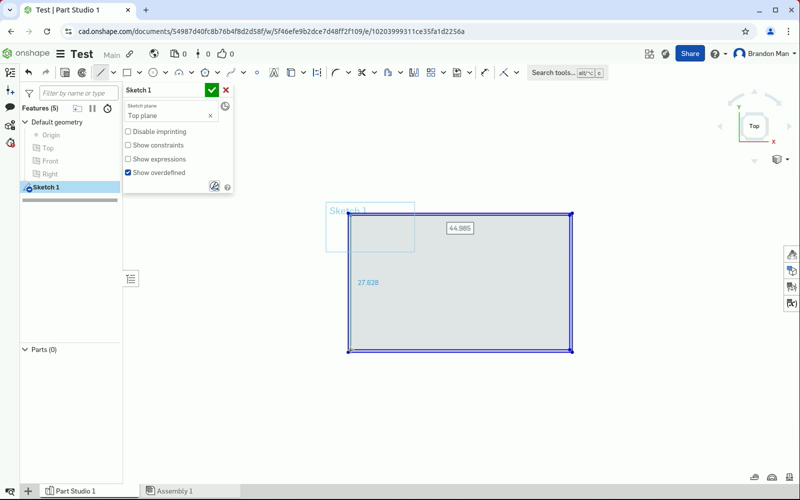
scroll(6)
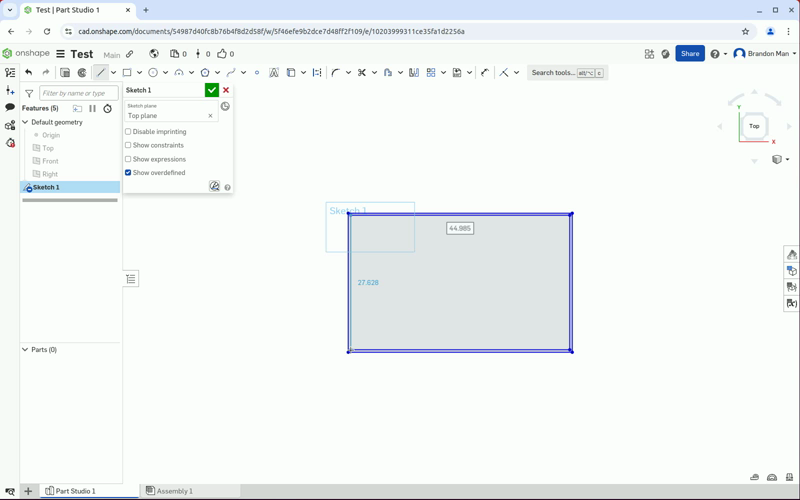
scroll(6)
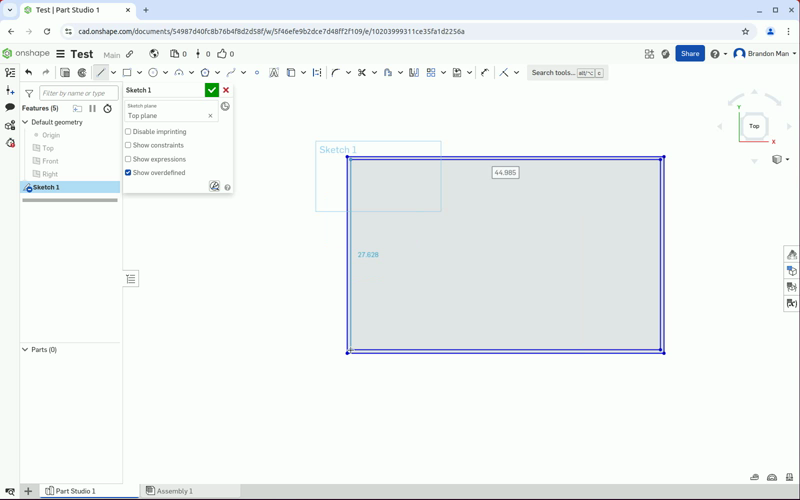
scroll(6)
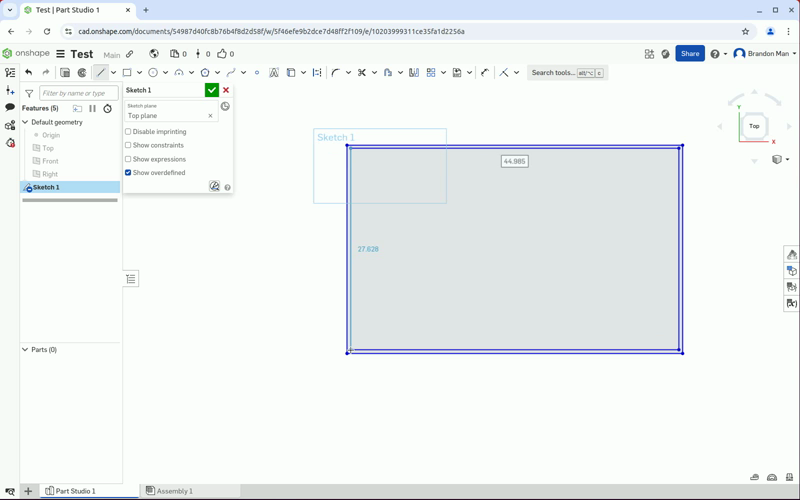
scroll(6)
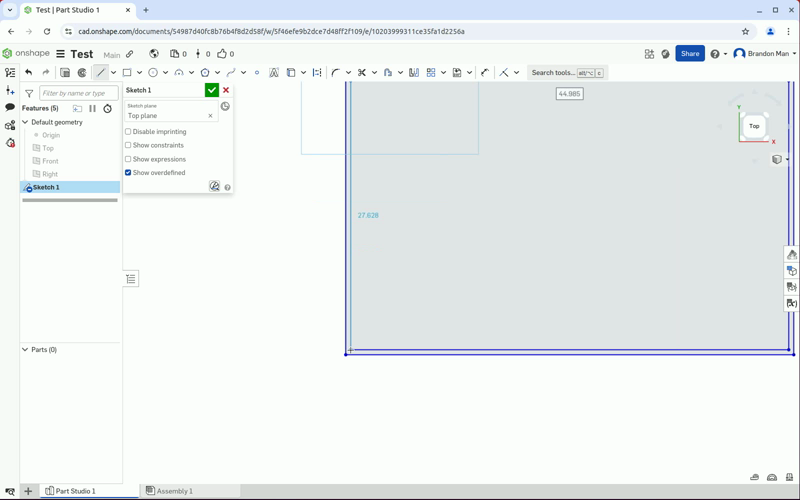
scroll(6)
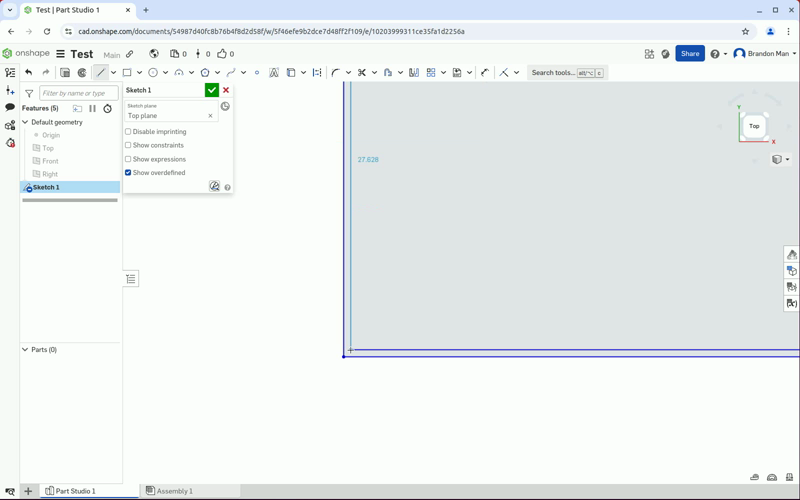
scroll(6)
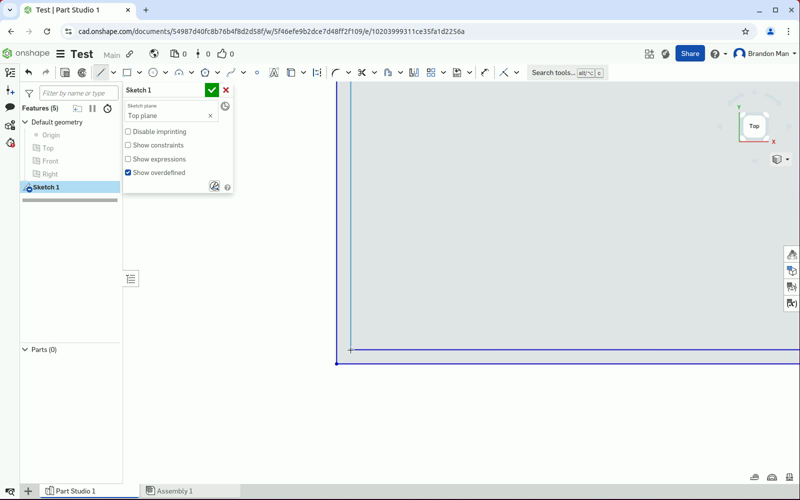
scroll(6)
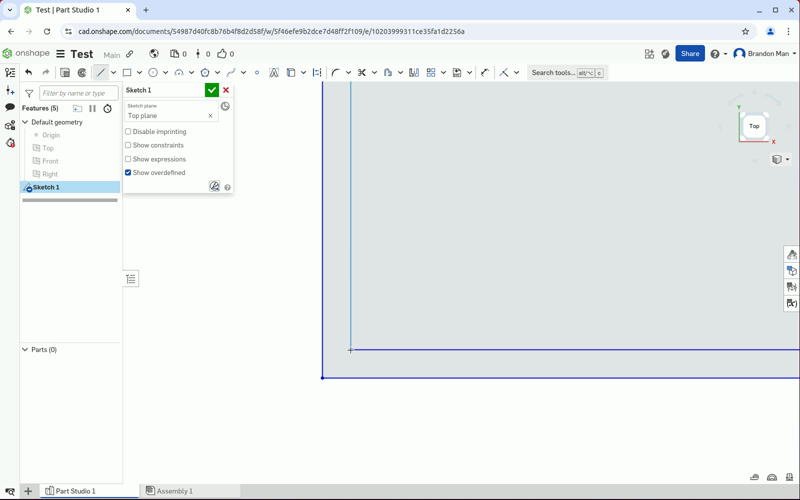
key_up(shift)
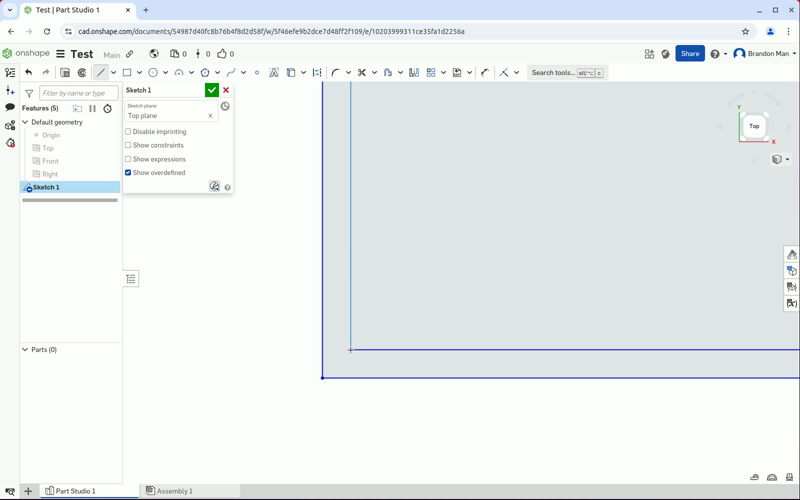
click(350, 349)
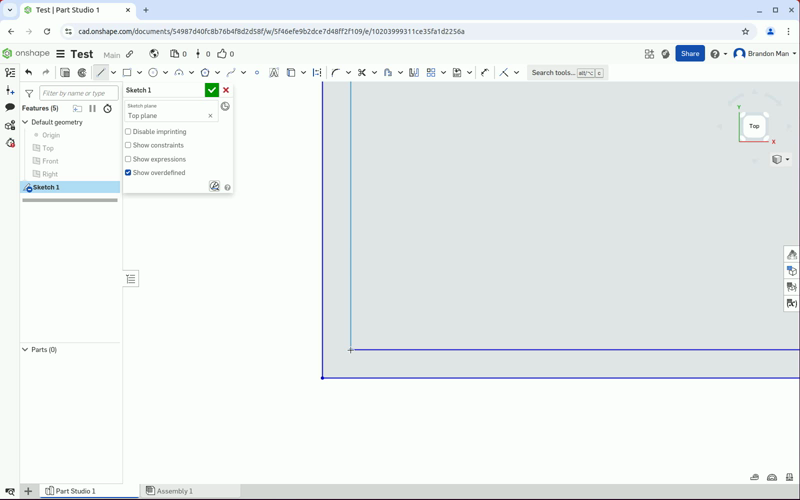
scroll(-6)
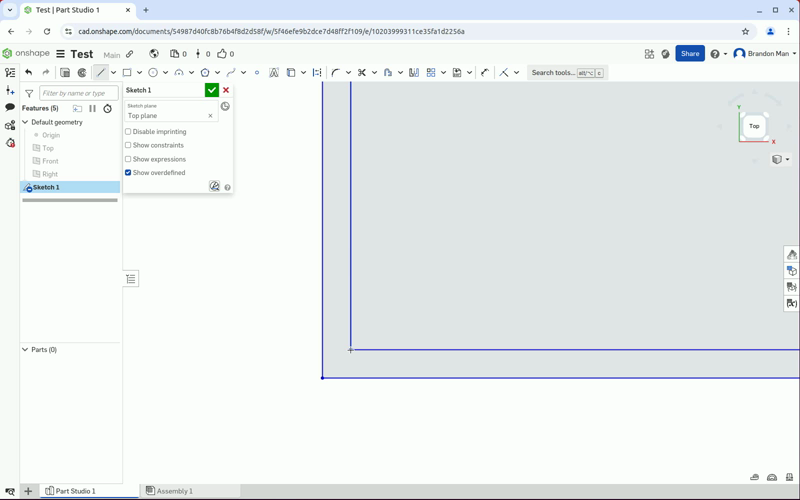
scroll(-6)
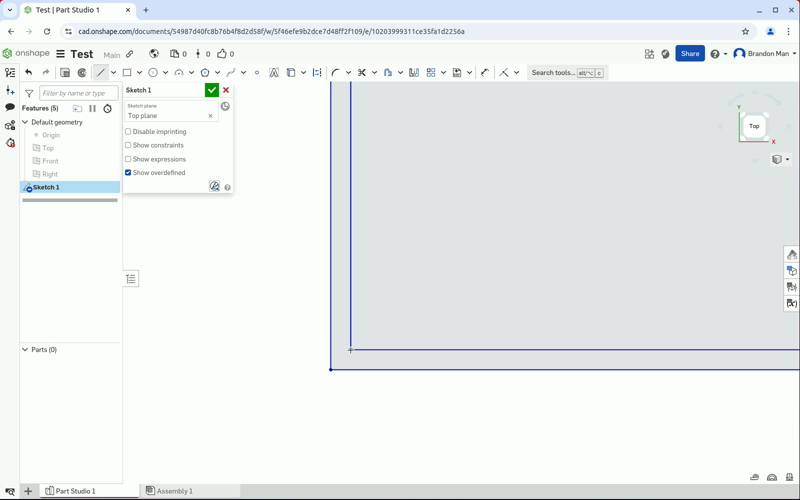
scroll(-6)
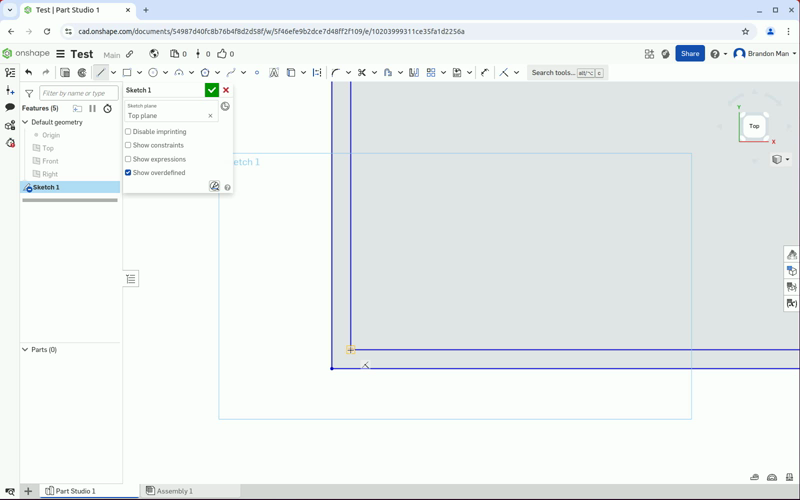
scroll(-6)
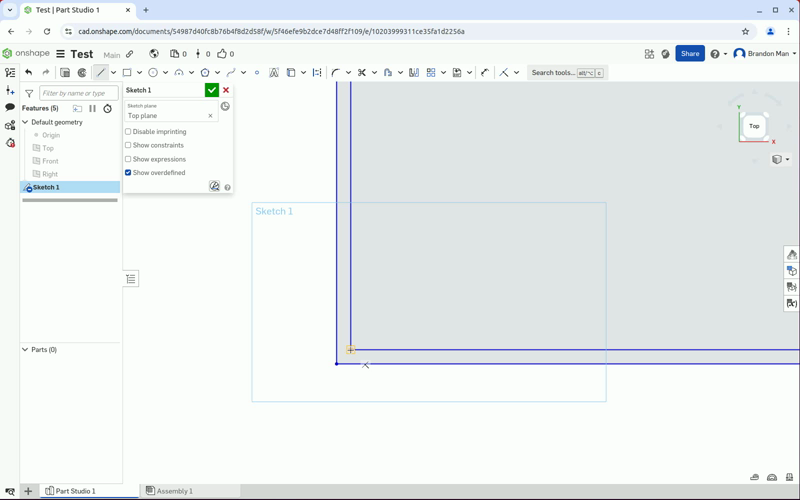
scroll(-6)
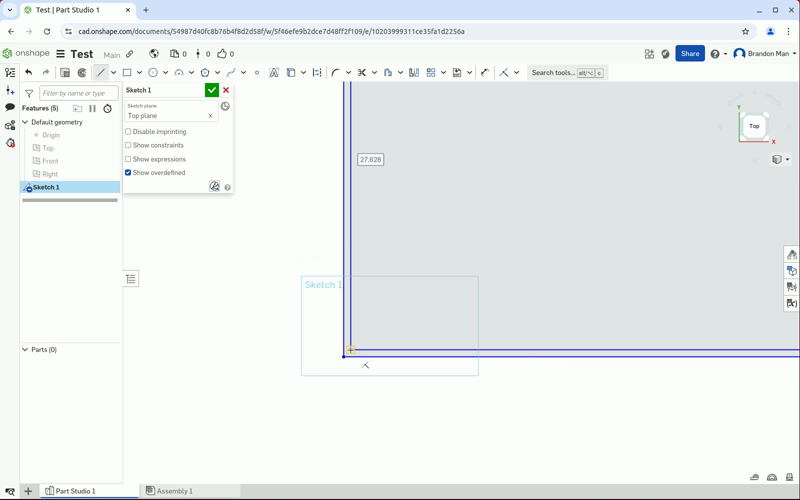
scroll(-6)
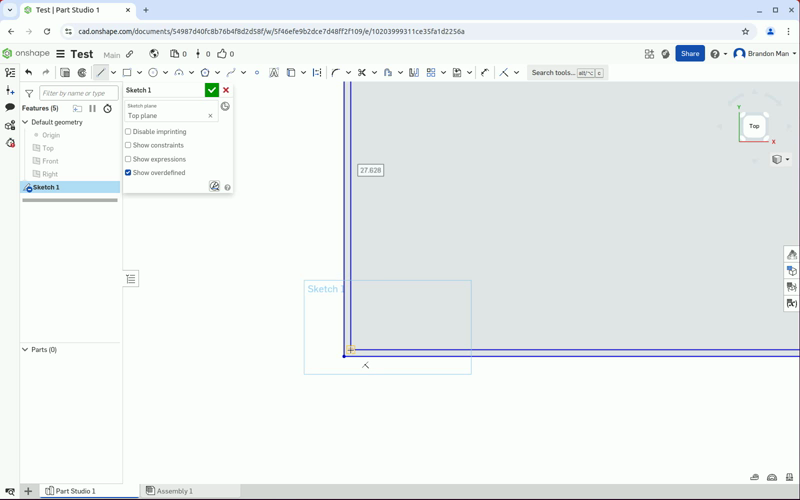
scroll(-6)
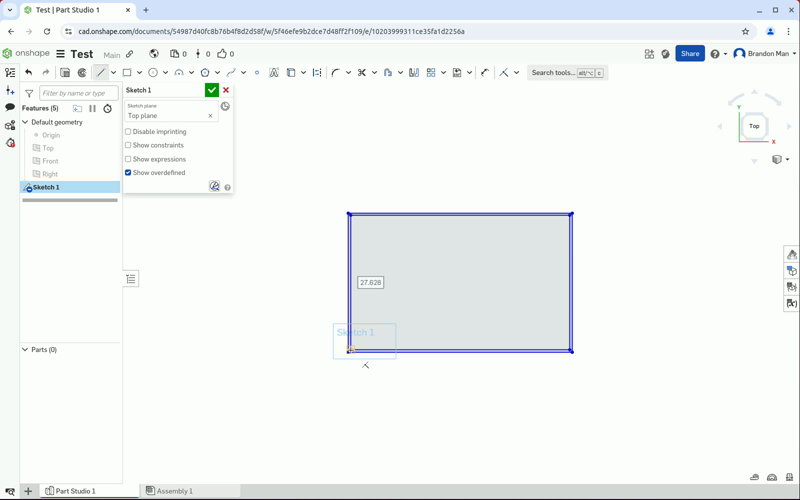
key(esc)
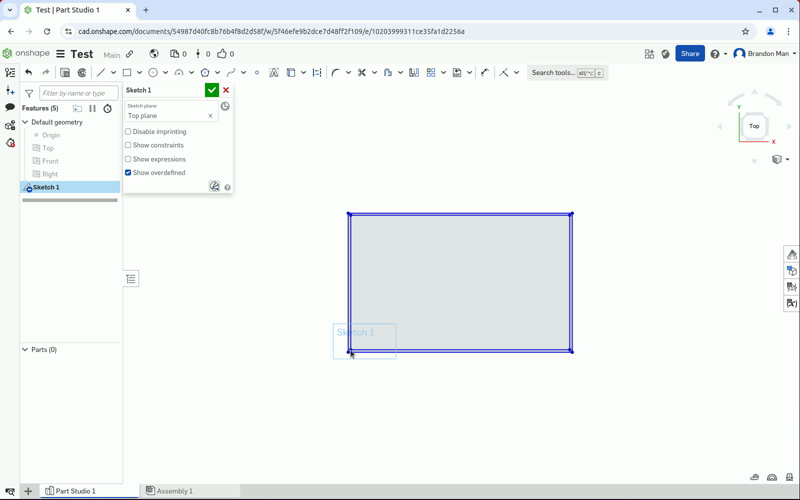
mouse_move(570, 325)
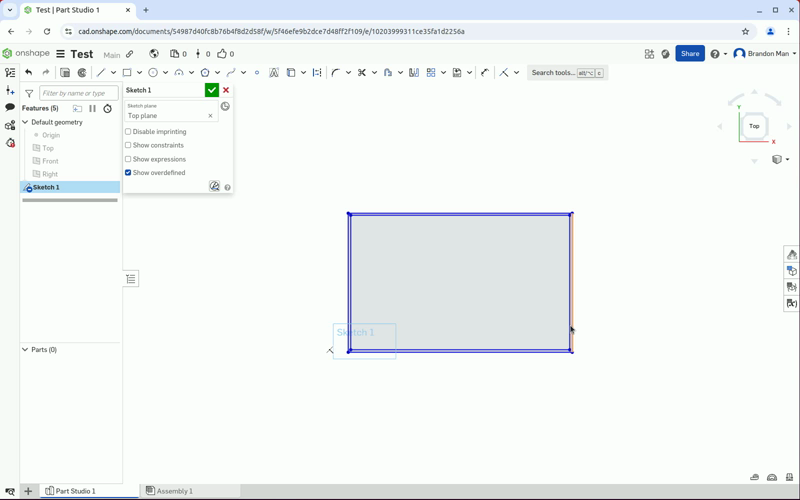
scroll(6)
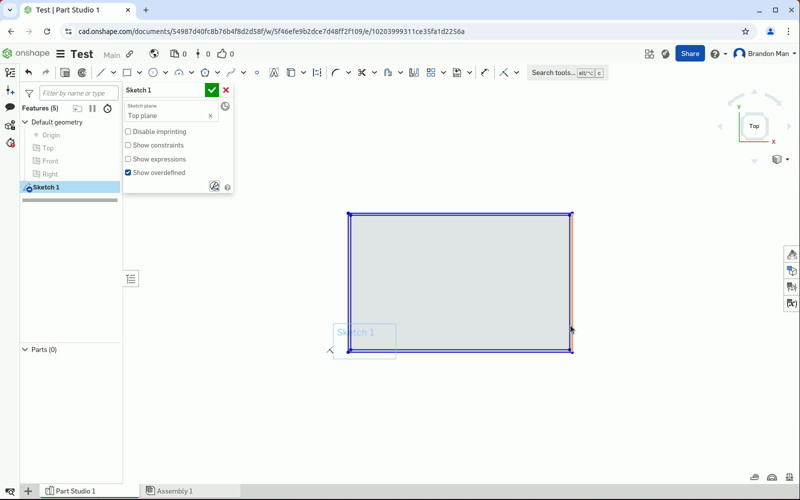
scroll(6)
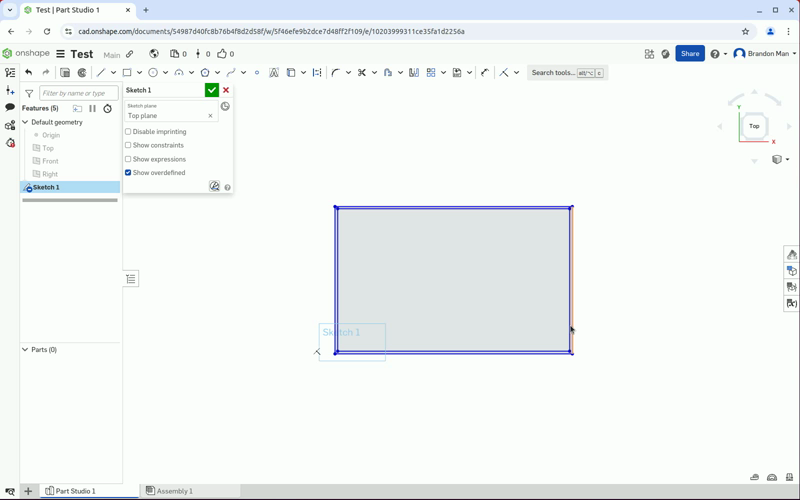
scroll(6)
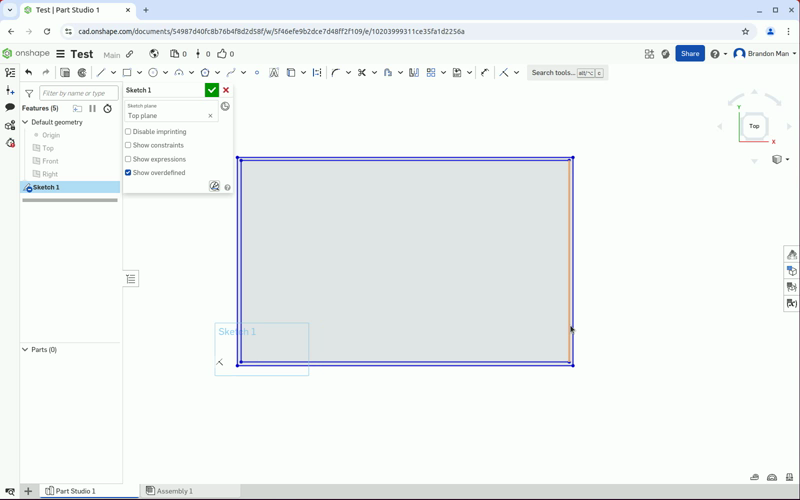
scroll(6)
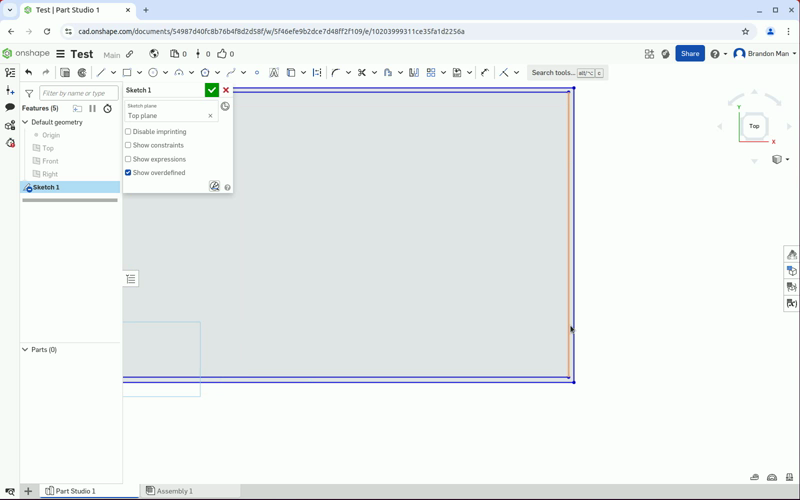
scroll(6)
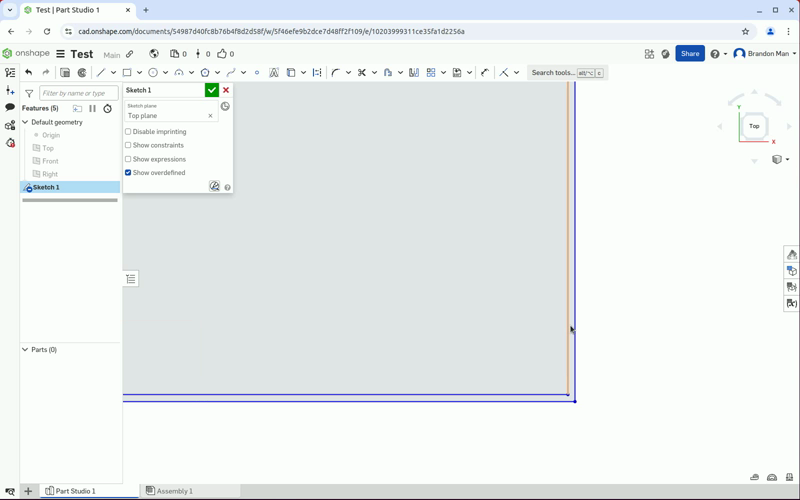
scroll(6)
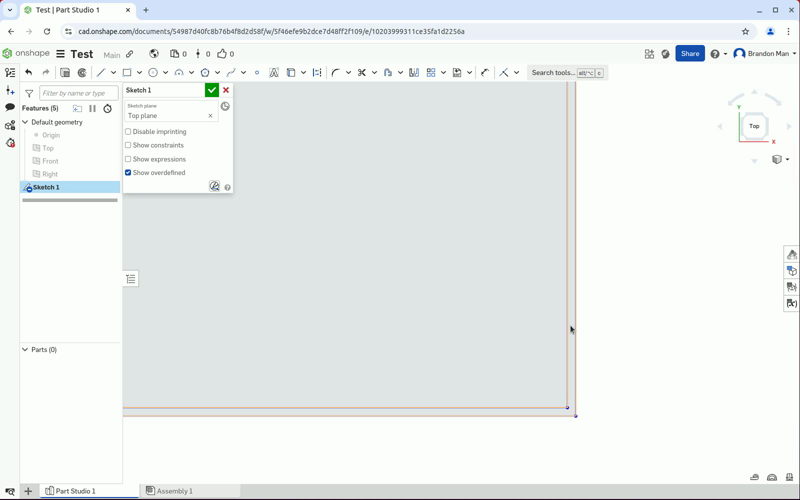
scroll(6)
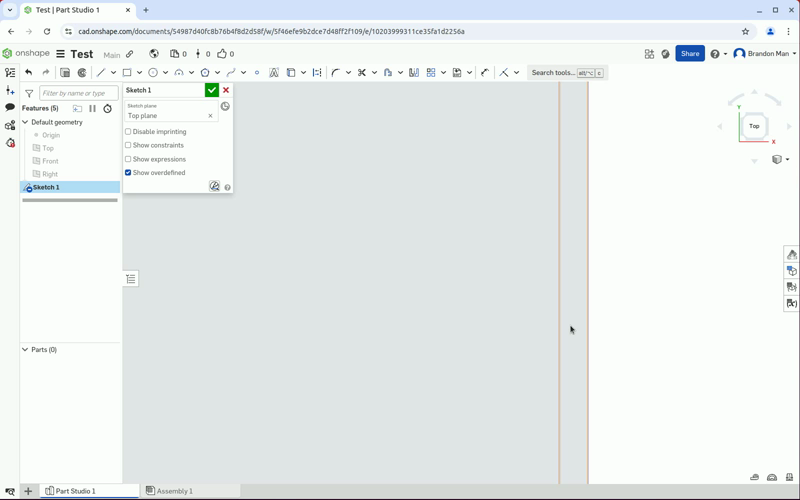
click(570, 325)
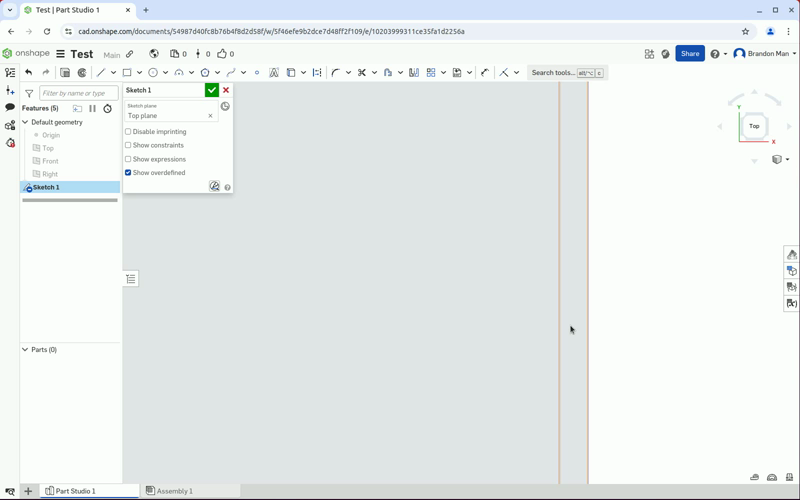
scroll(-6)
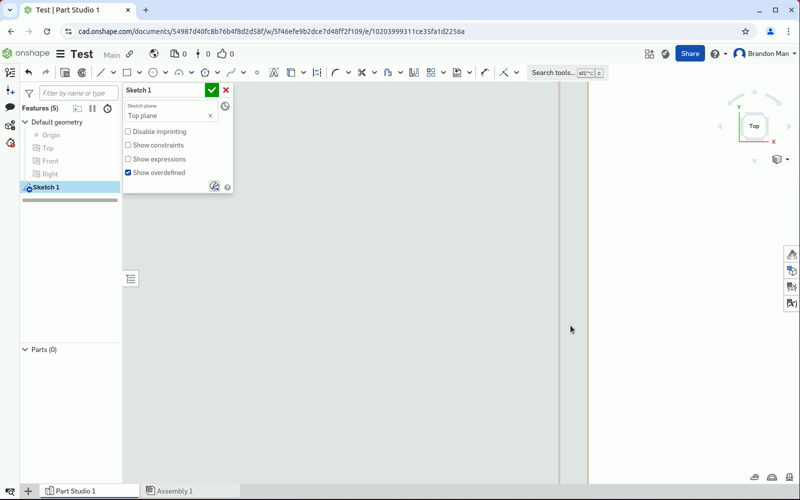
scroll(-6)
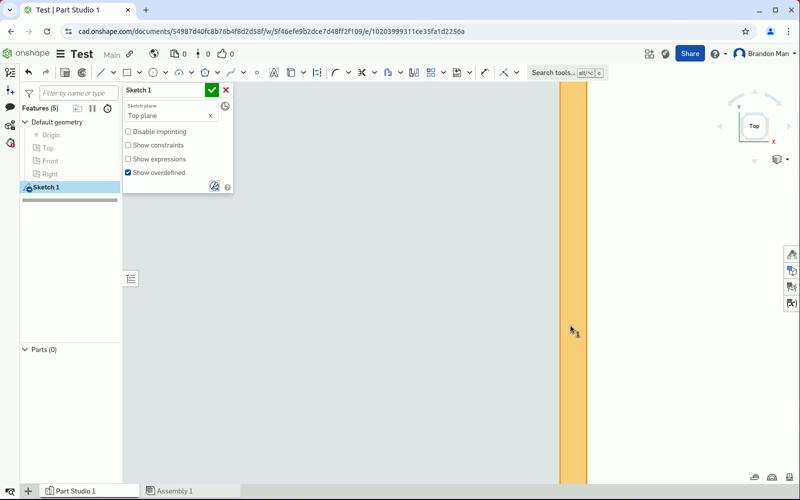
scroll(-6)
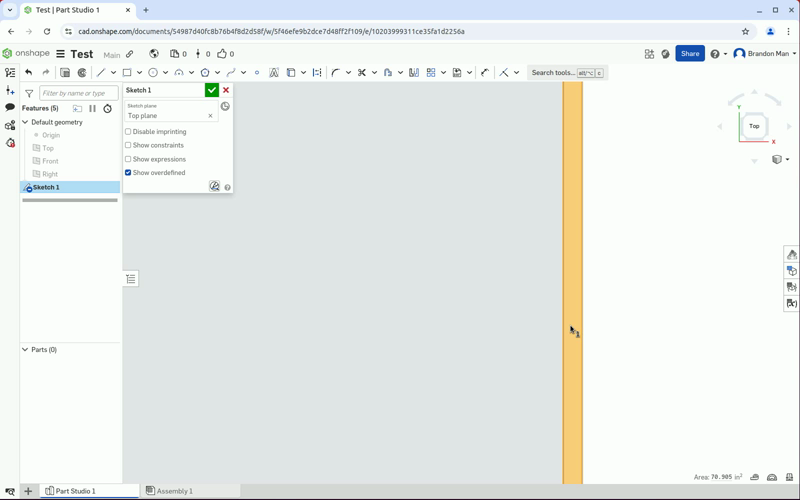
scroll(-6)
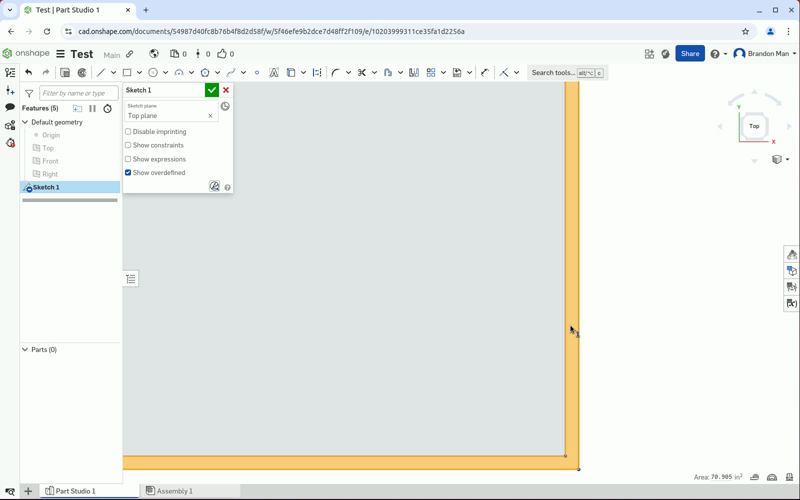
scroll(-6)
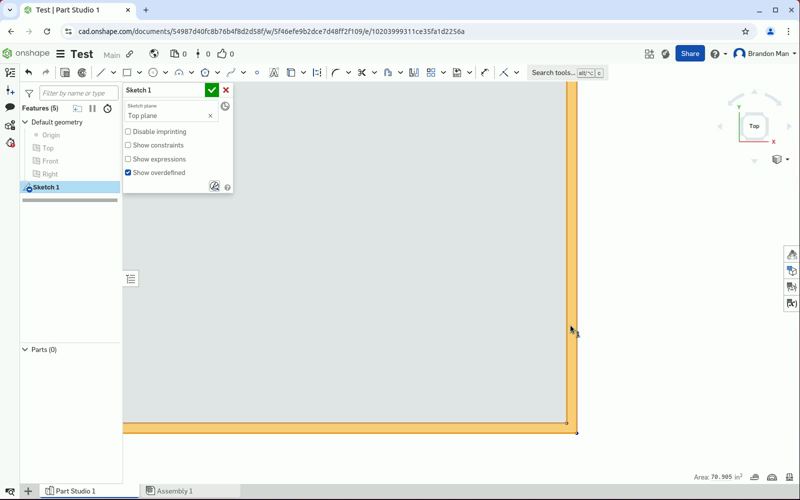
scroll(-6)
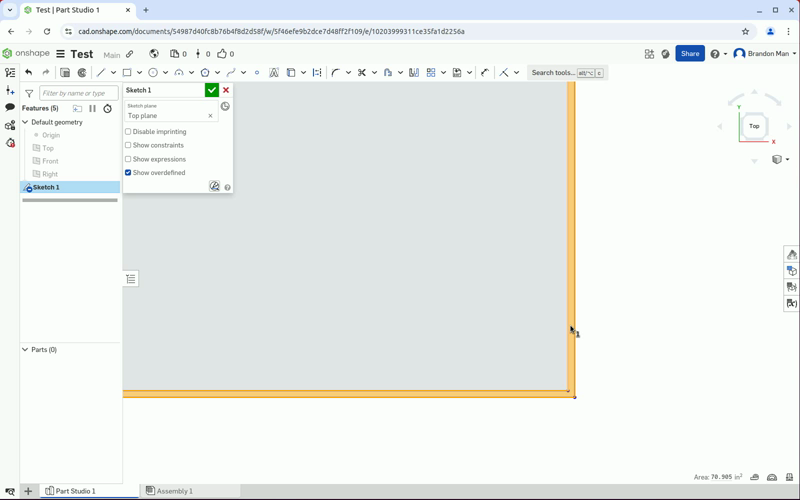
scroll(-6)
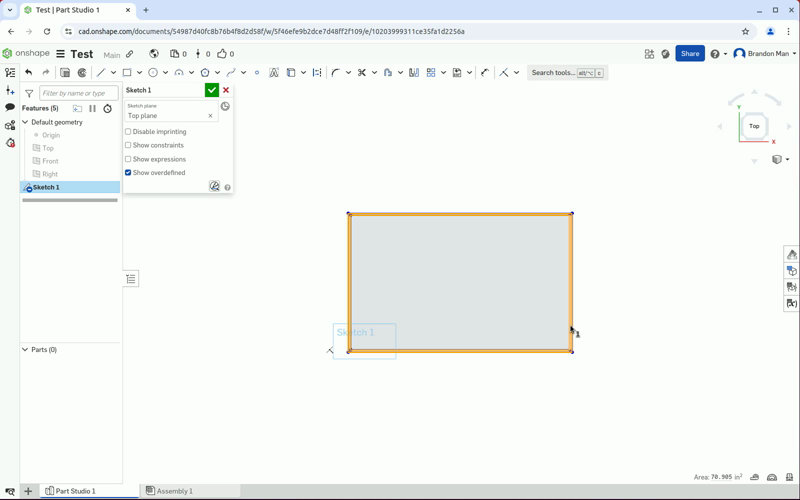
mouse_move(73, 352)
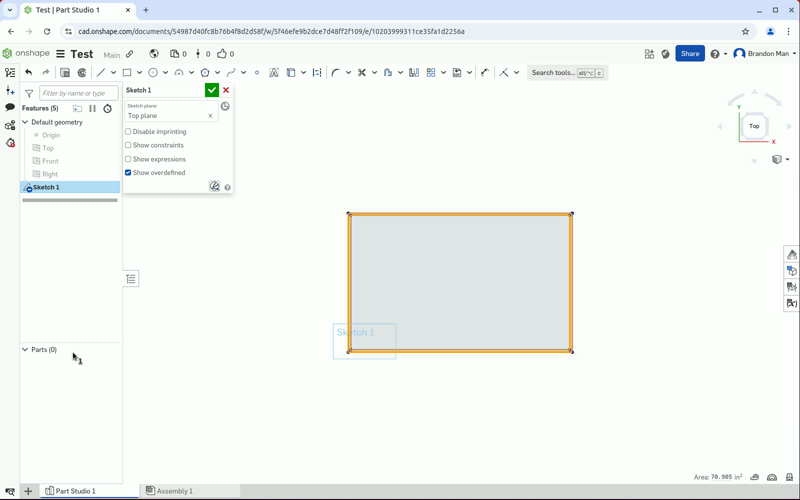
key(shift+y)
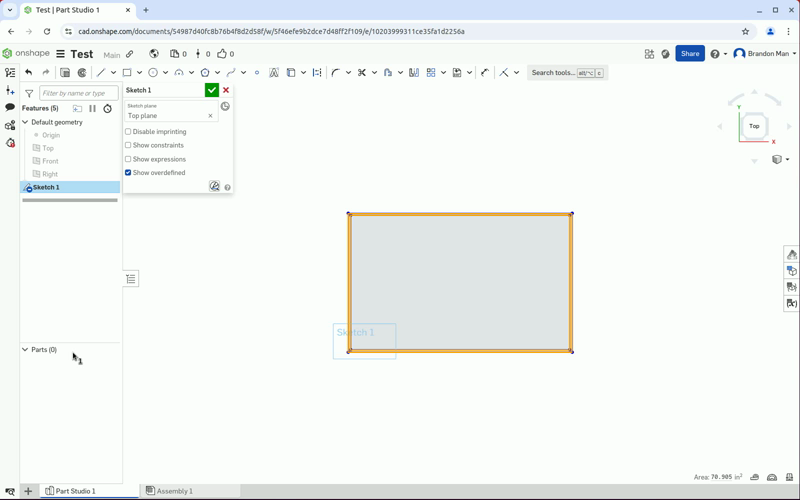
key(shift+e)
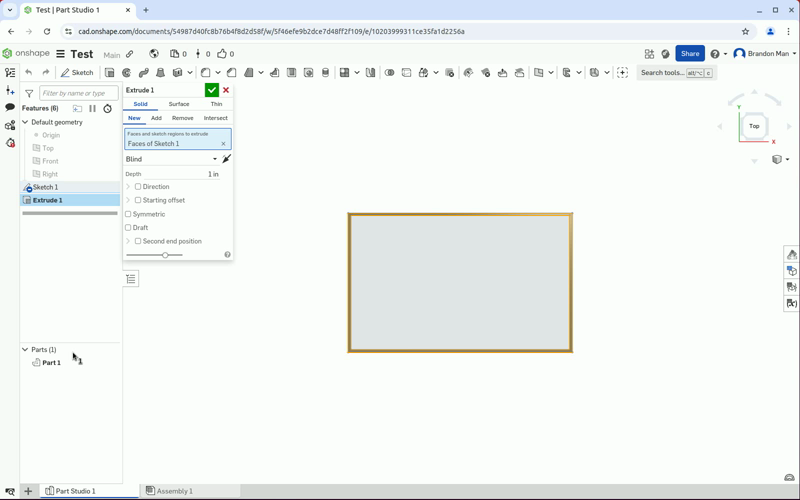
mouse_move(143, 106)
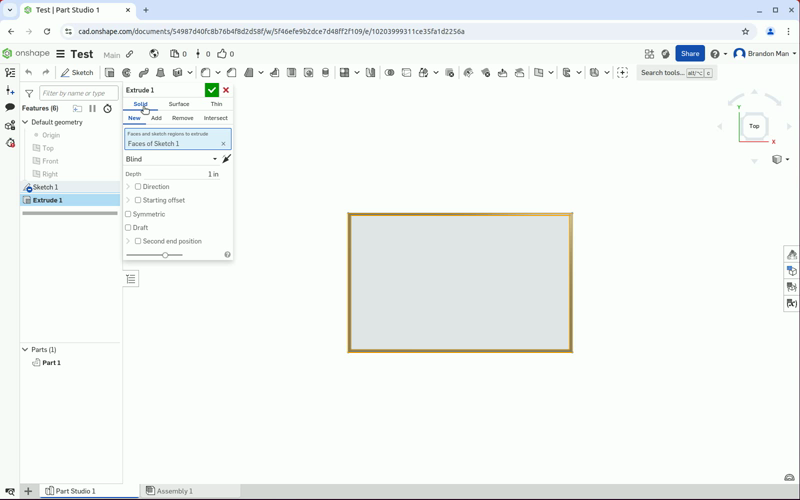
click(143, 106)
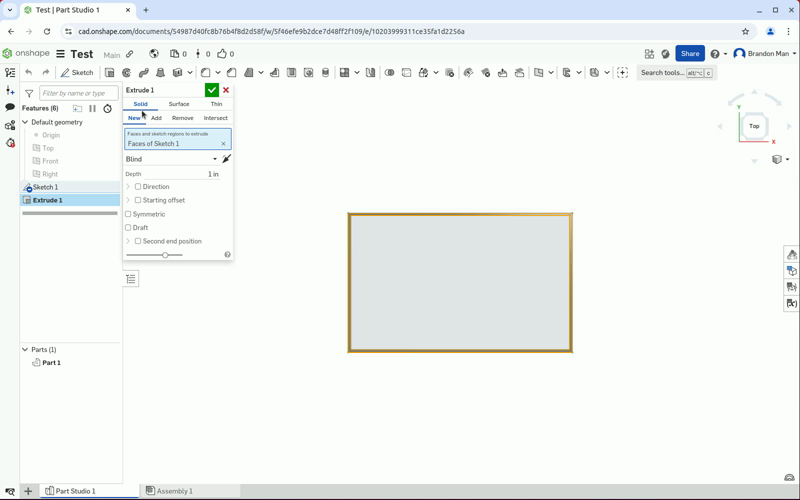
mouse_move(137, 120)
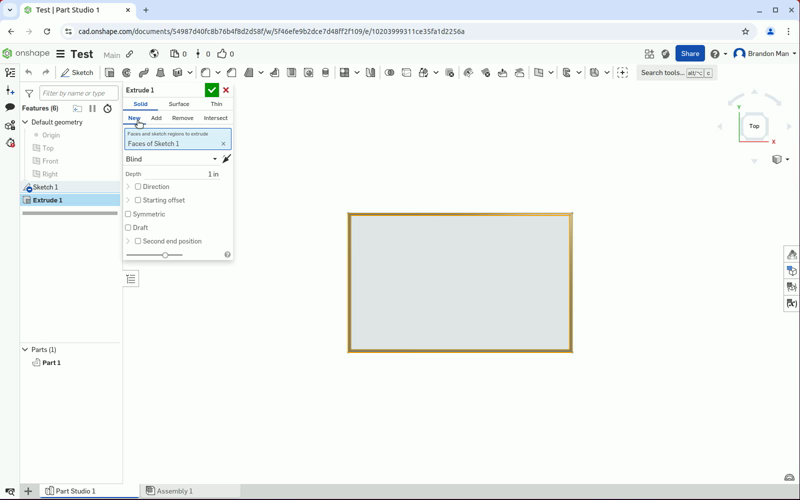
click(137, 120)
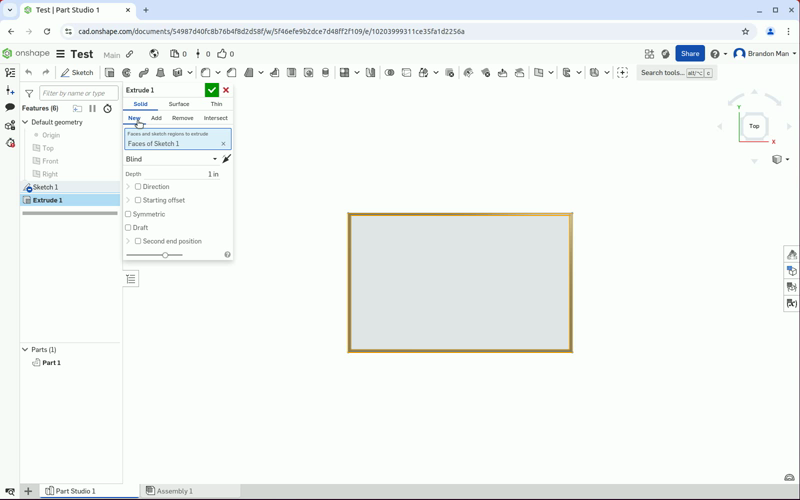
key(tab, 4)
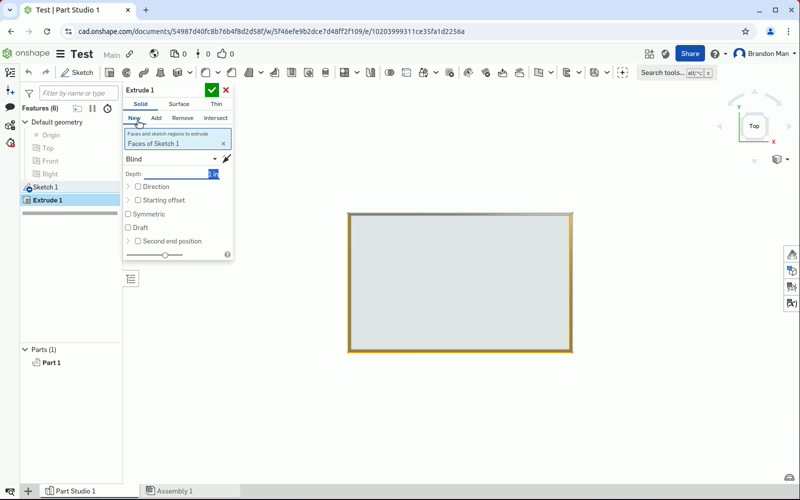
text(-19.979)
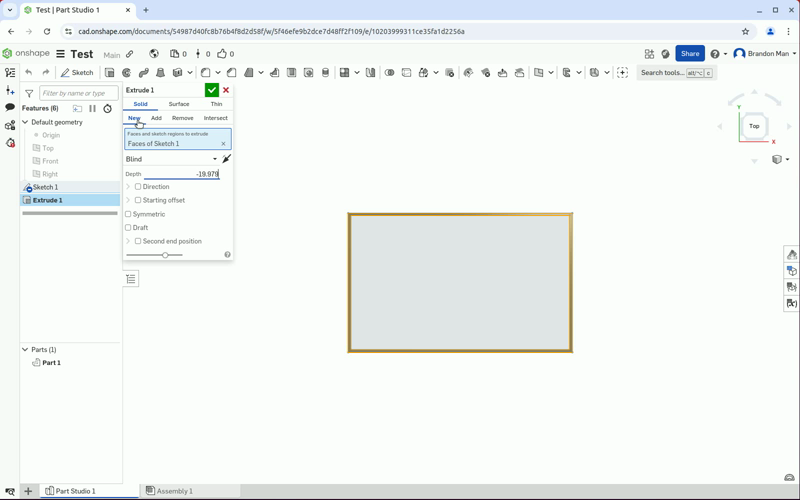
key(enter)
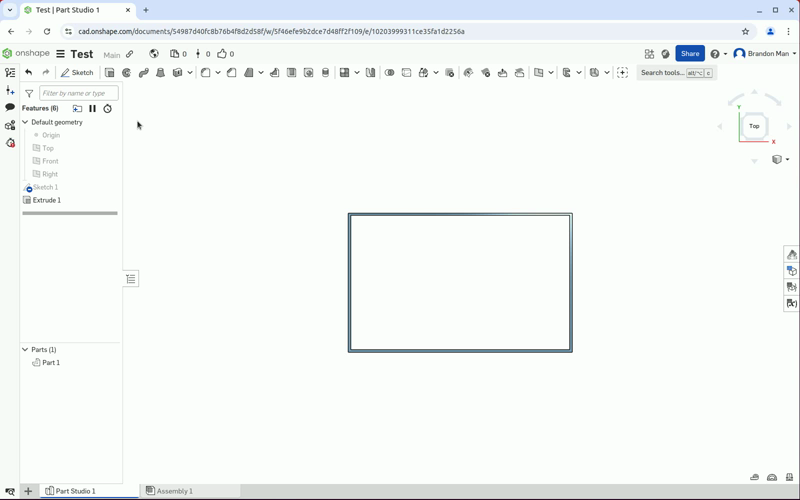
key(shift+h)
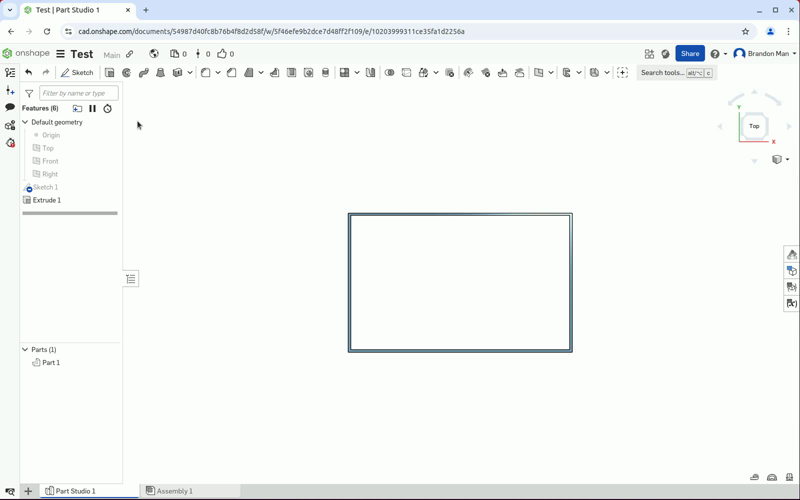
key(shift+h)
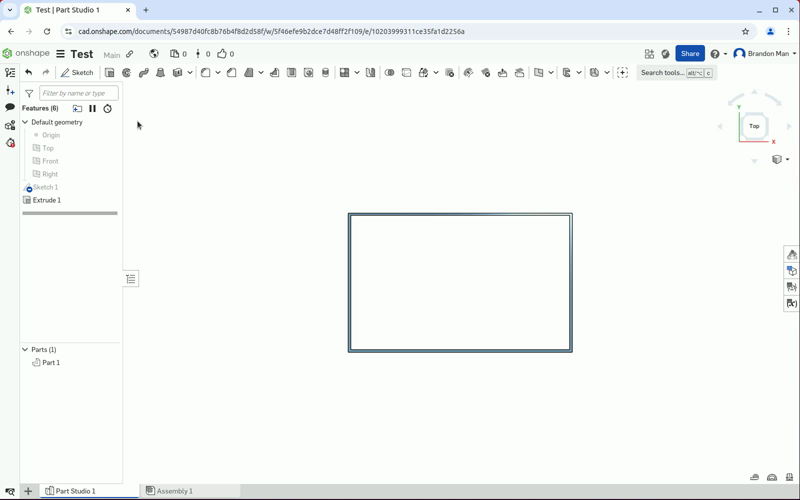
mouse_move(73, 189)
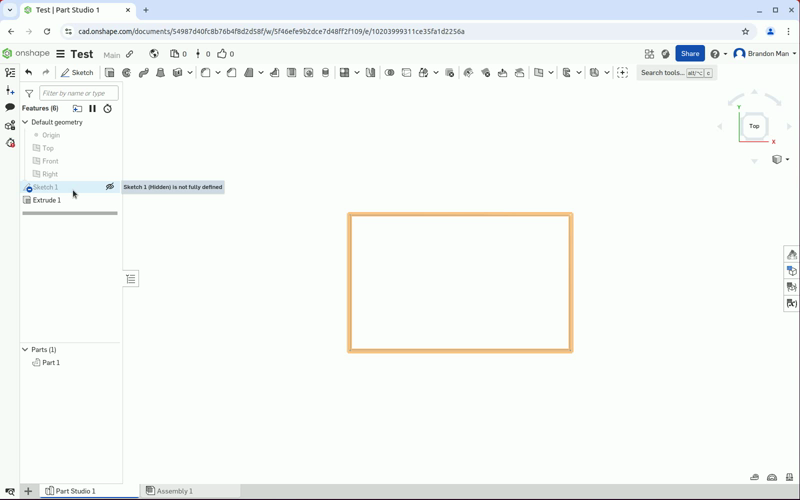
click(73, 189)
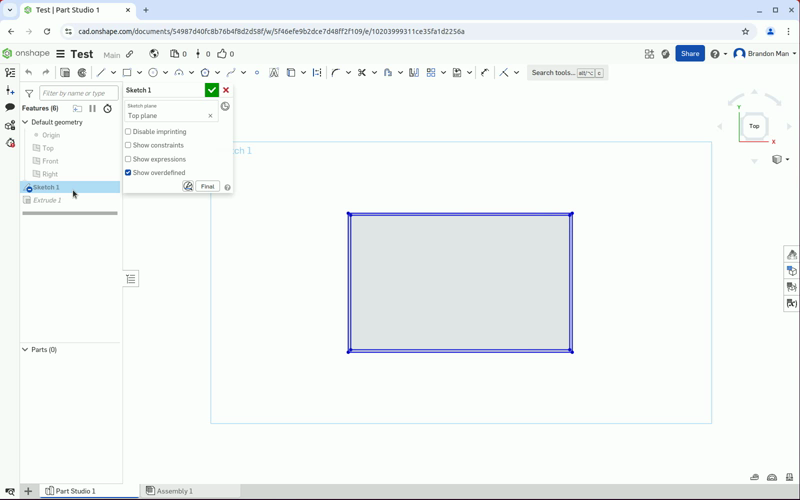
mouse_move(229, 92)
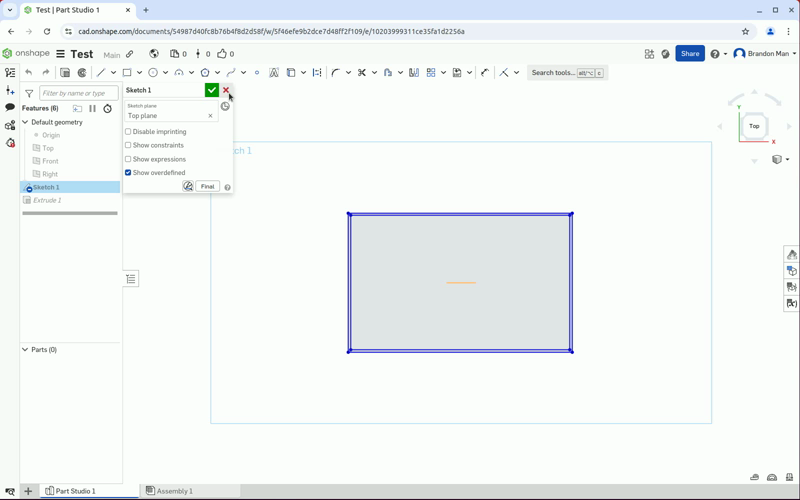
click(229, 92)
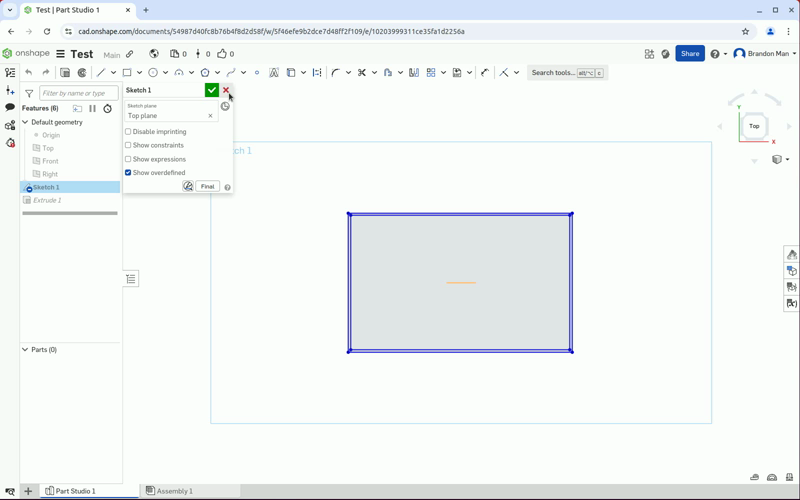
key(shift+s)
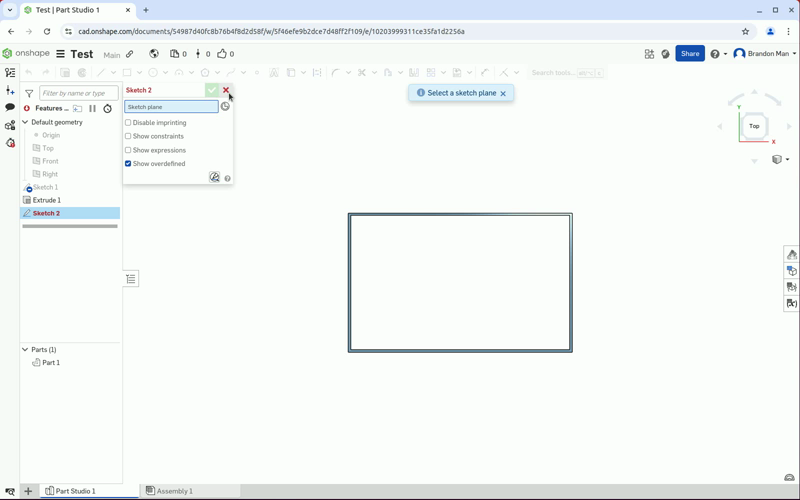
mouse_move(73, 150)
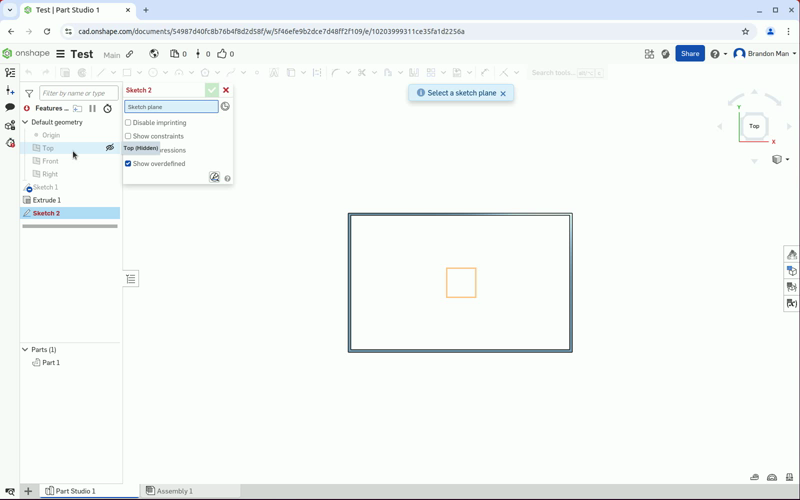
click(73, 150)
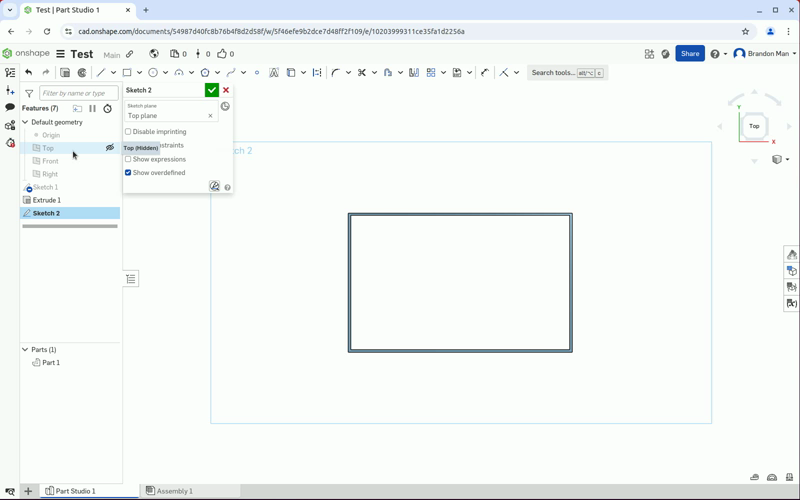
mouse_move(73, 352)
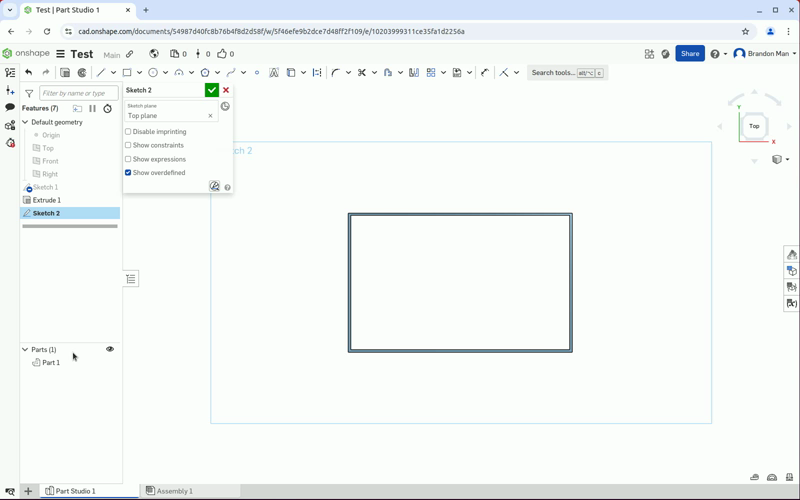
key(y)
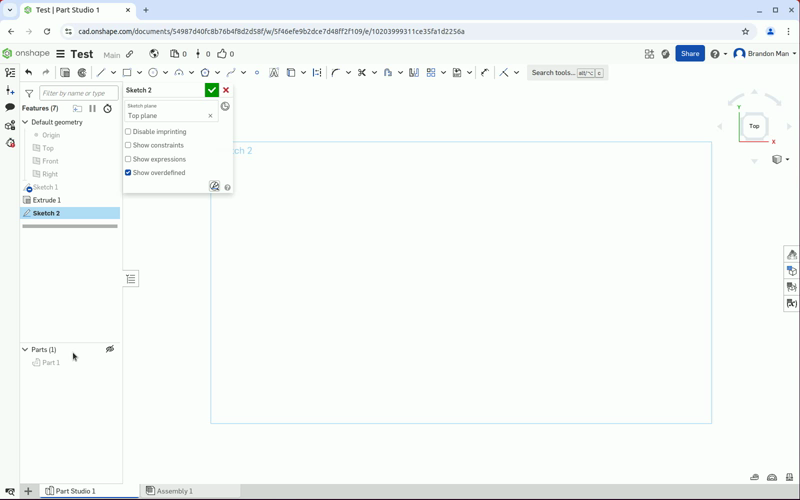
key(l)
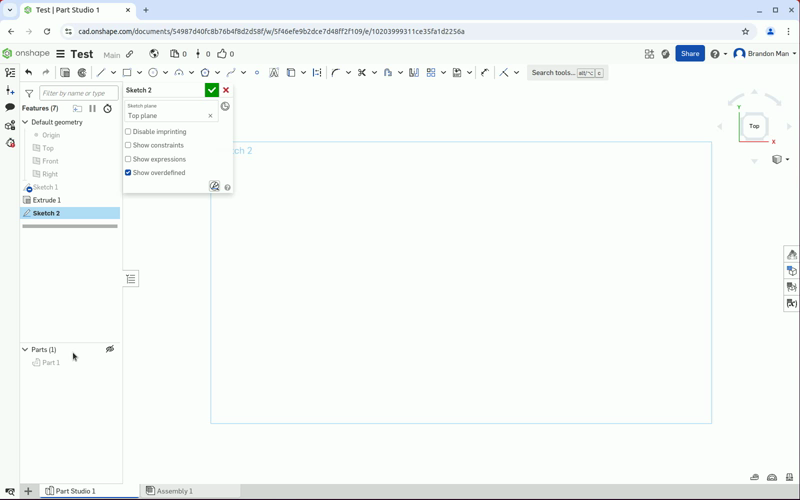
key_down(shift)
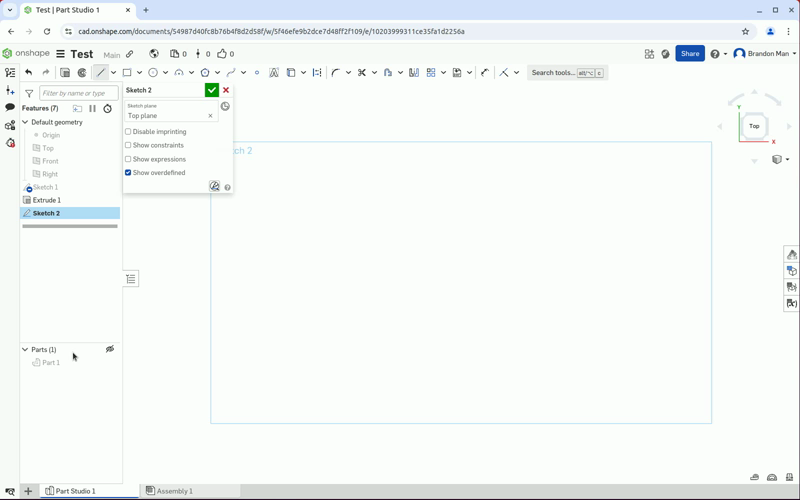
mouse_move(350, 387)
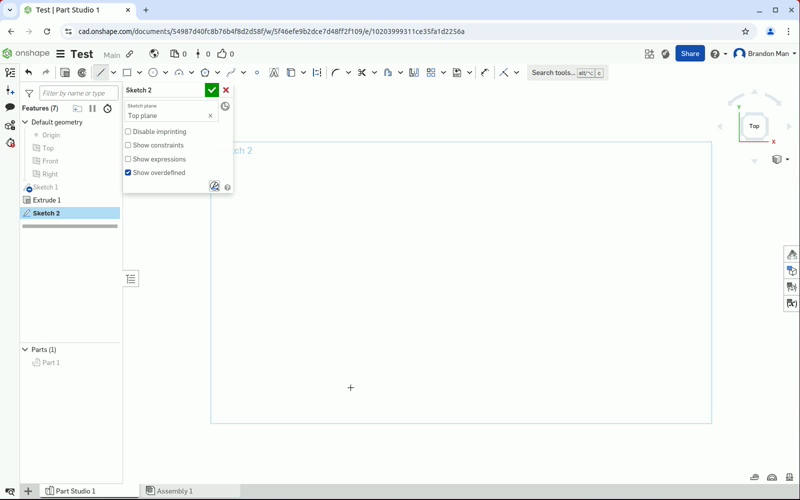
click(350, 387)
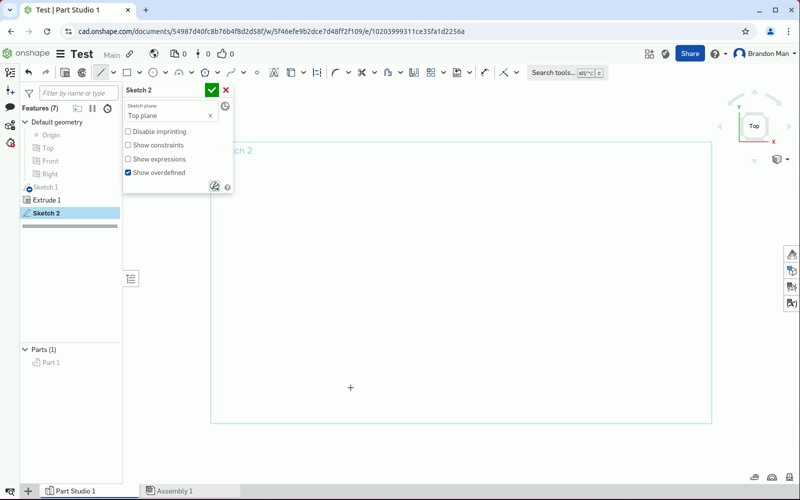
key_up(shift)
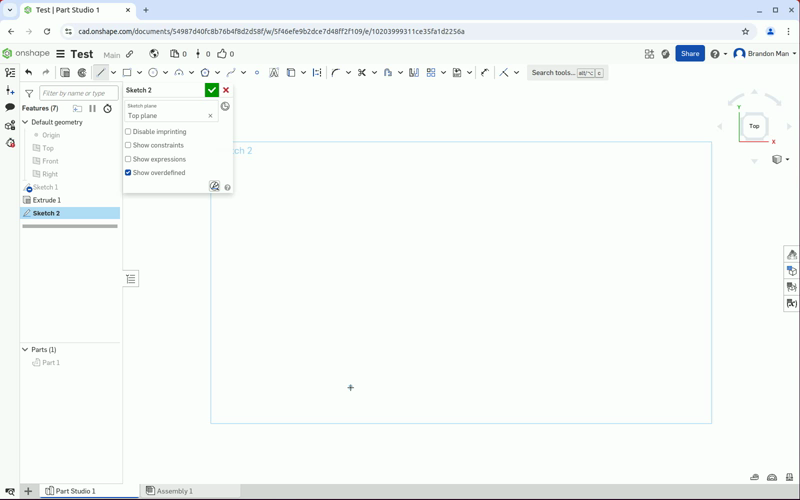
key_down(shift)
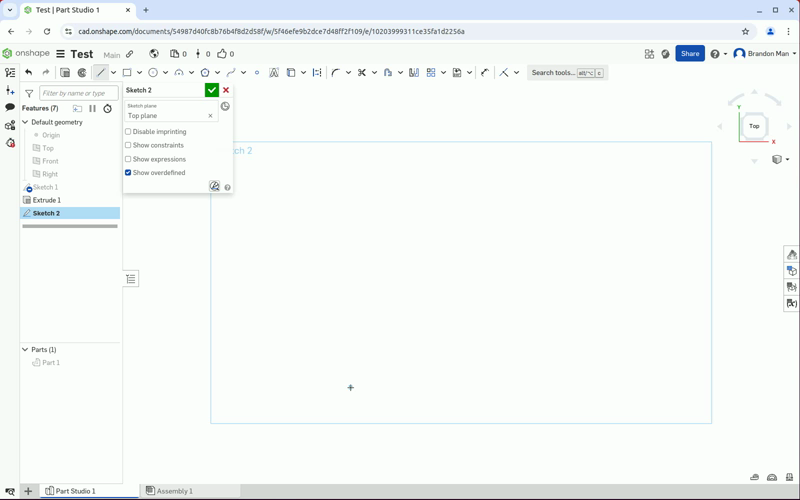
mouse_move(570, 387)
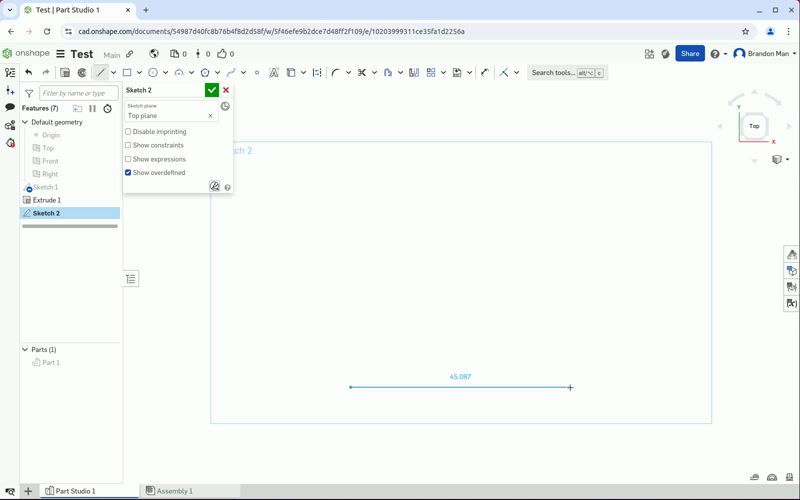
click(570, 387)
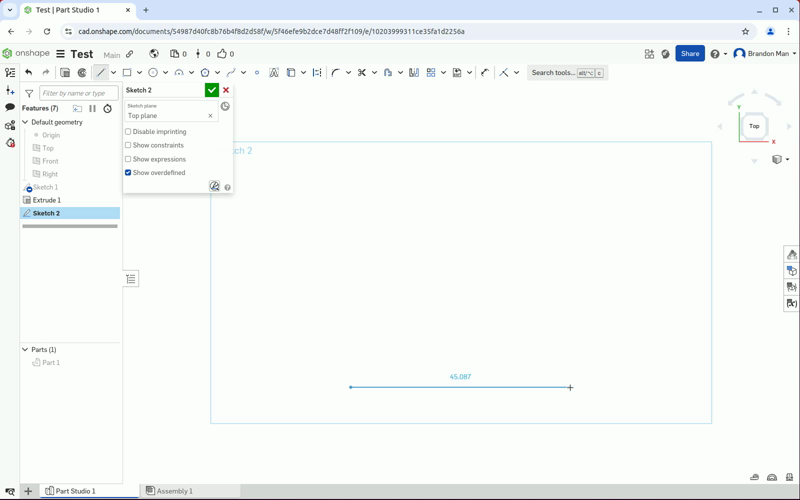
key_up(shift)
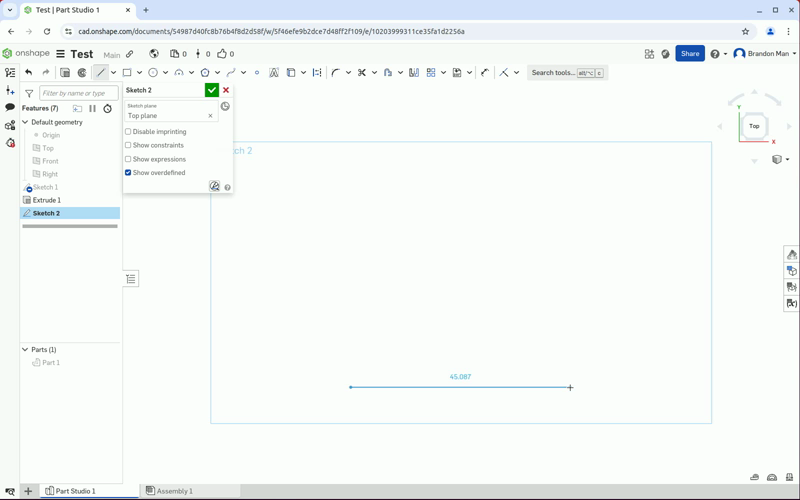
key_down(shift)
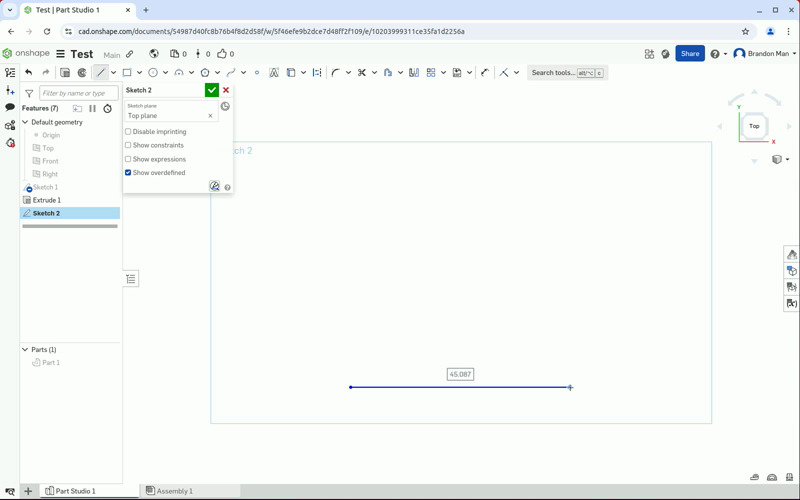
mouse_move(589, 387)
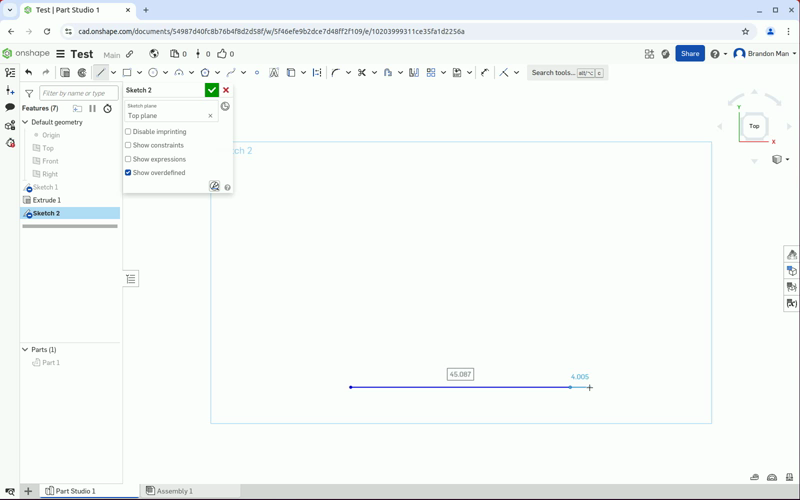
mouse_move(570, 352)
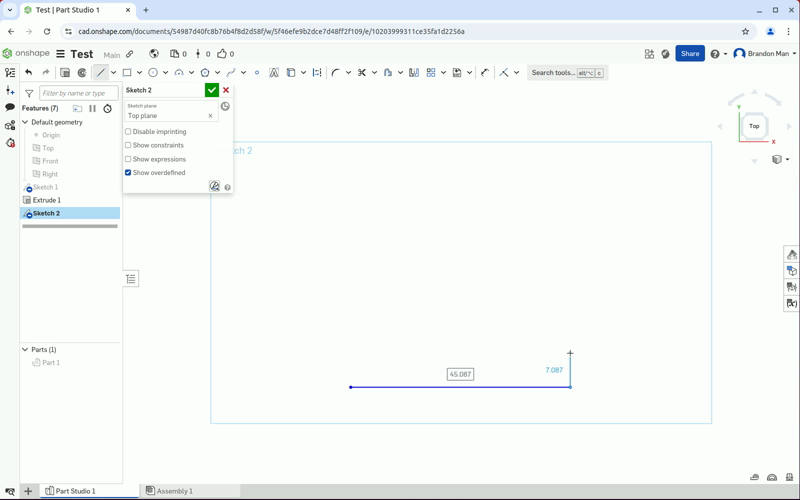
click(570, 352)
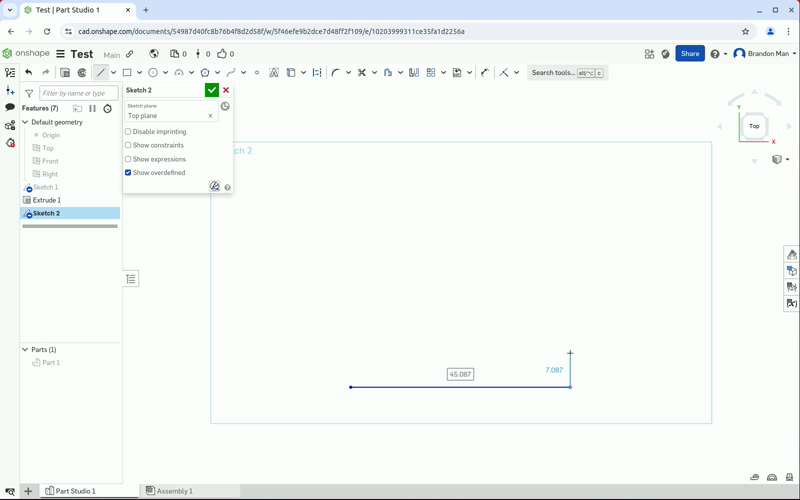
key_up(shift)
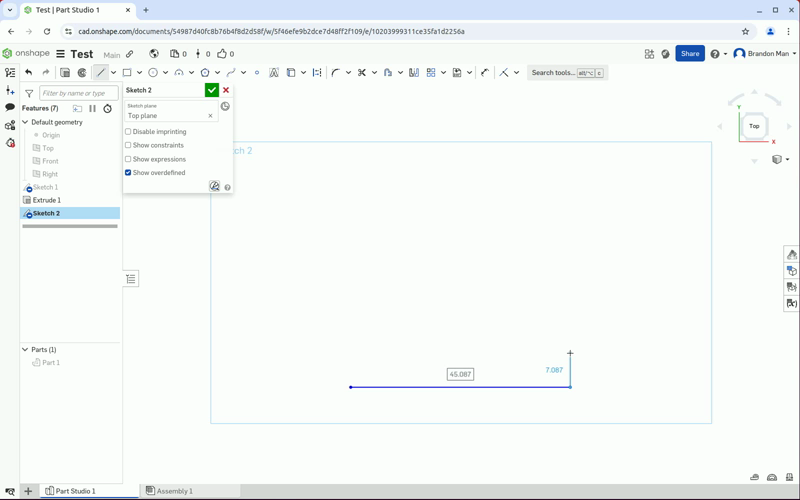
key_down(shift)
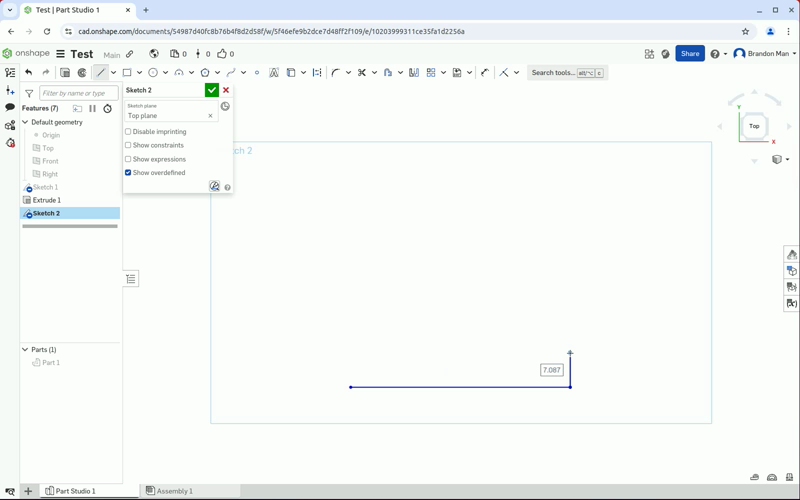
mouse_move(350, 352)
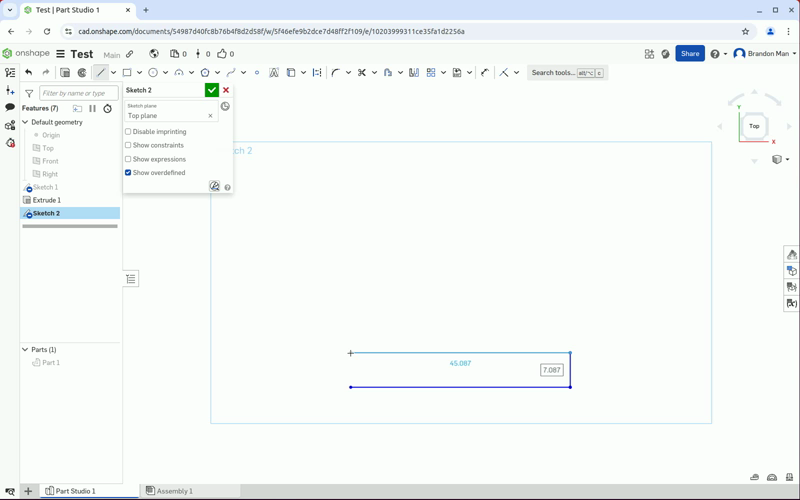
click(350, 352)
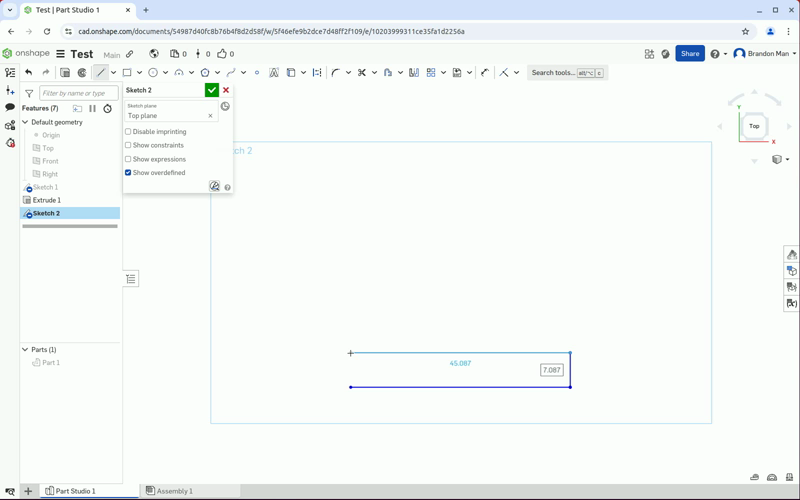
key_up(shift)
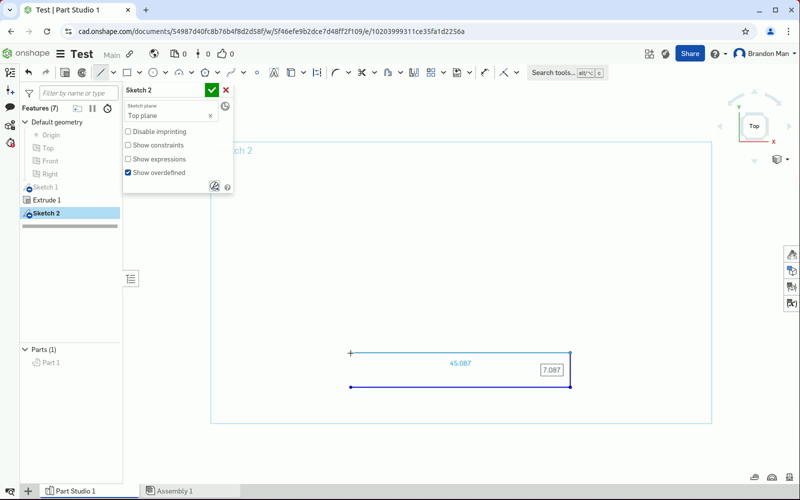
mouse_move(380, 352)
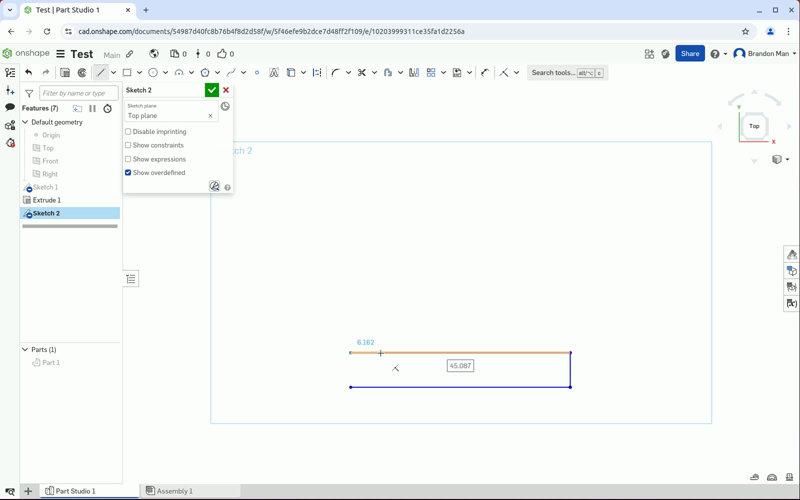
key_down(shift)
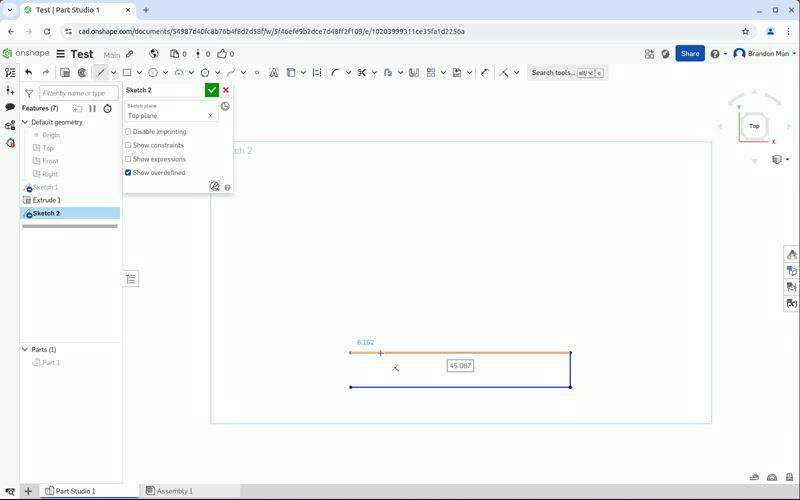
mouse_move(350, 387)
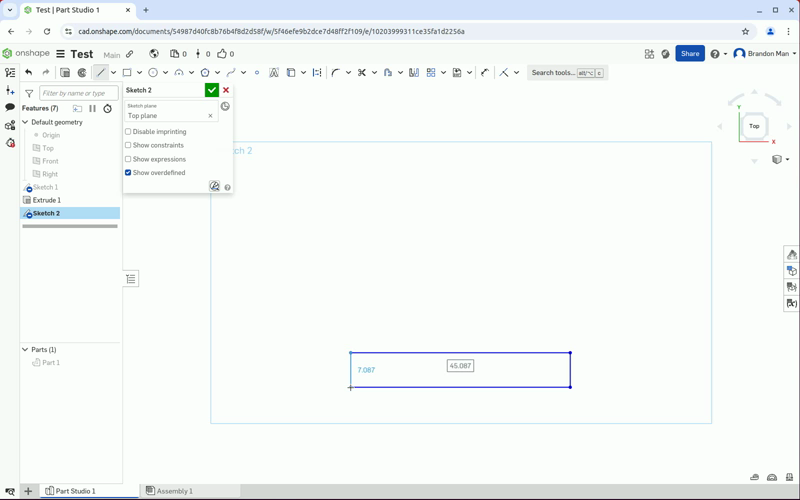
key_up(shift)
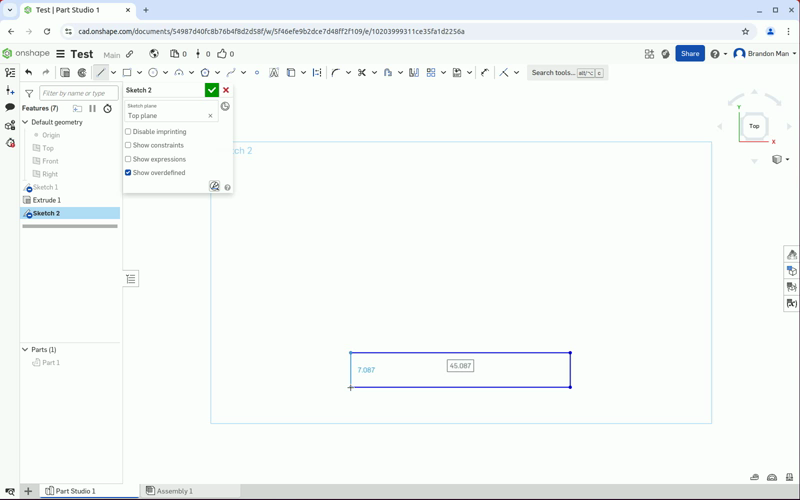
click(350, 387)
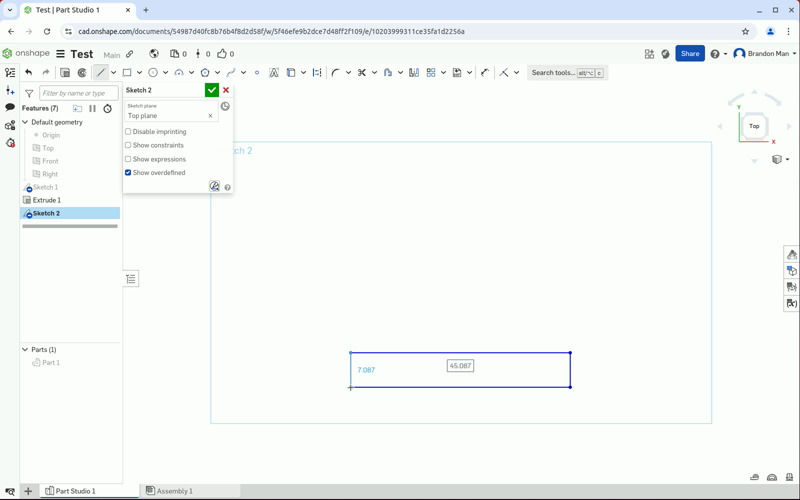
key(esc)
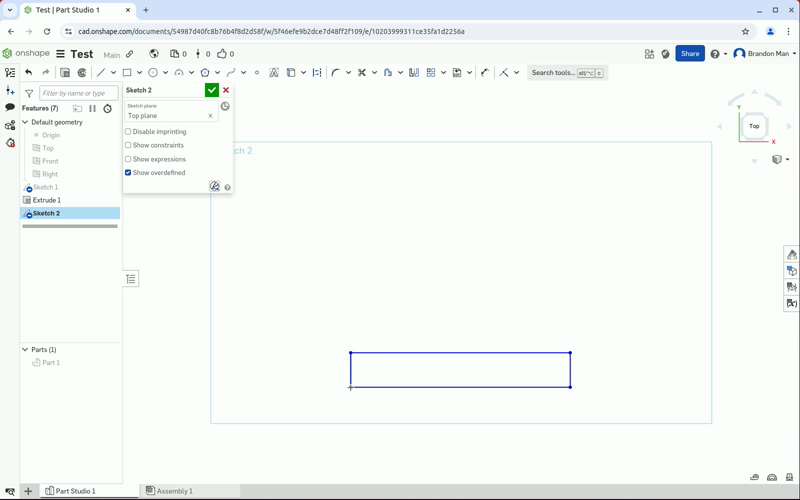
mouse_move(391, 365)
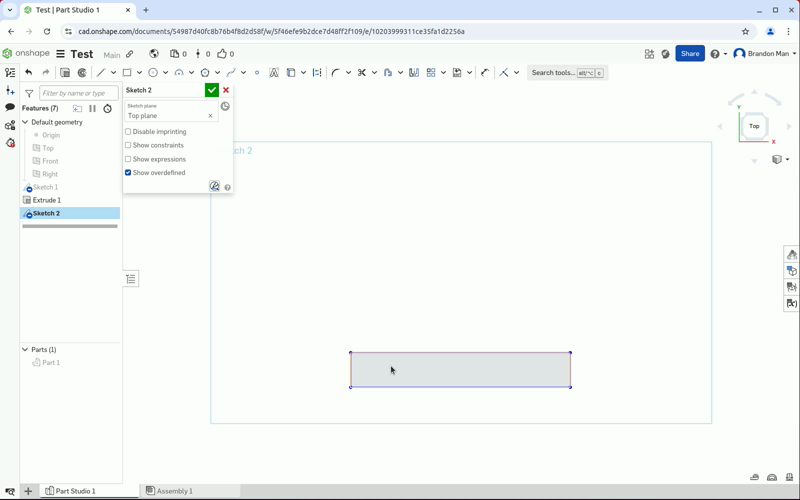
click(391, 365)
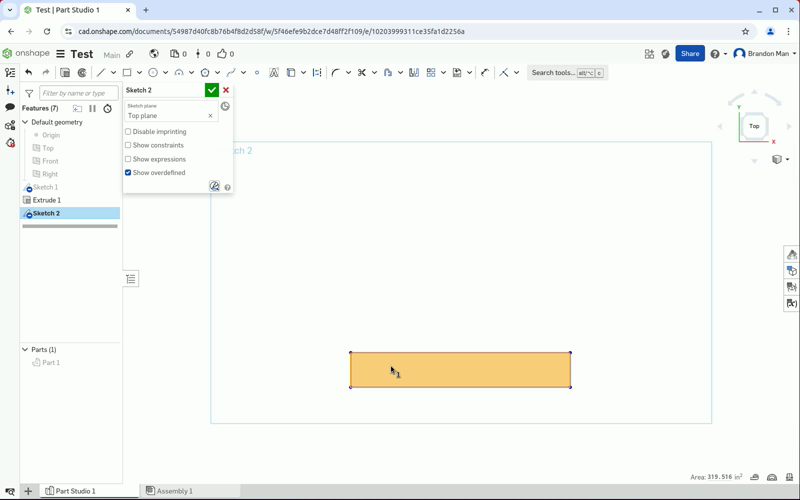
mouse_move(73, 352)
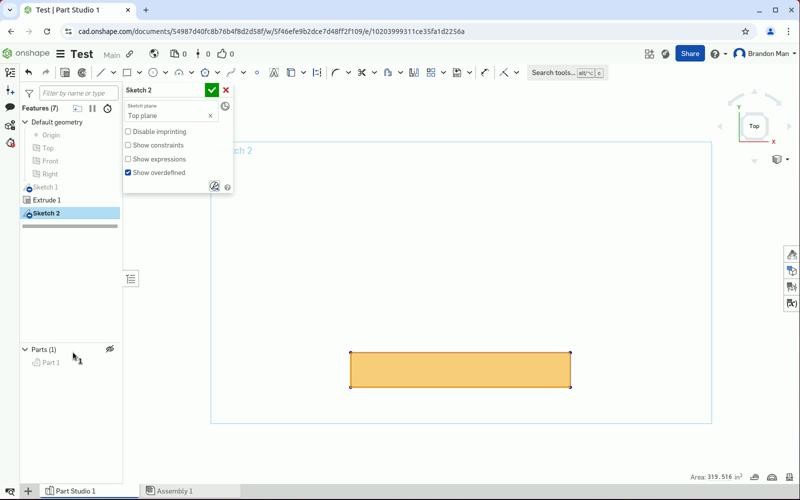
key(shift+y)
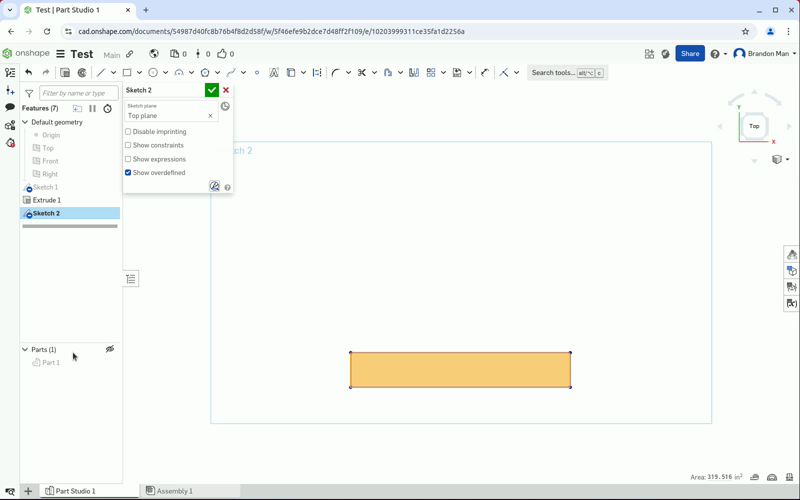
key(shift+e)
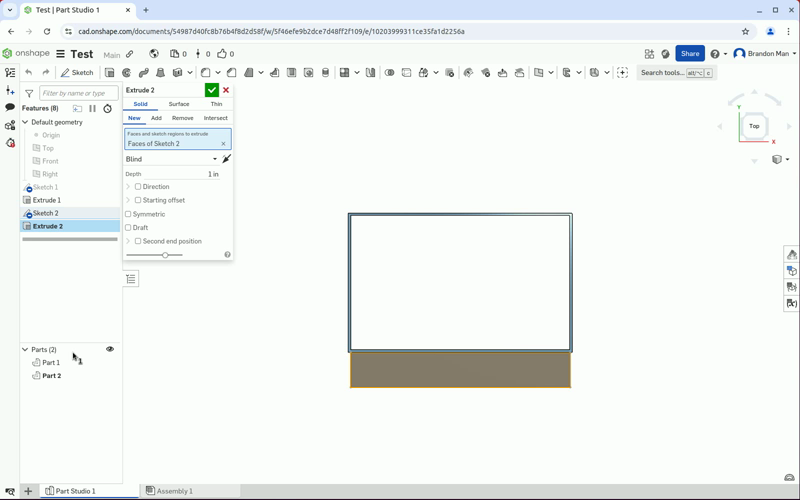
mouse_move(143, 106)
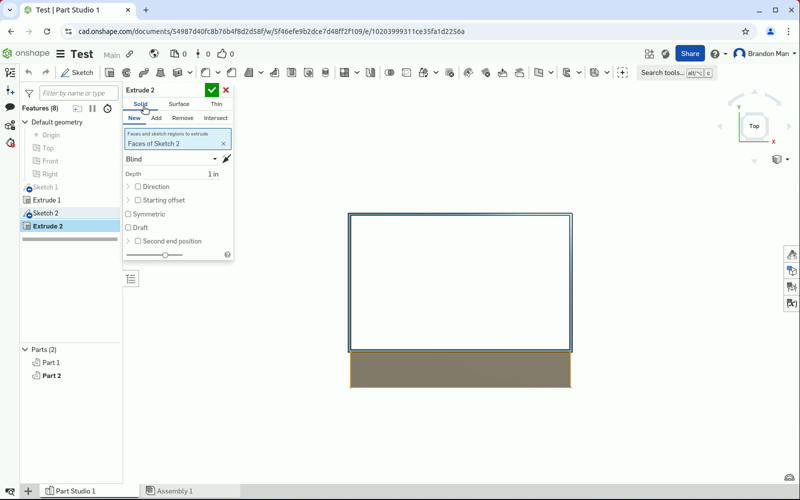
click(143, 106)
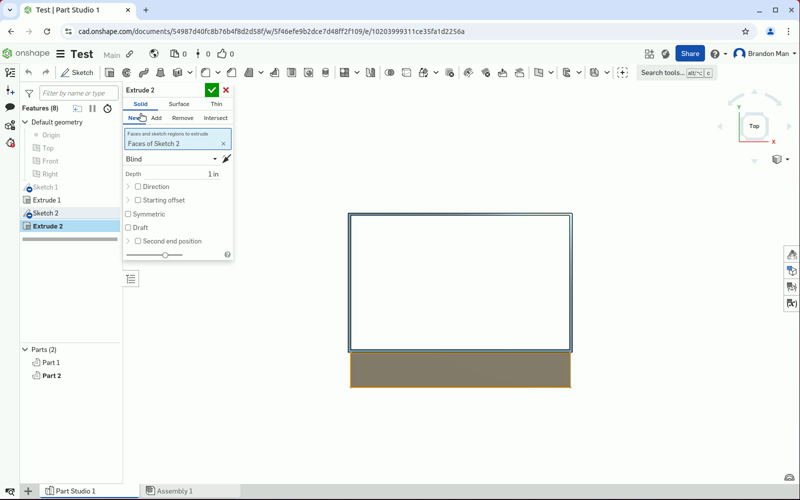
mouse_move(137, 120)
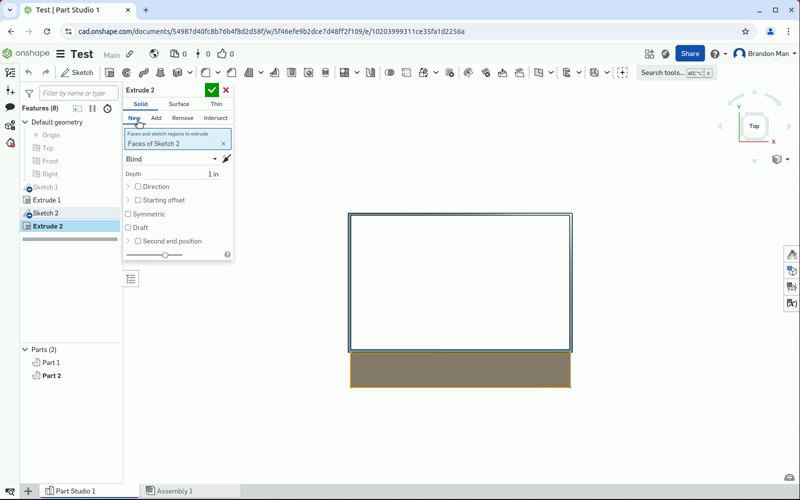
click(137, 120)
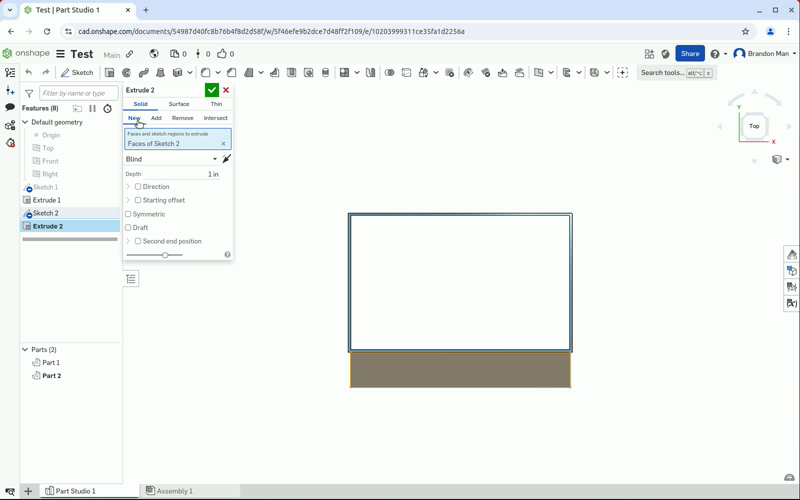
key(tab, 4)
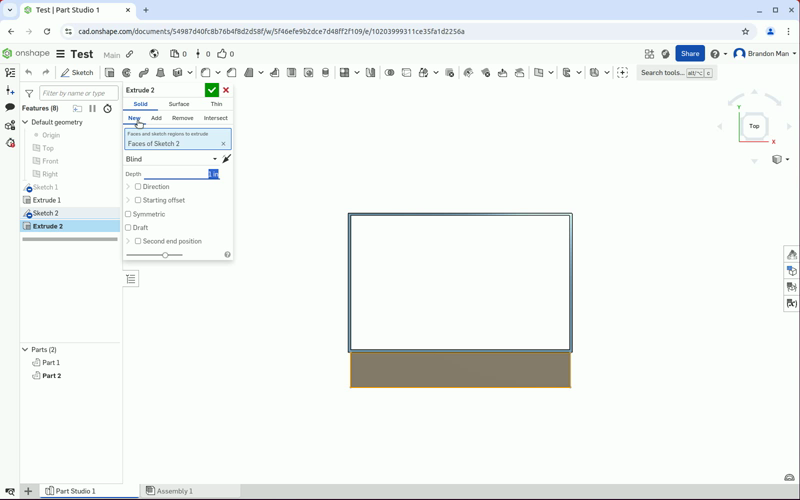
text(0.481)
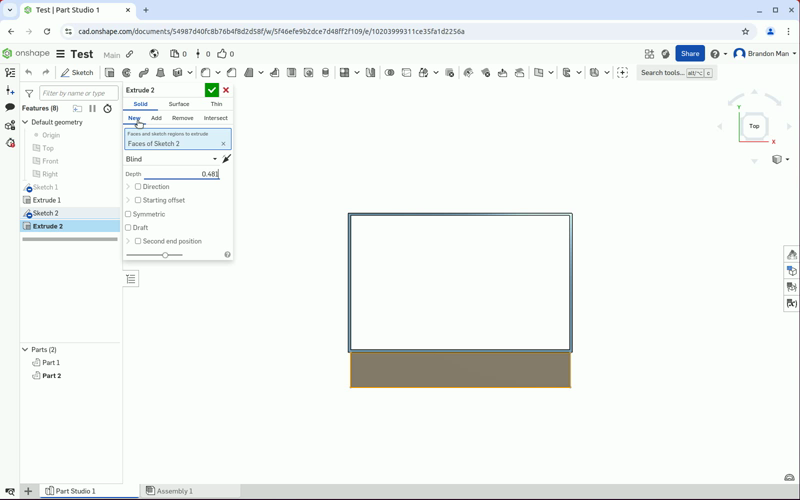
key(enter)
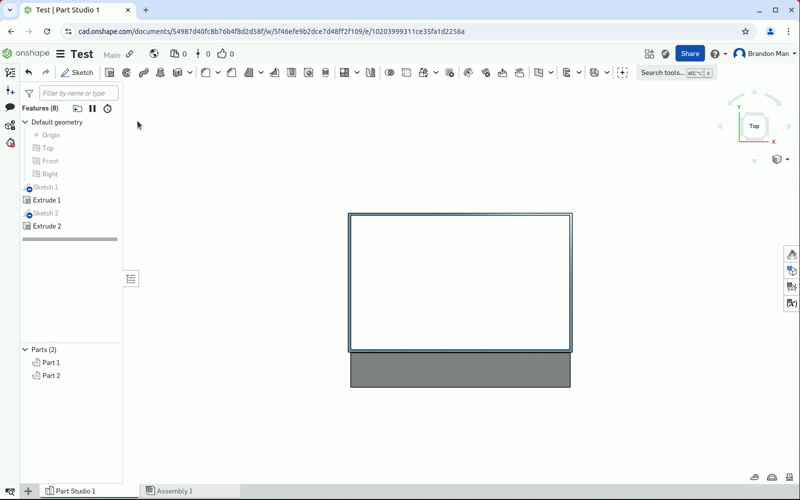
key(shift+h)
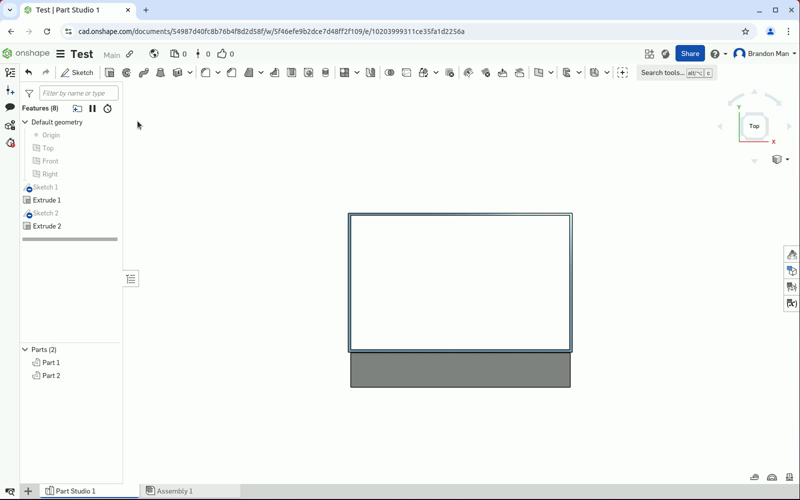
key(shift+h)
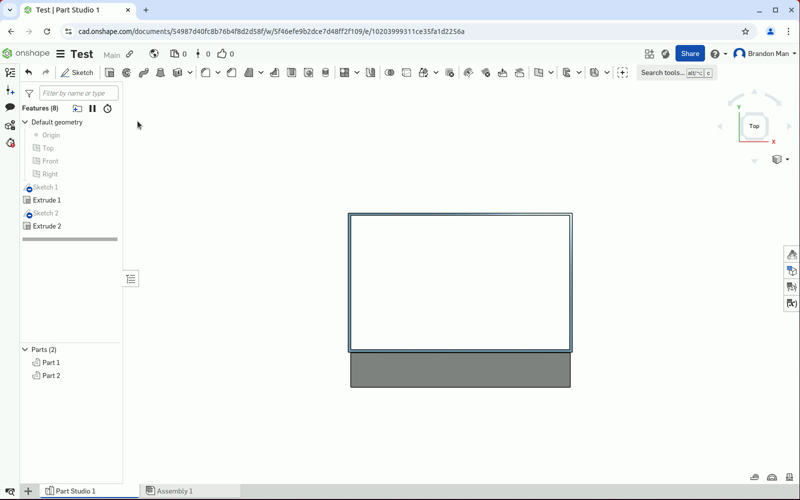
mouse_move(73, 189)
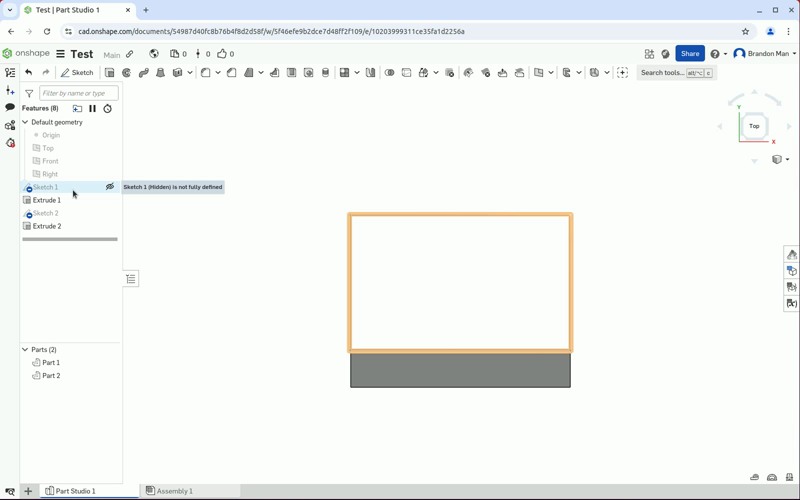
click(73, 189)
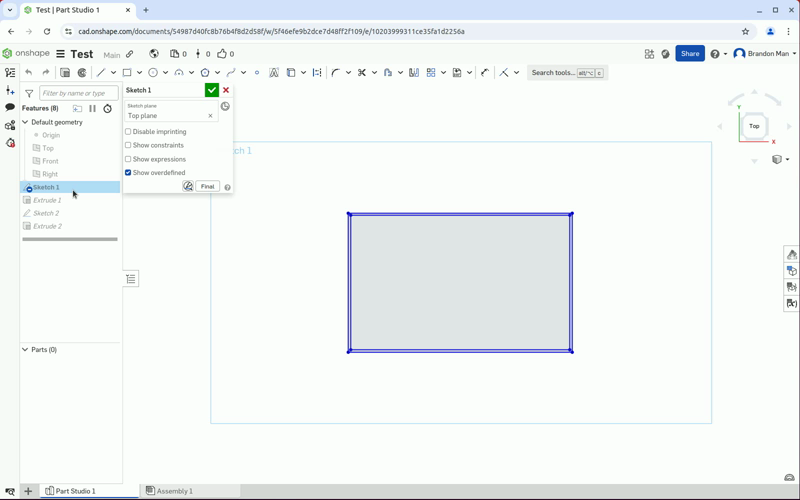
mouse_move(229, 92)
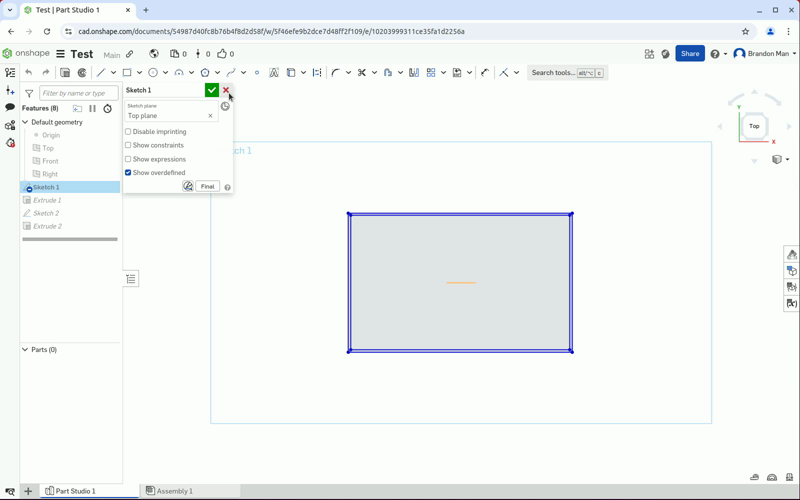
click(229, 92)
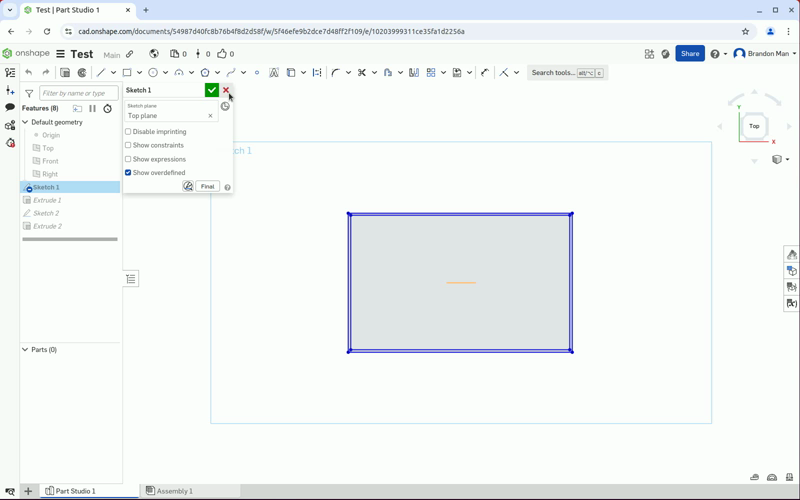
key(shift+s)
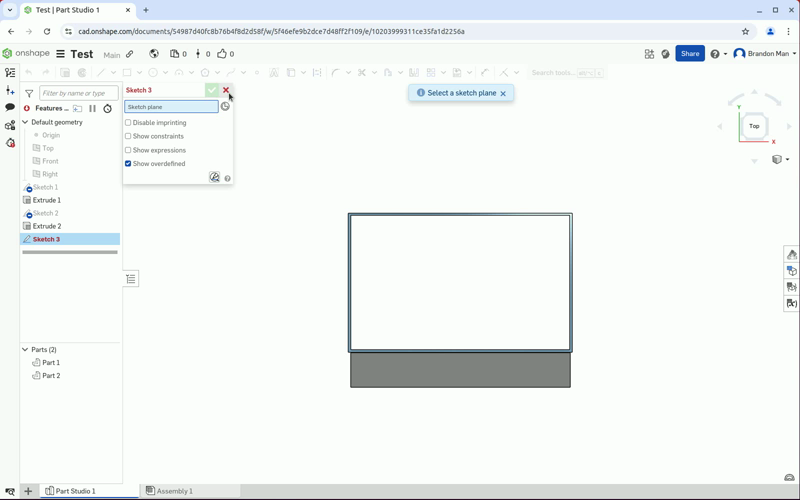
mouse_move(73, 150)
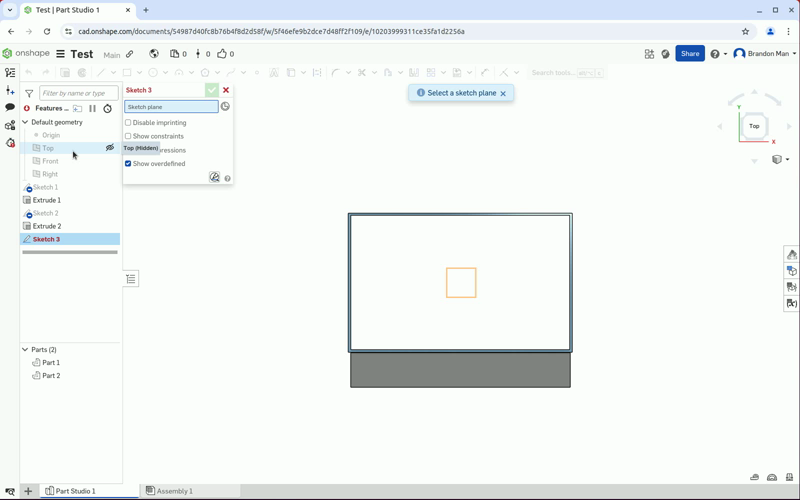
click(73, 150)
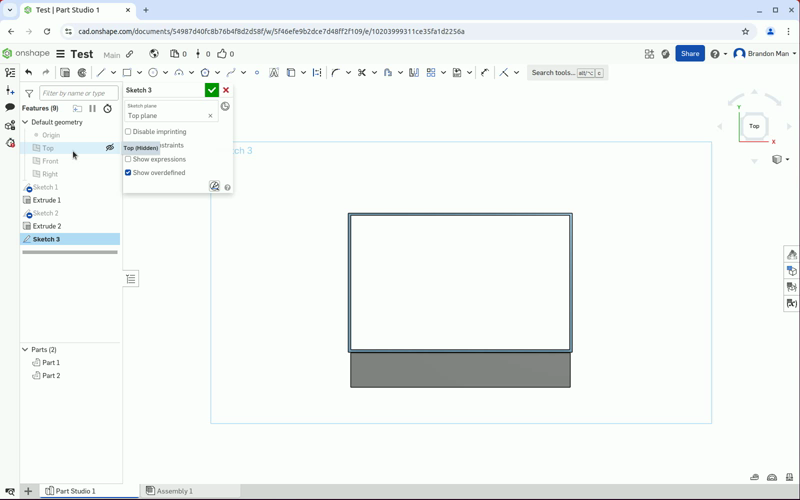
mouse_move(73, 352)
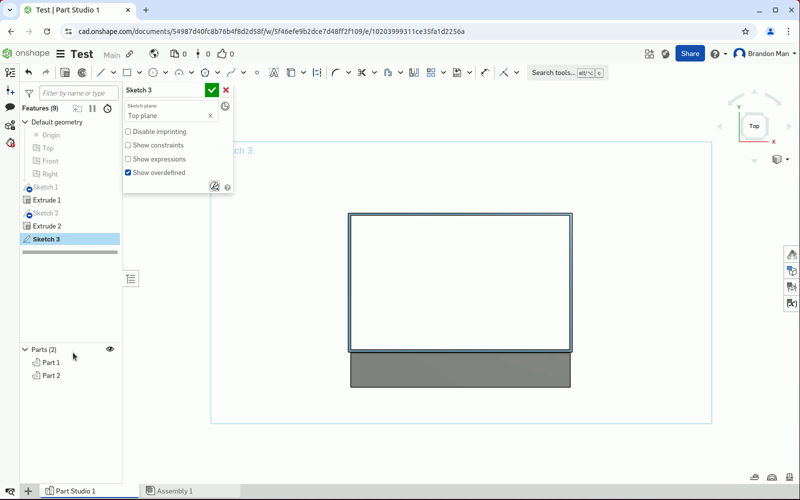
key(y)
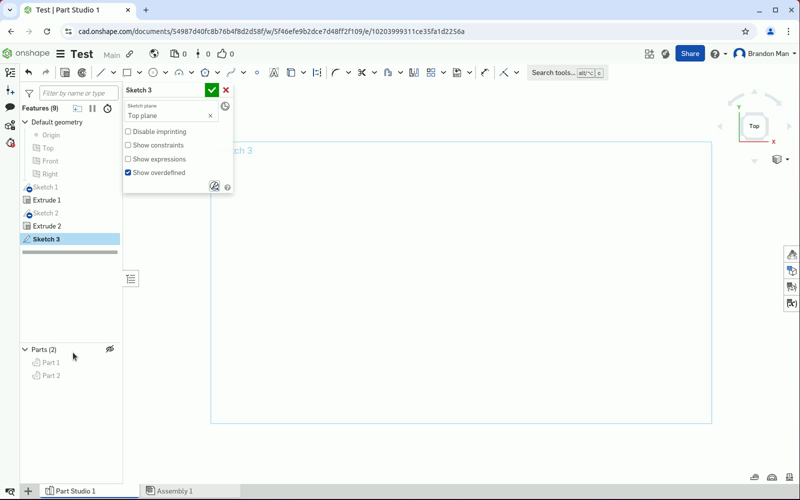
key(l)
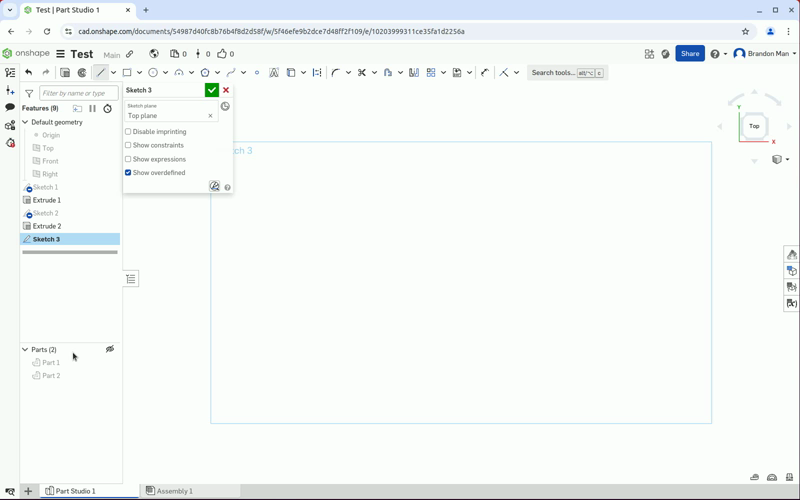
key_down(shift)
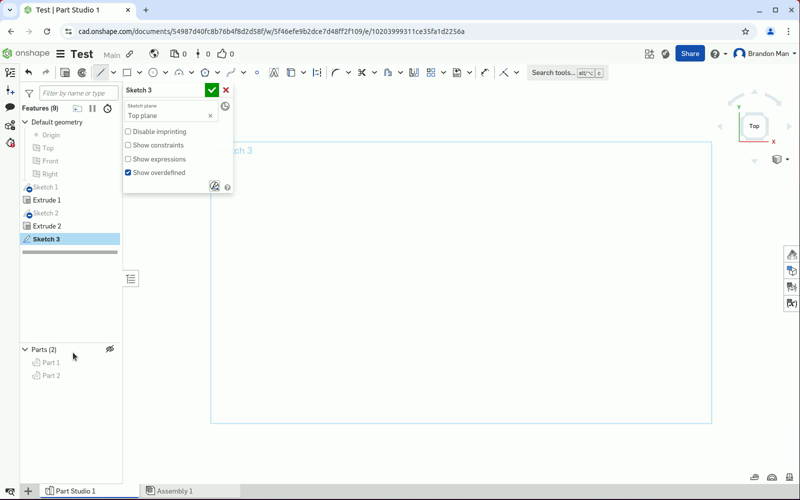
mouse_move(350, 352)
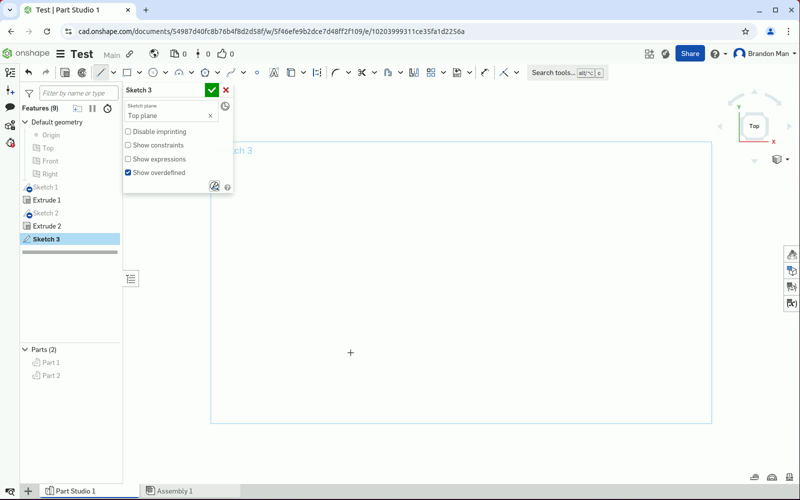
click(350, 352)
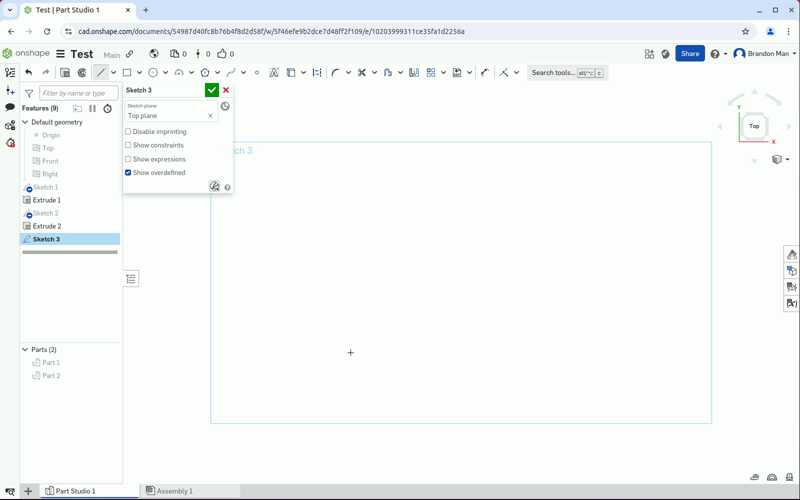
key_up(shift)
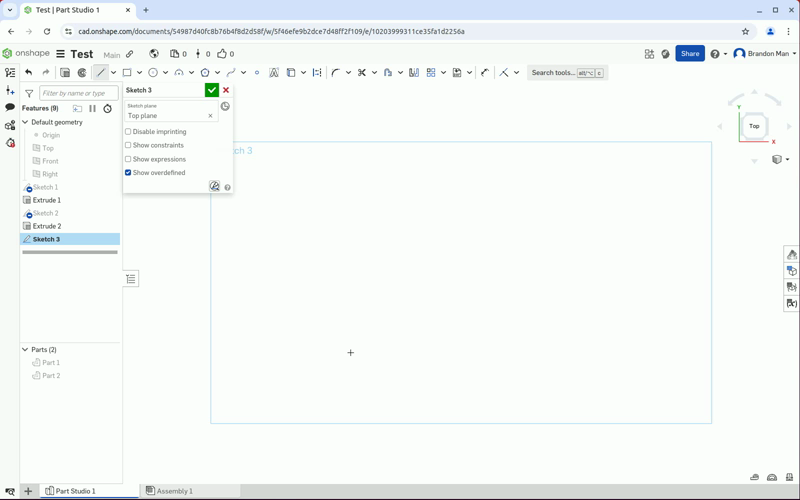
key_down(shift)
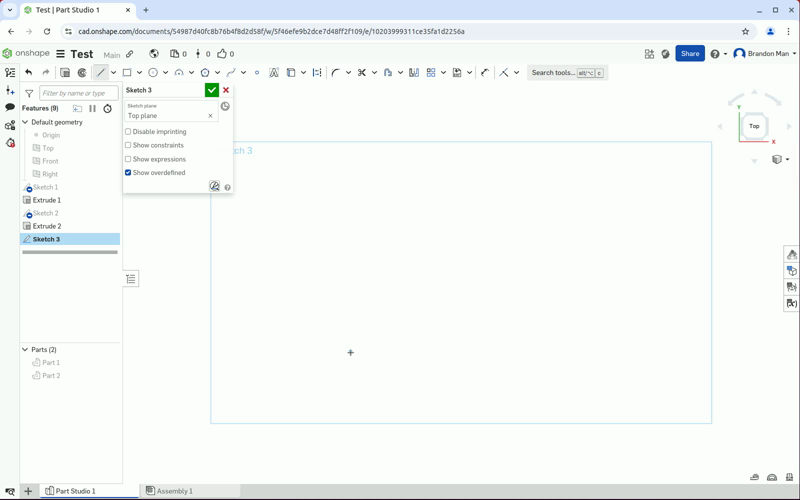
mouse_move(570, 352)
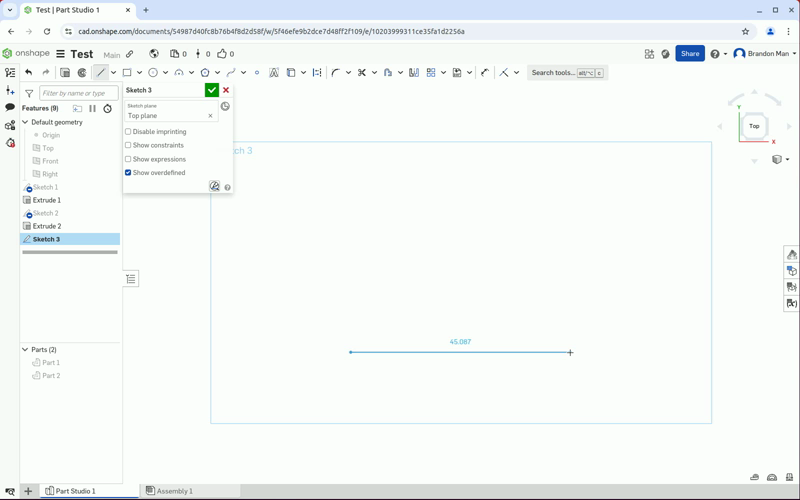
click(570, 352)
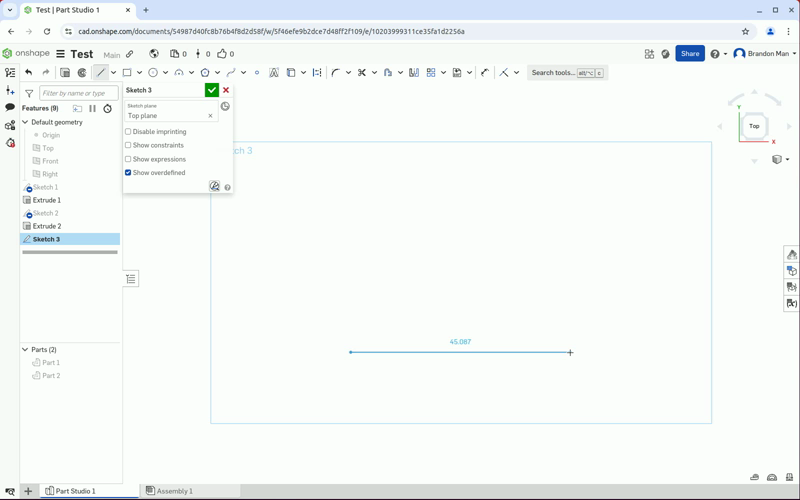
key_up(shift)
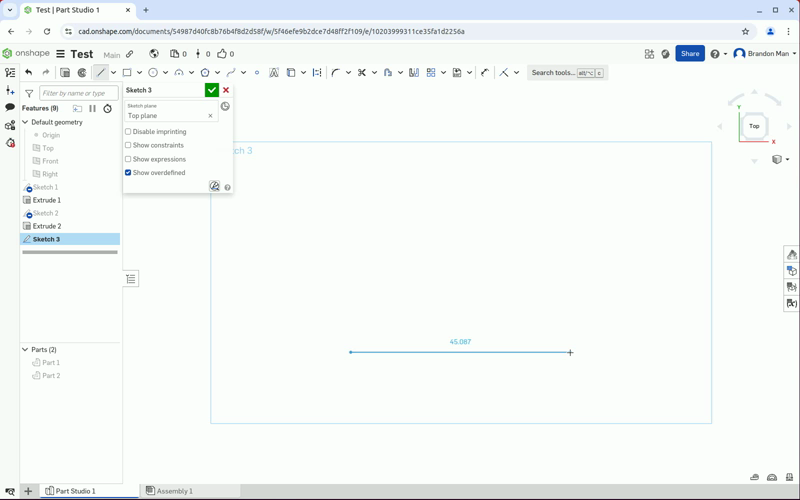
key_down(shift)
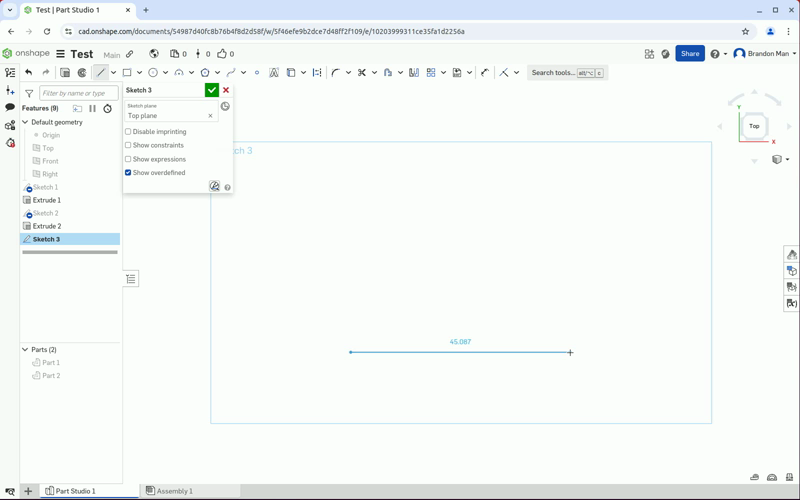
mouse_move(589, 352)
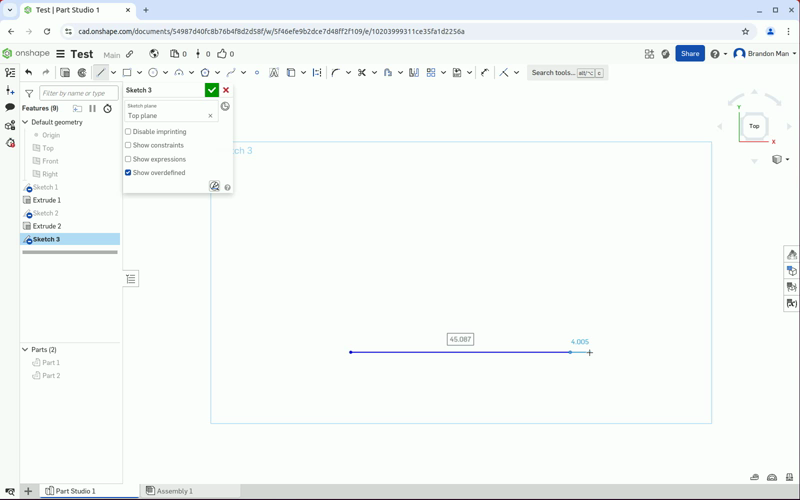
mouse_move(570, 349)
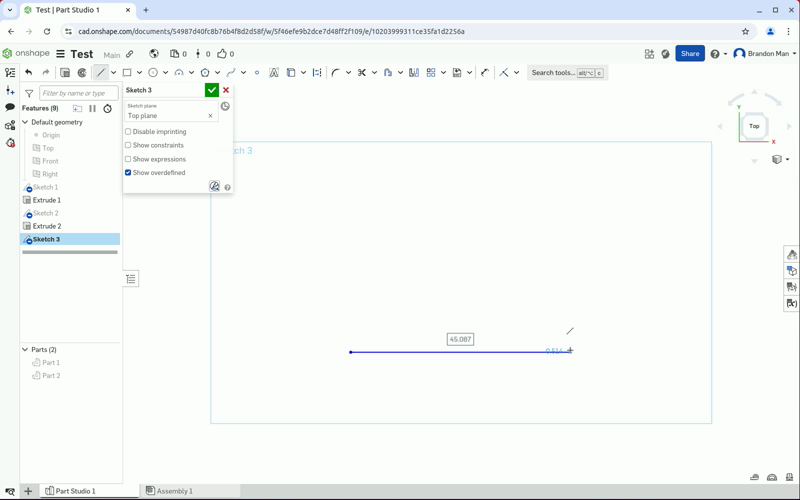
scroll(6)
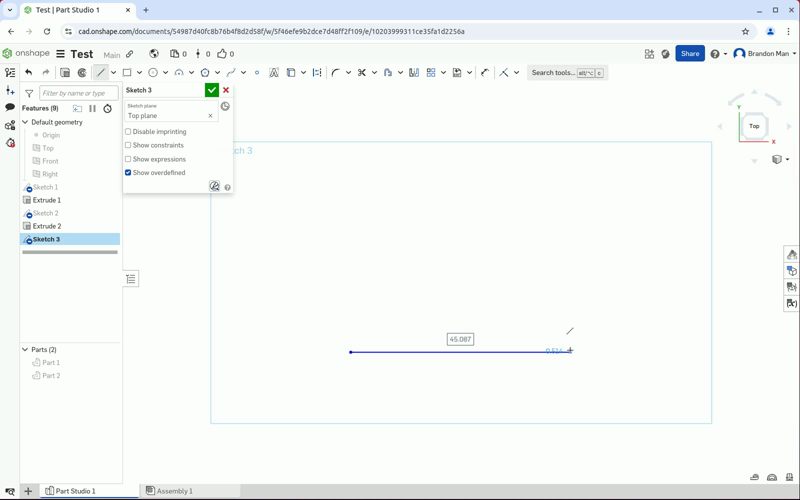
scroll(6)
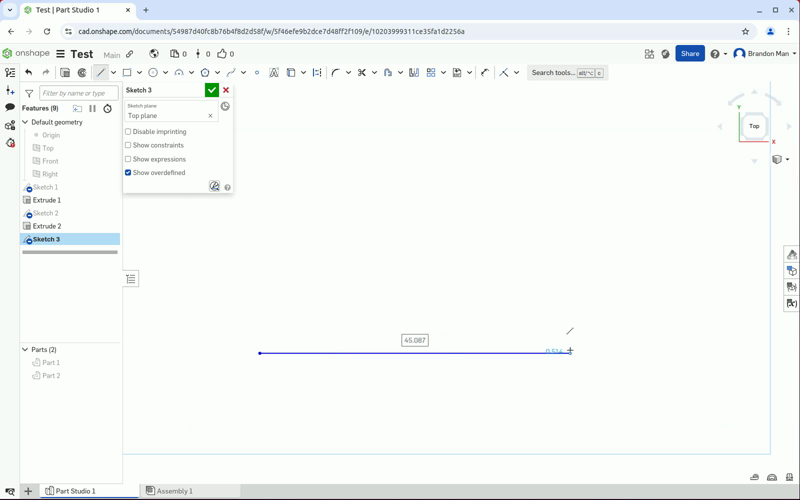
scroll(6)
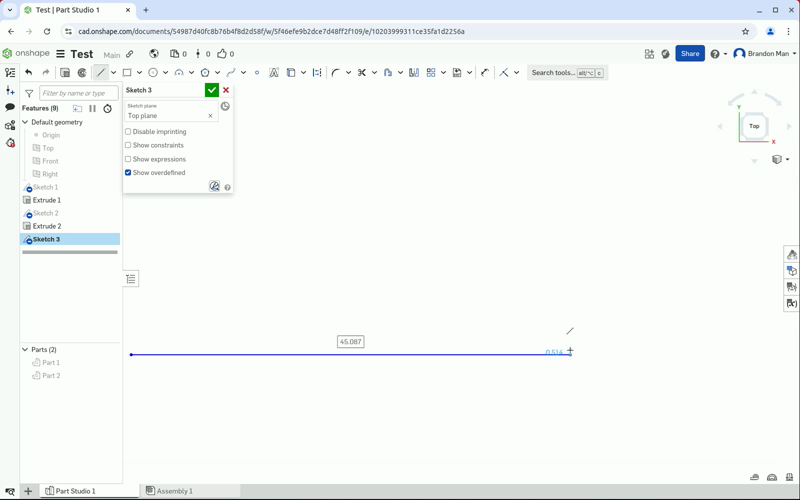
scroll(6)
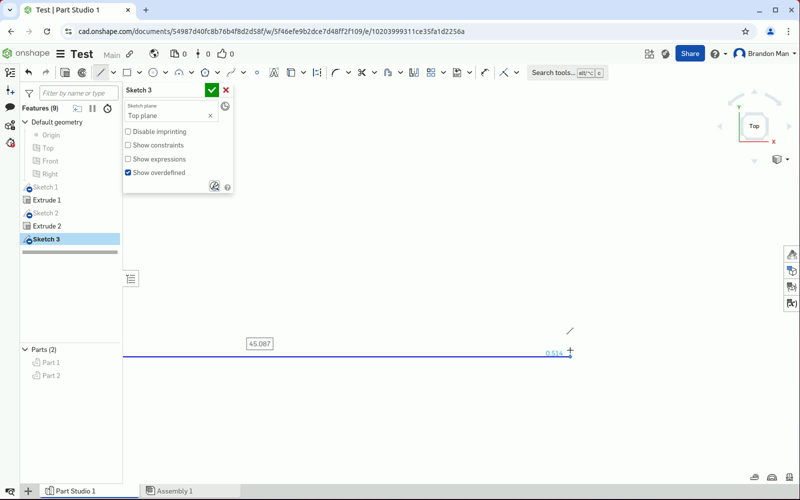
scroll(6)
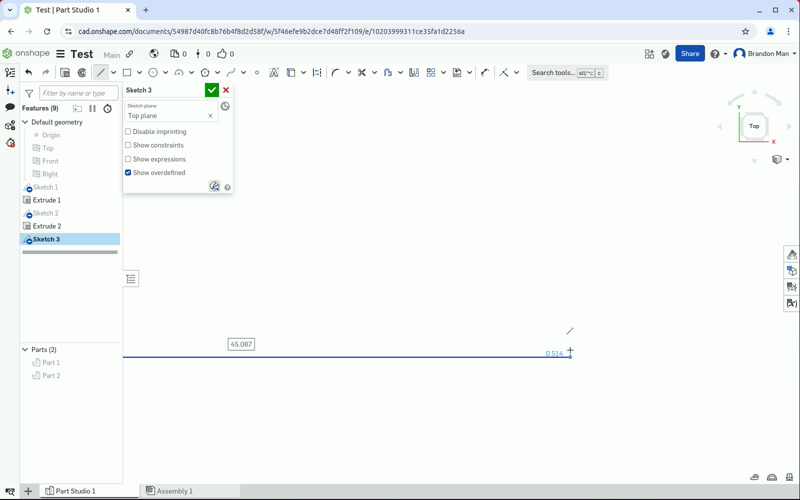
scroll(6)
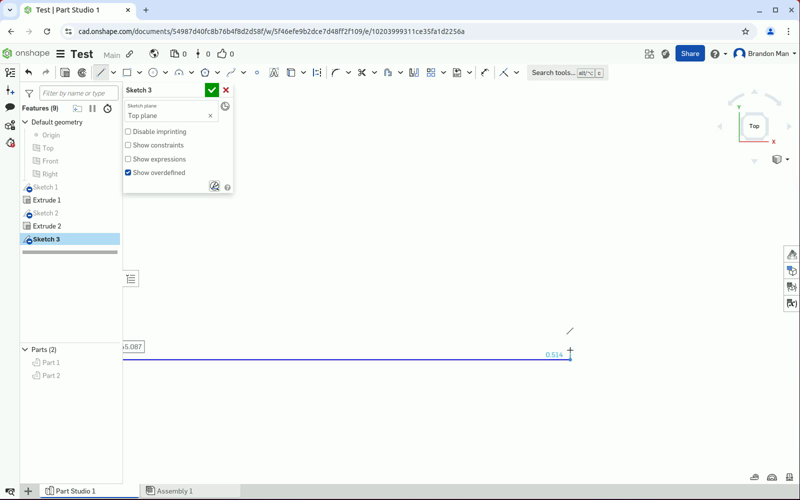
scroll(6)
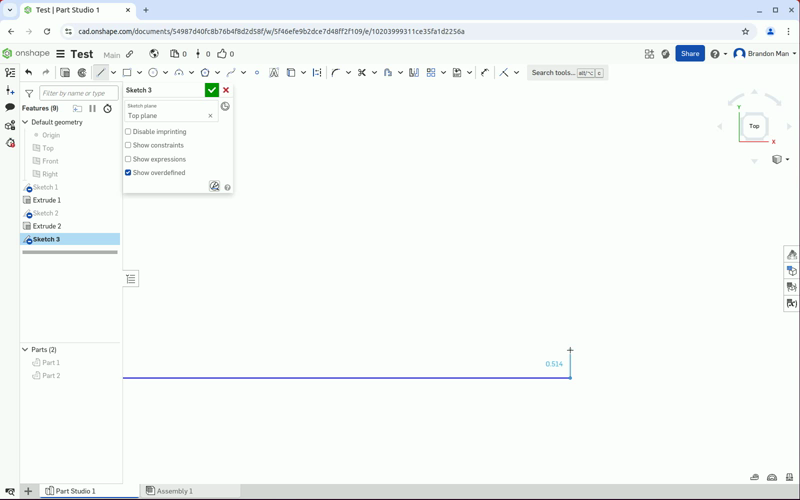
click(570, 349)
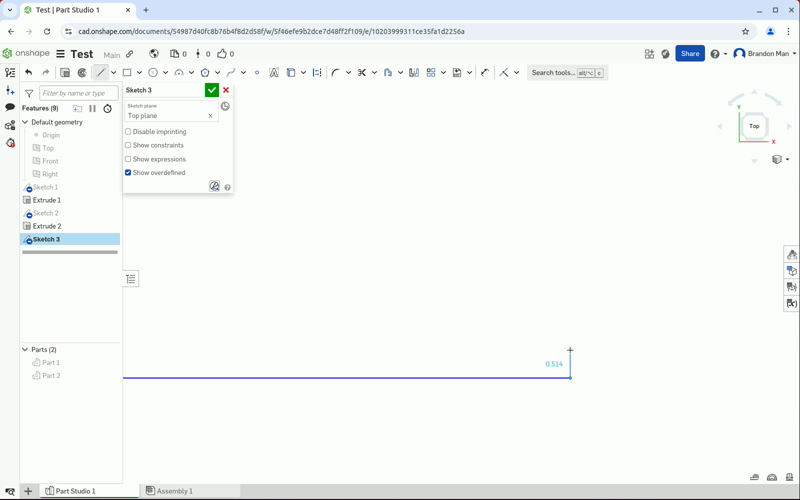
scroll(-6)
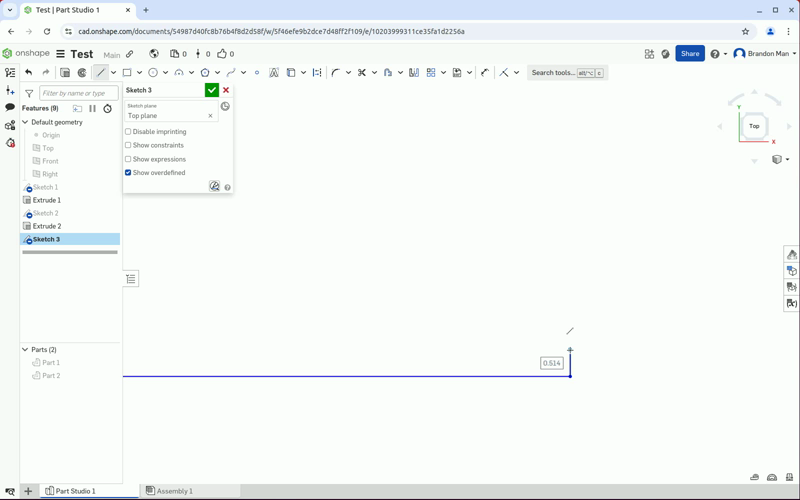
scroll(-6)
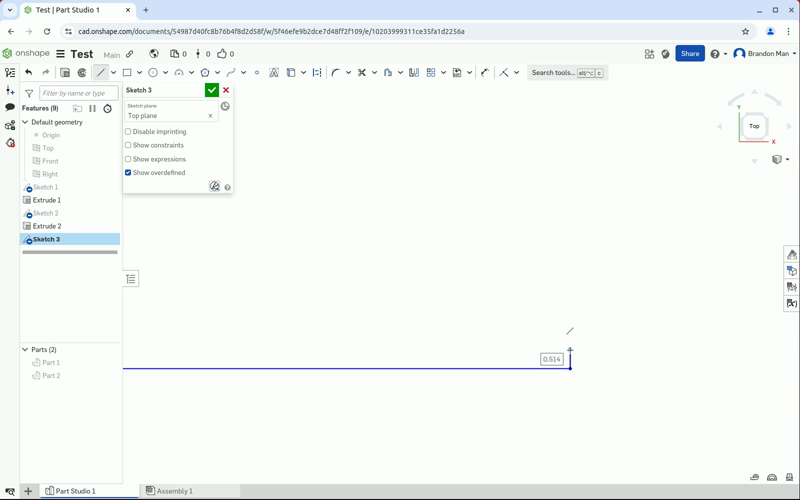
scroll(-6)
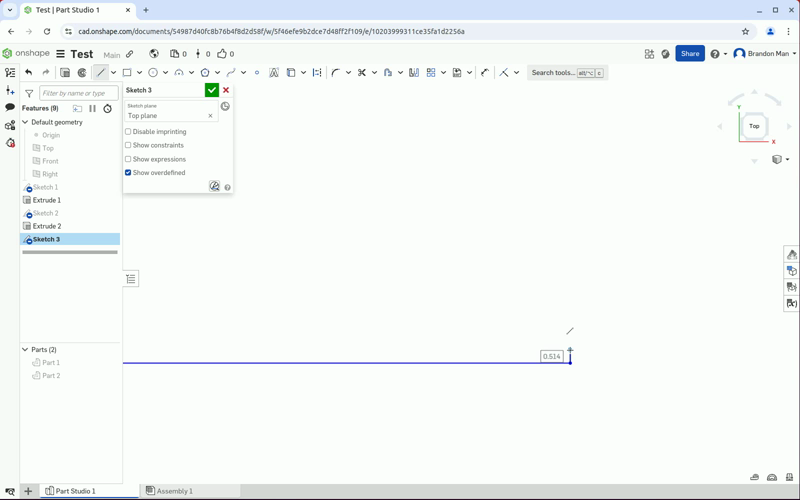
scroll(-6)
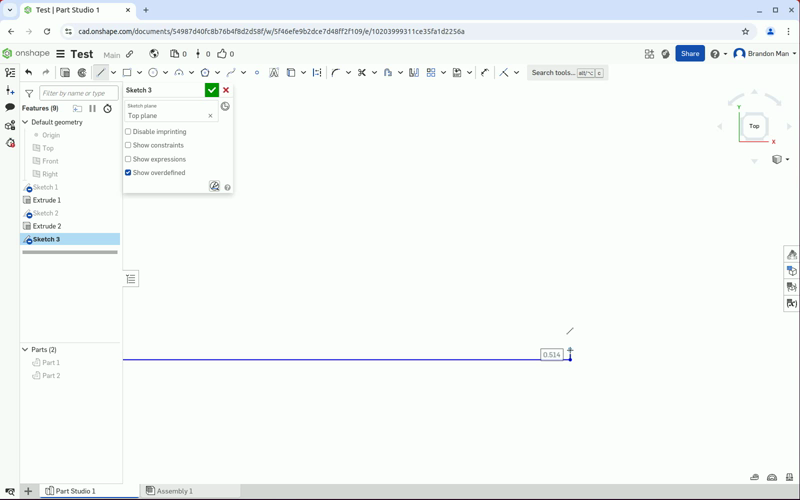
scroll(-6)
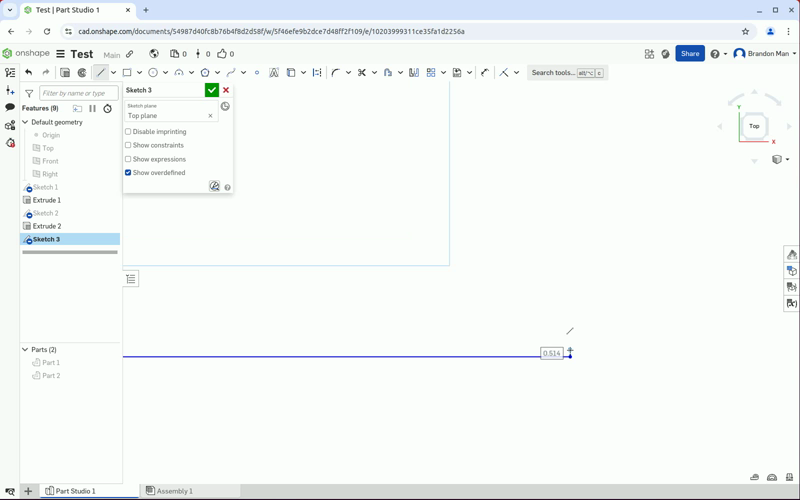
scroll(-6)
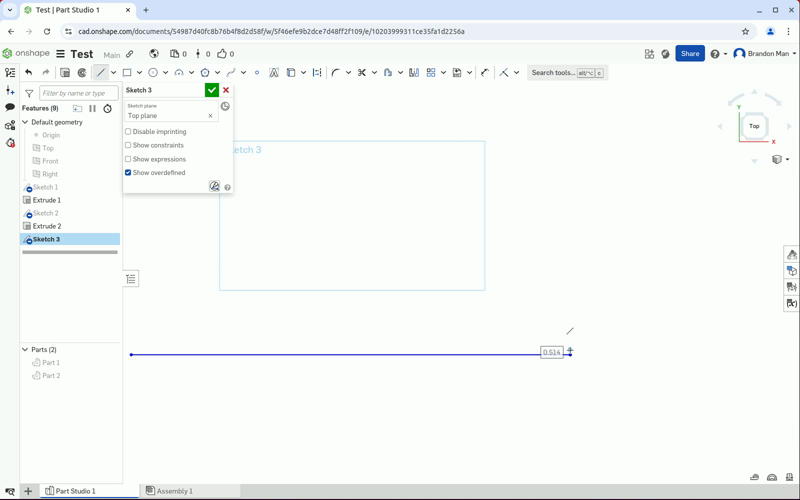
scroll(-6)
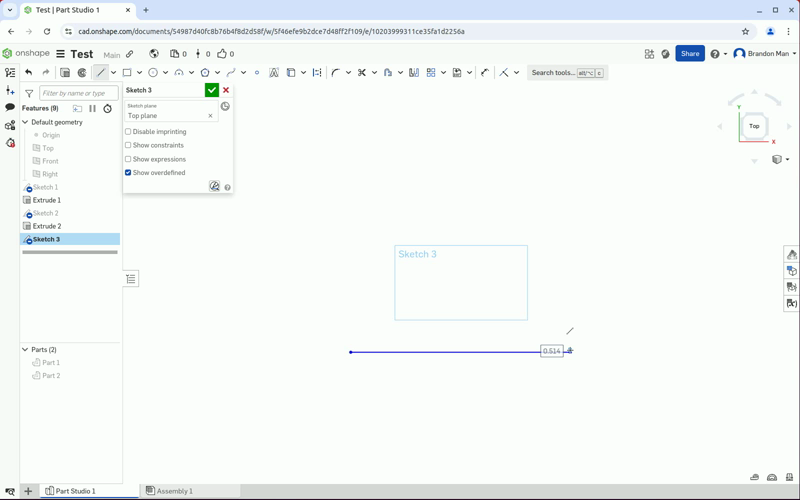
key_up(shift)
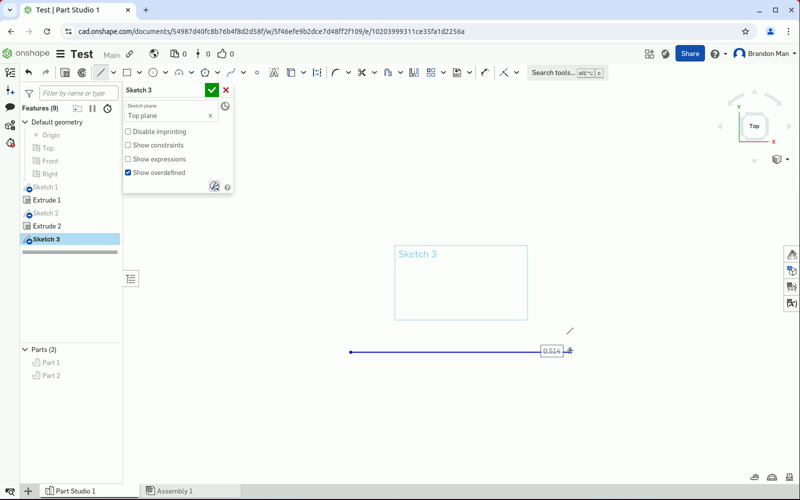
key_down(shift)
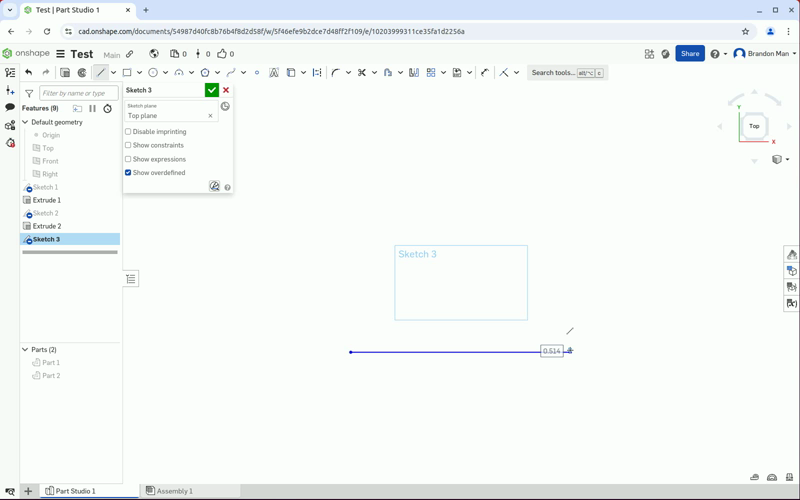
mouse_move(350, 349)
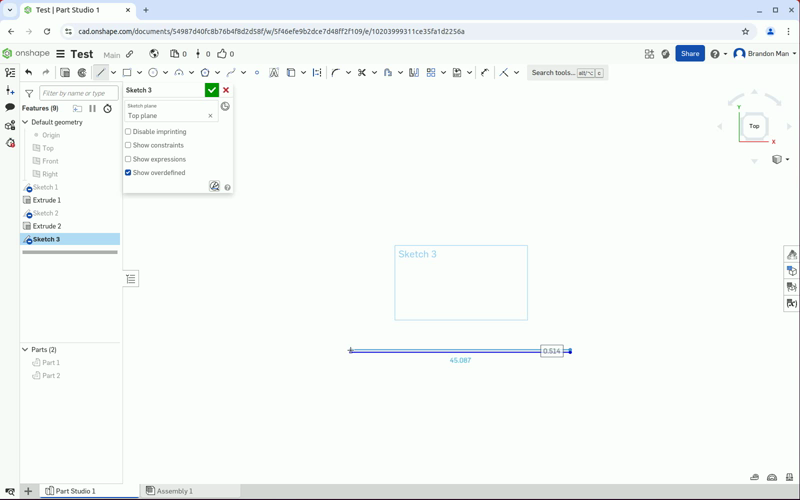
scroll(6)
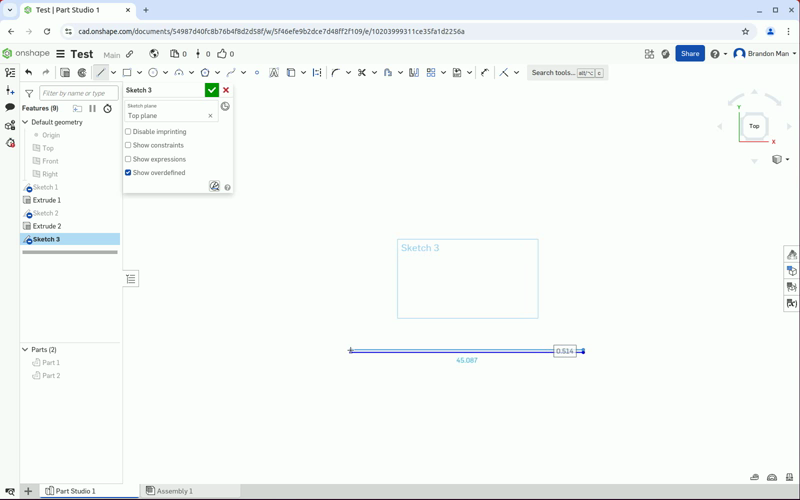
scroll(6)
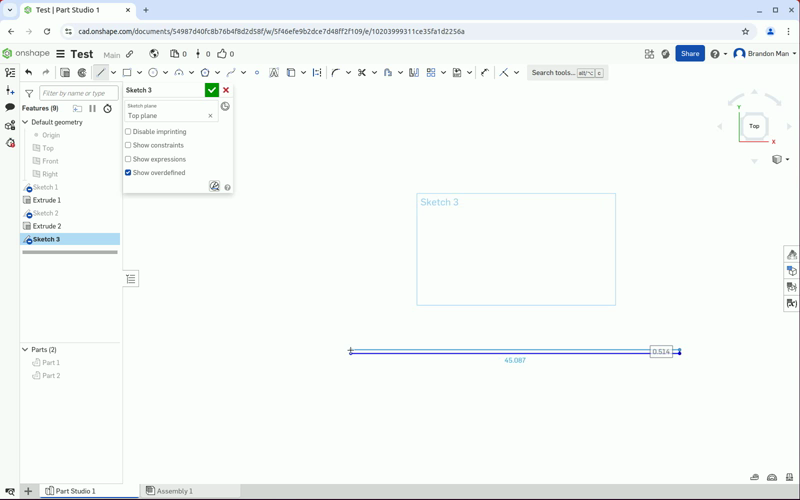
scroll(6)
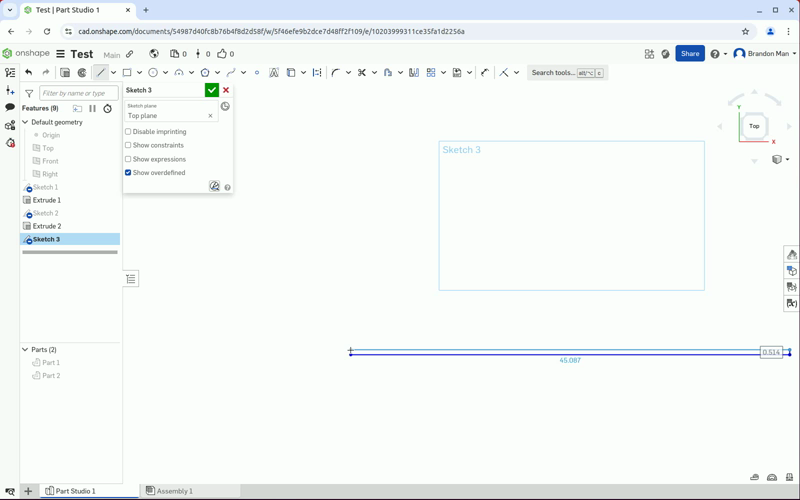
scroll(6)
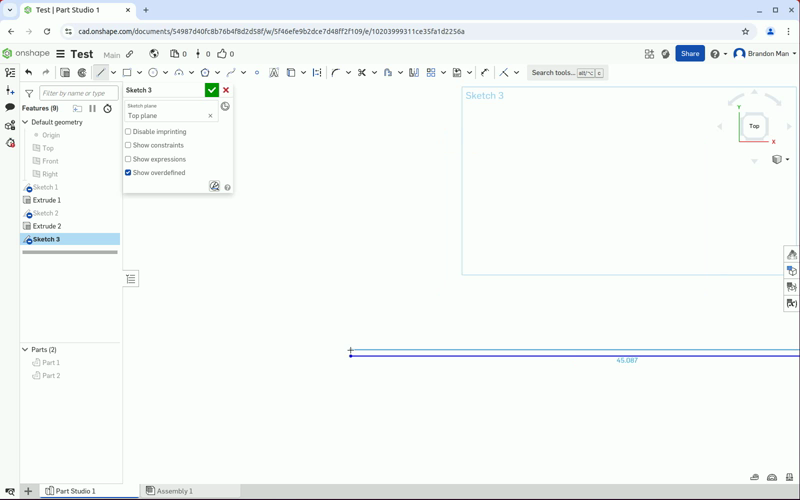
scroll(6)
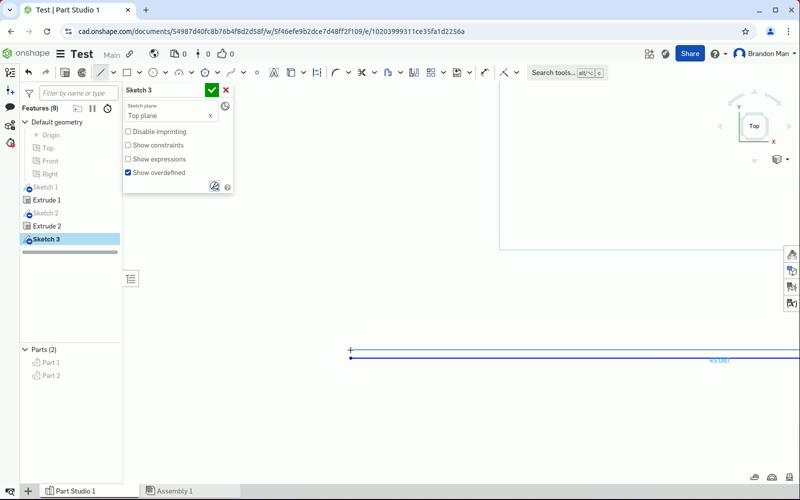
scroll(6)
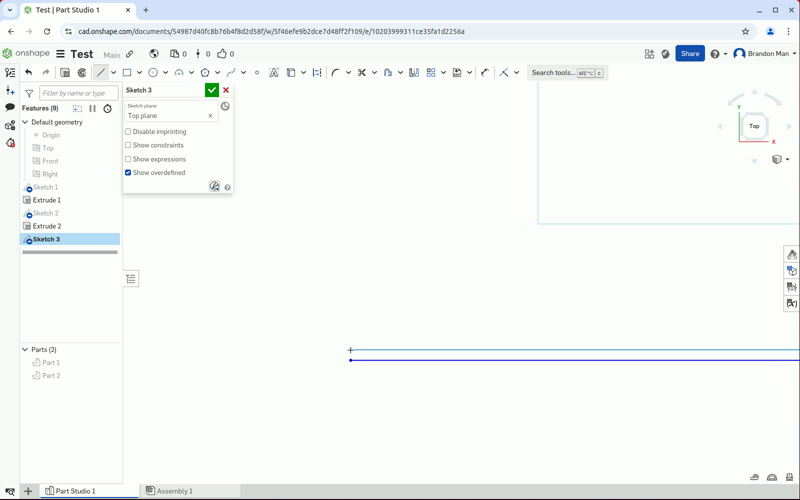
scroll(6)
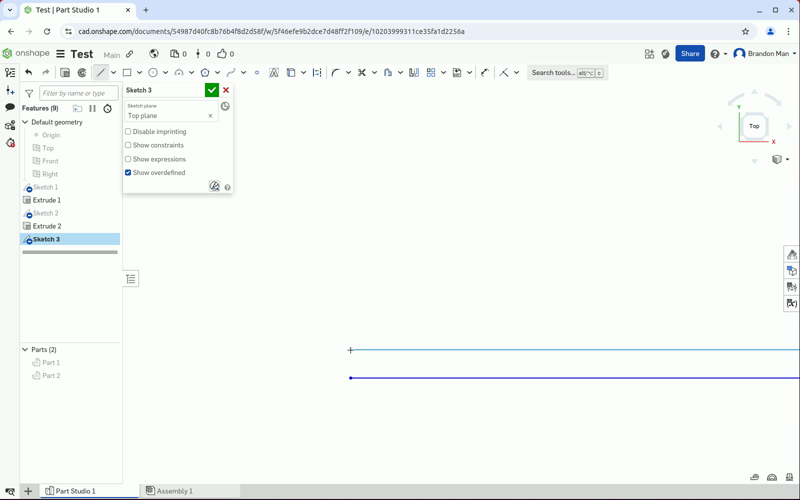
click(350, 349)
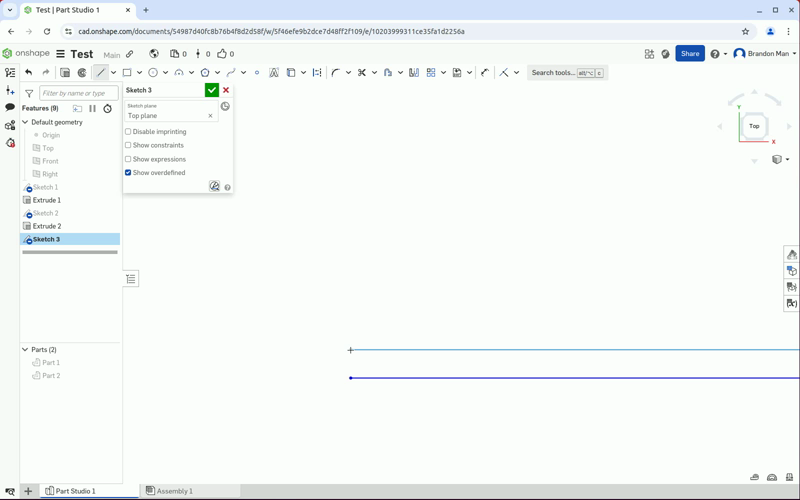
scroll(-6)
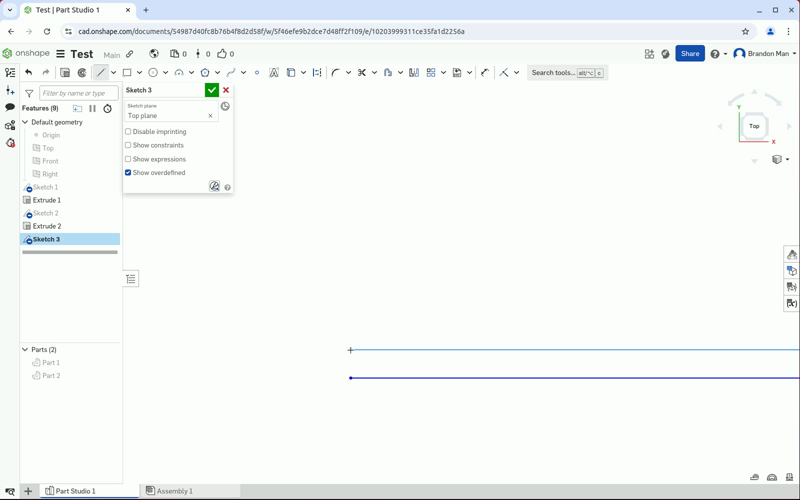
scroll(-6)
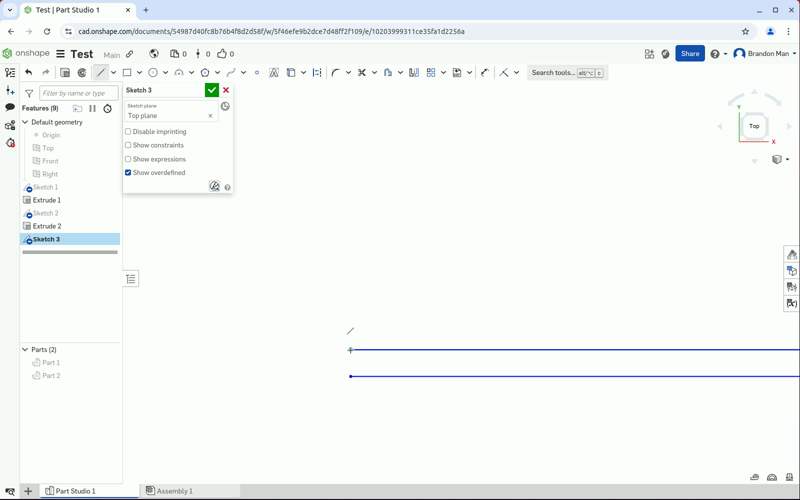
scroll(-6)
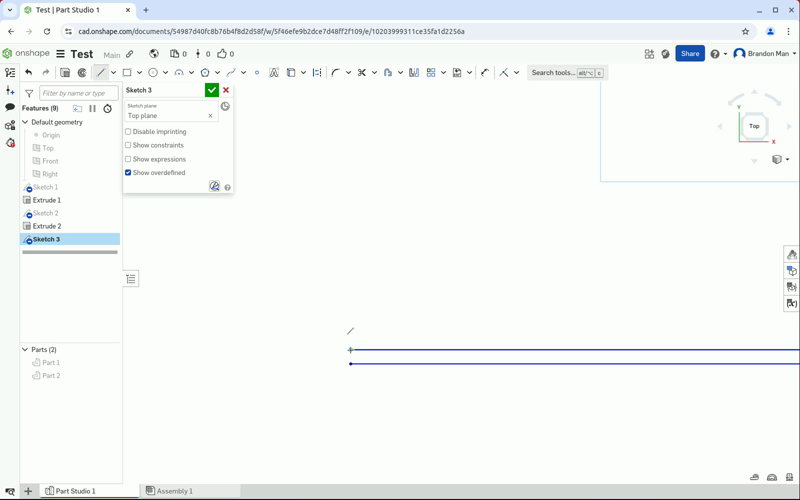
scroll(-6)
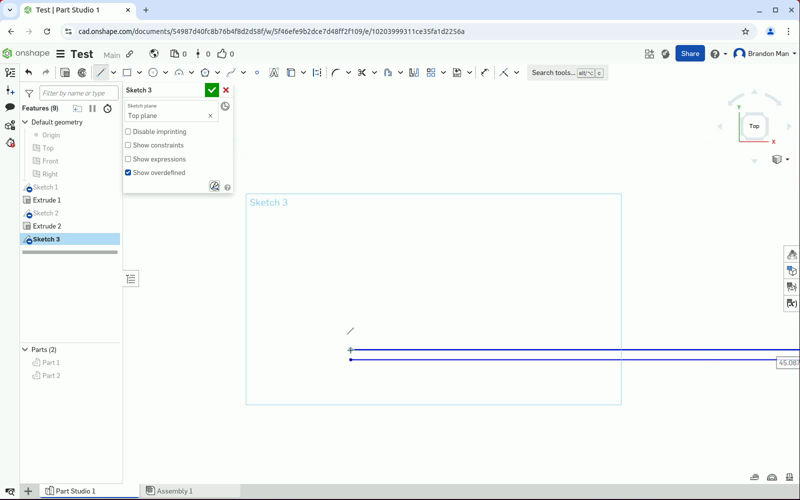
scroll(-6)
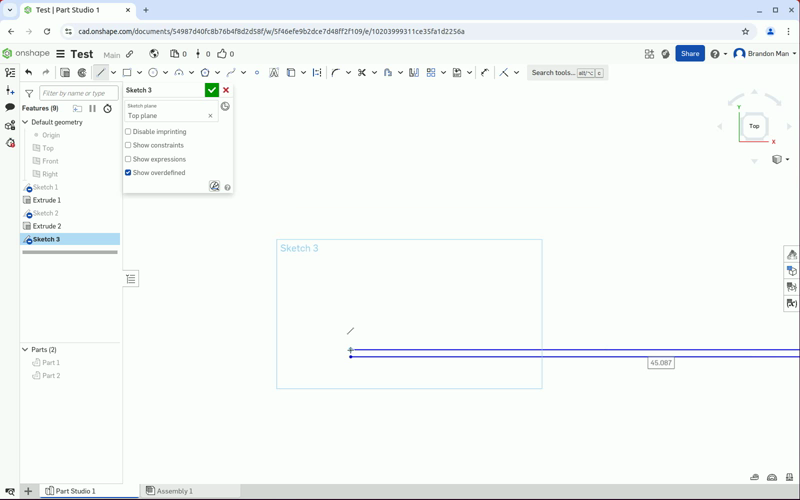
scroll(-6)
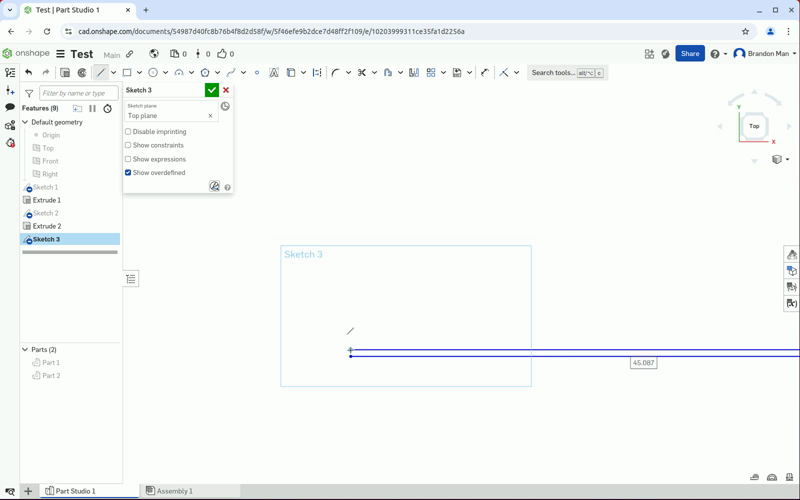
scroll(-6)
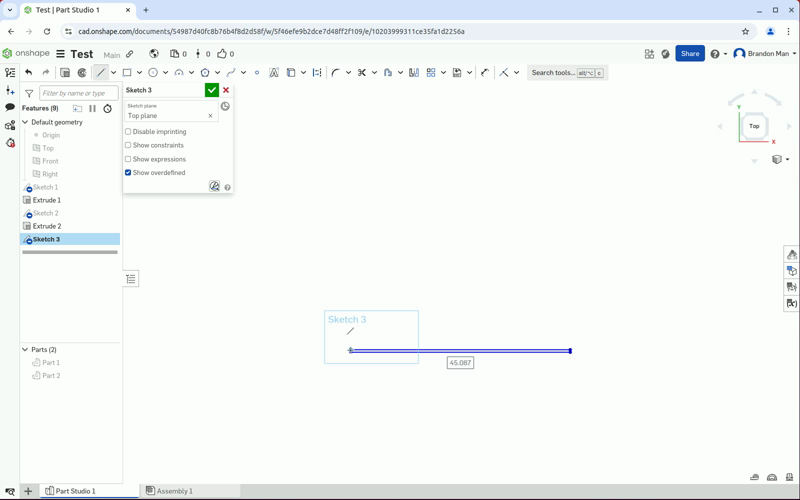
key_up(shift)
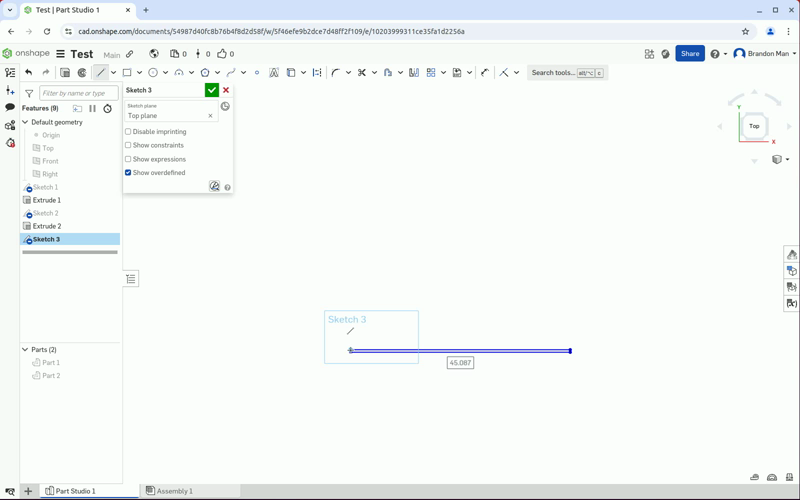
mouse_move(380, 349)
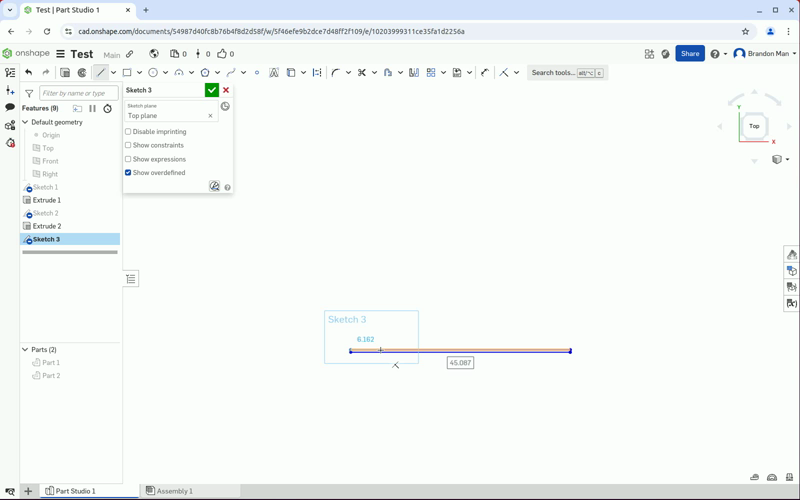
key_down(shift)
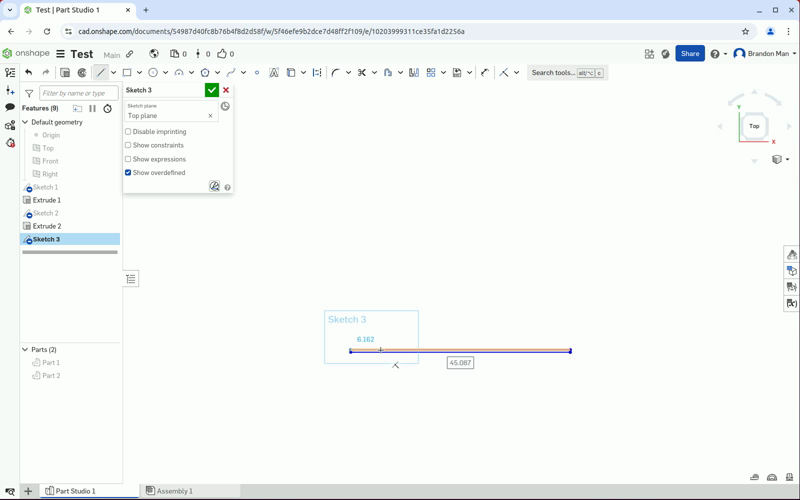
mouse_move(350, 352)
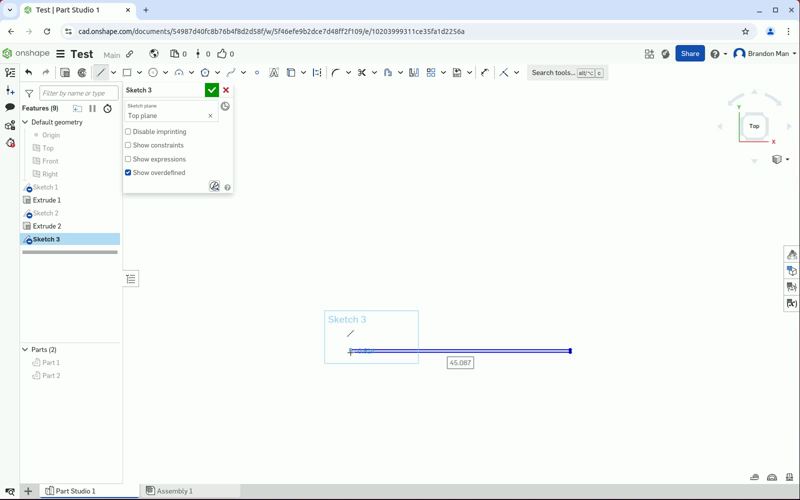
scroll(6)
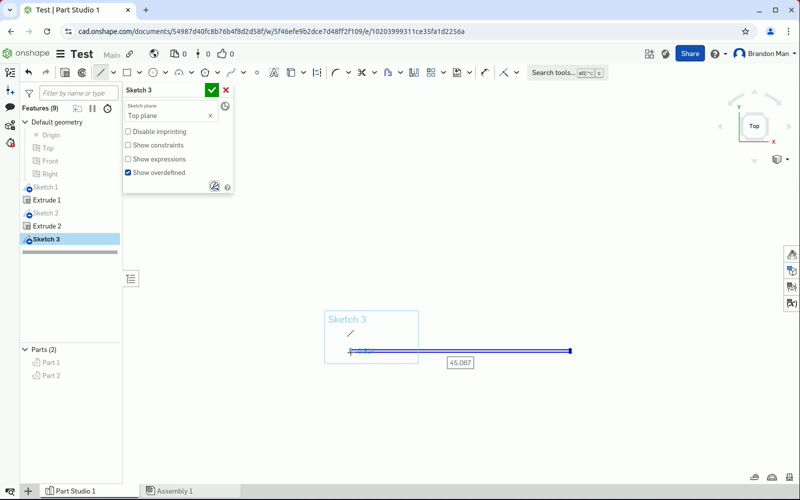
scroll(6)
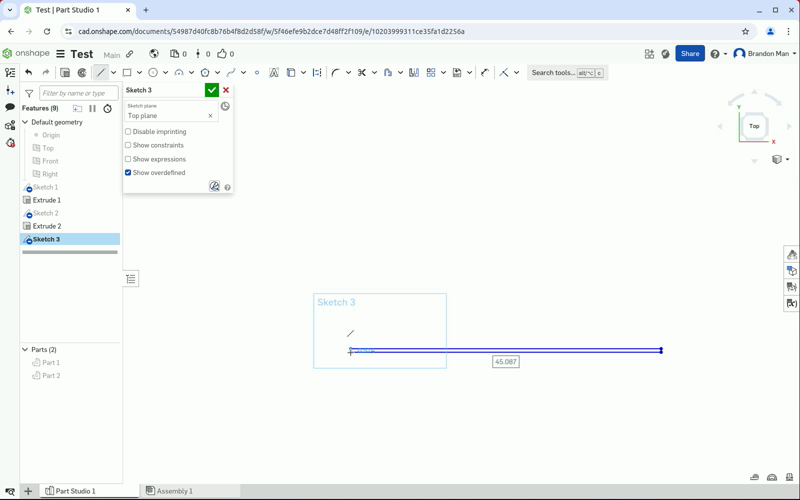
scroll(6)
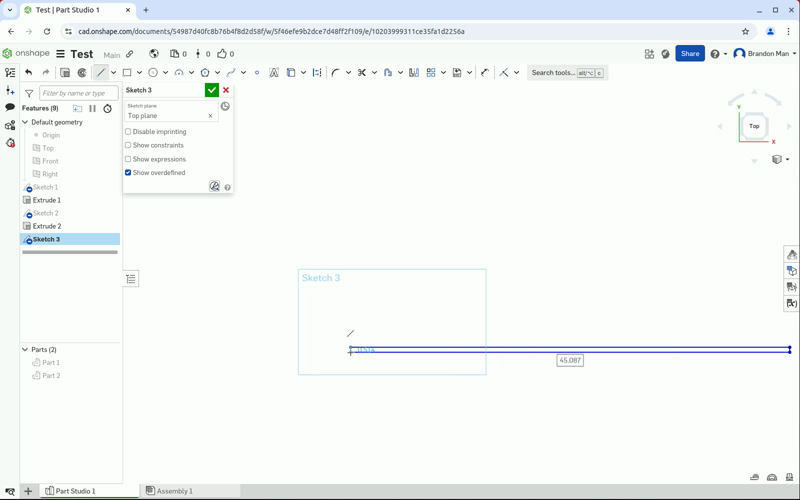
scroll(6)
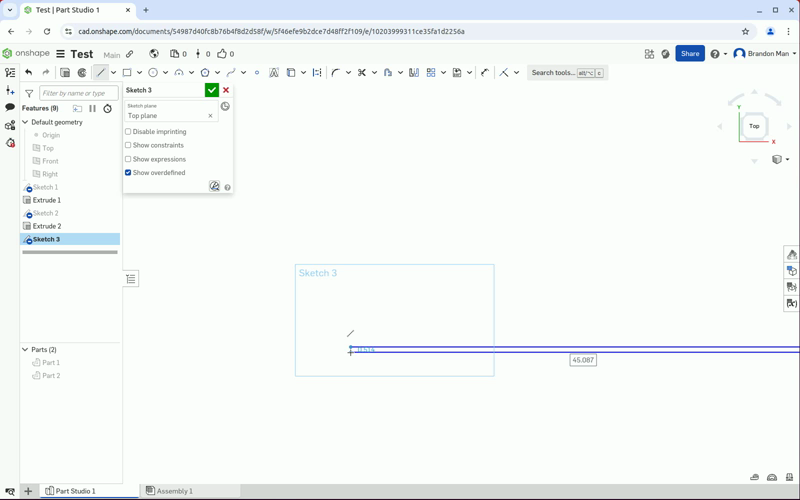
scroll(6)
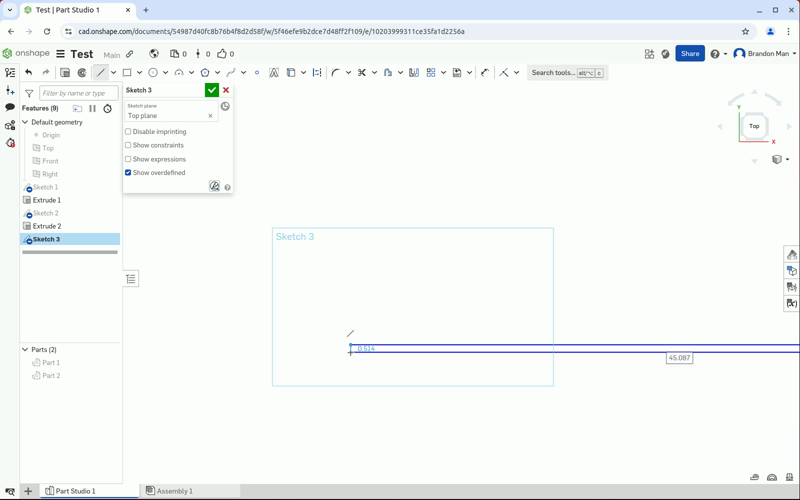
scroll(6)
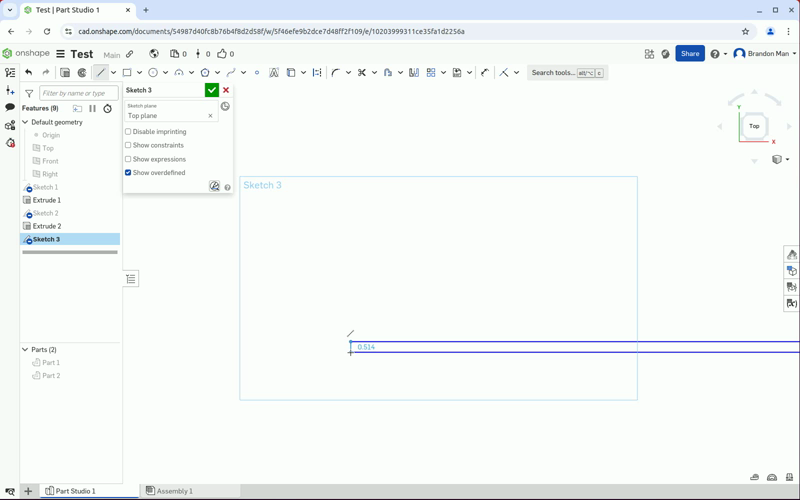
scroll(6)
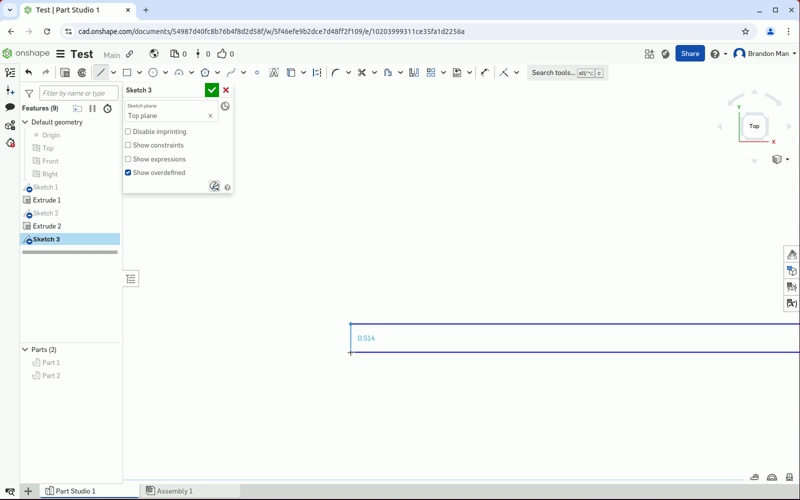
key_up(shift)
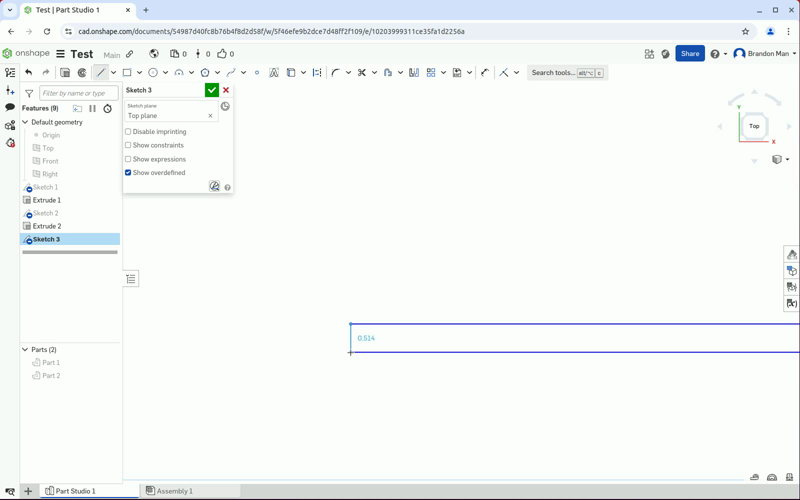
click(350, 352)
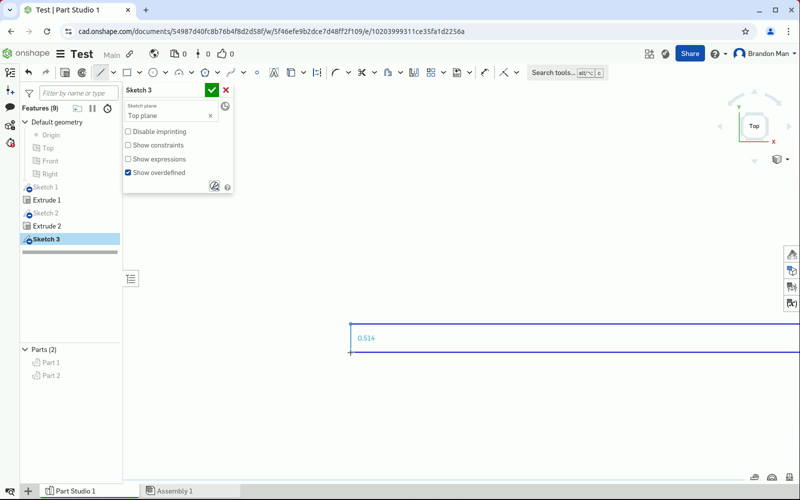
scroll(-6)
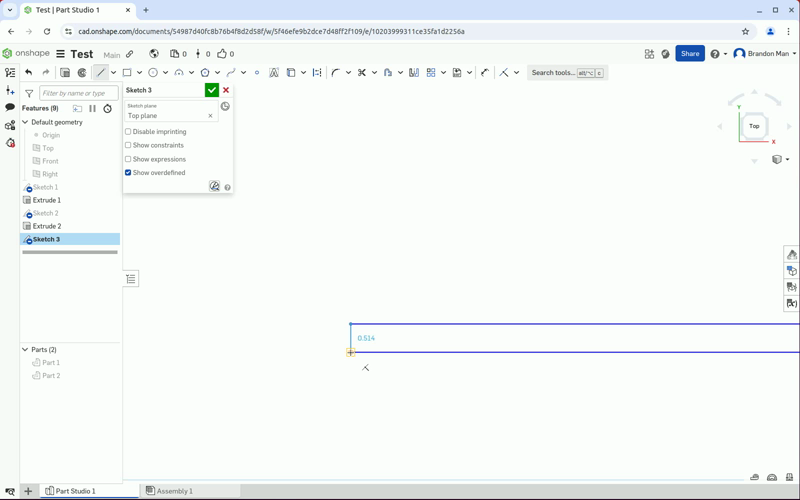
scroll(-6)
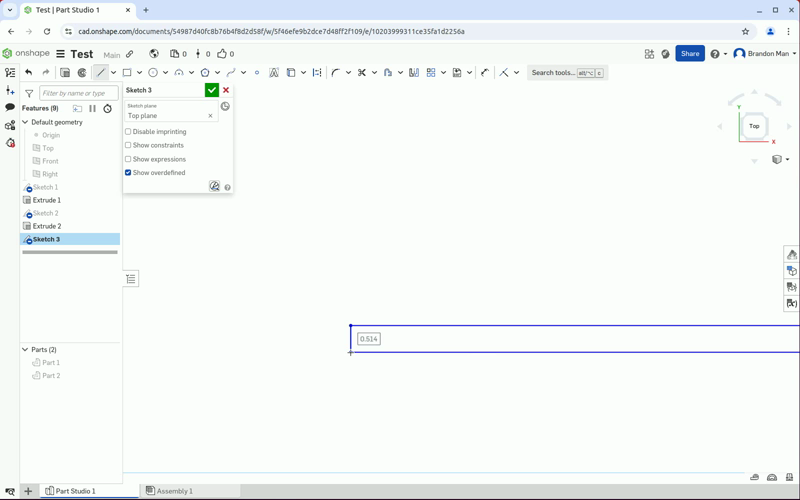
scroll(-6)
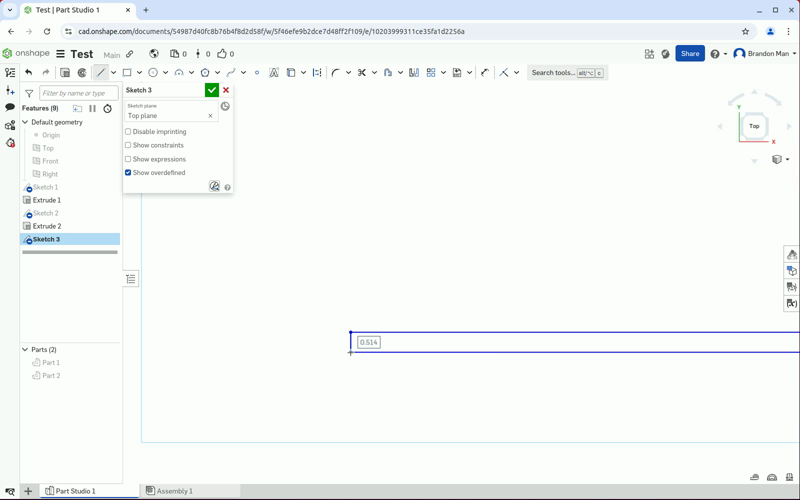
scroll(-6)
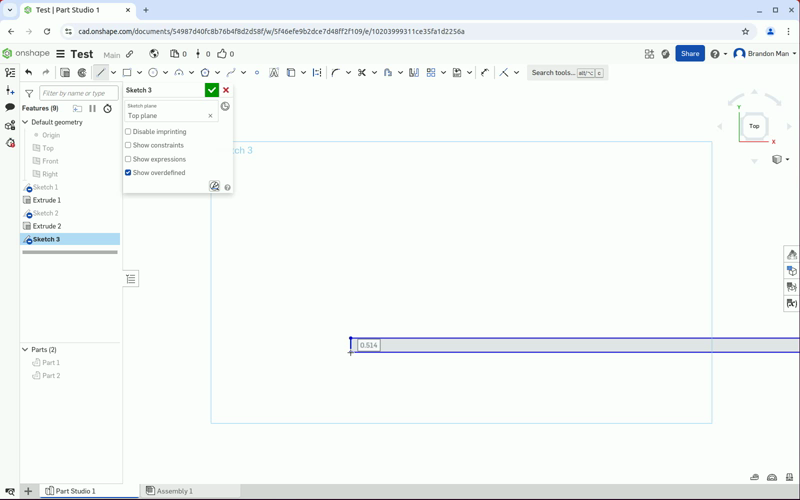
scroll(-6)
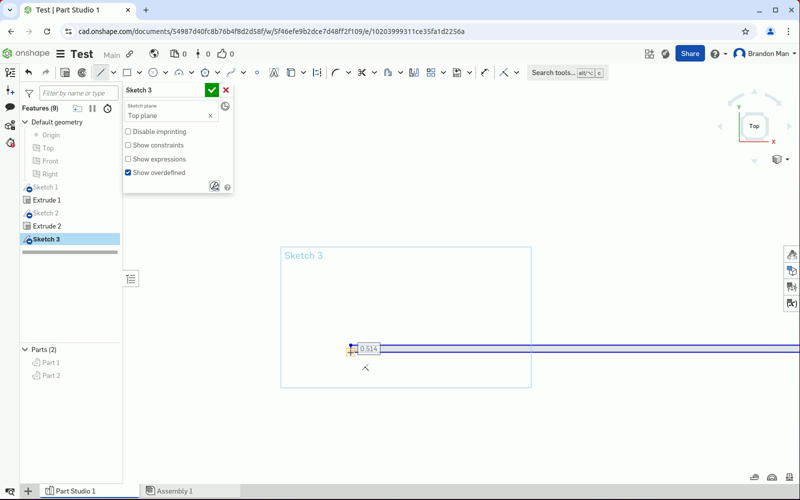
scroll(-6)
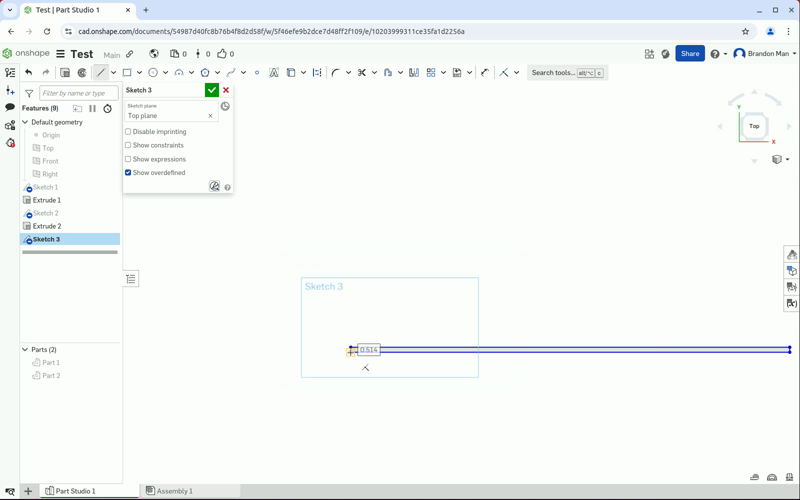
scroll(-6)
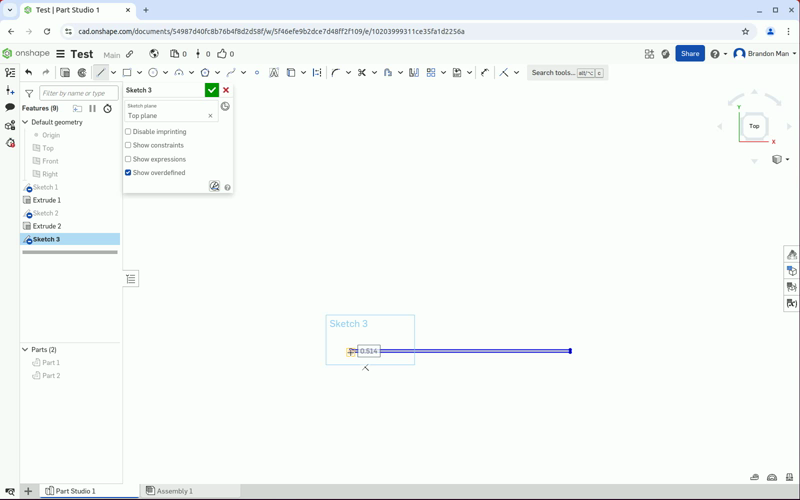
key(esc)
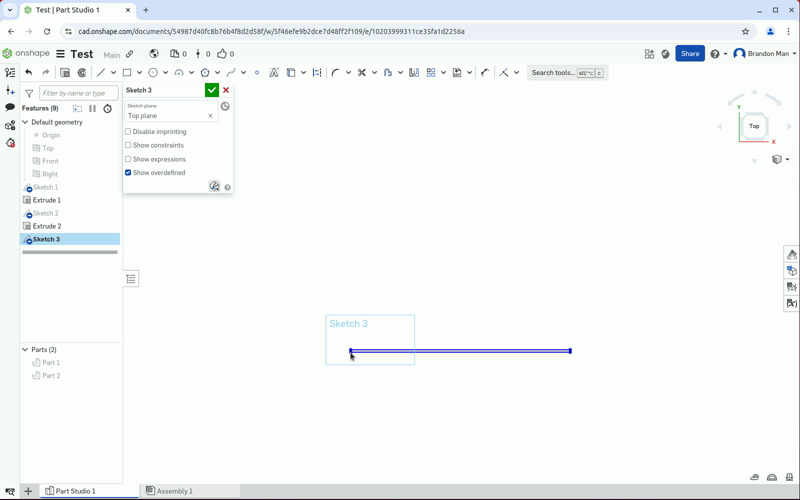
mouse_move(397, 350)
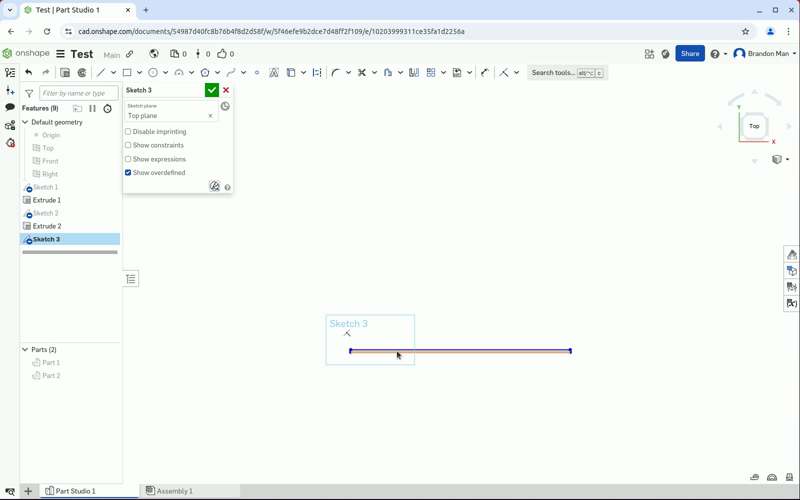
scroll(6)
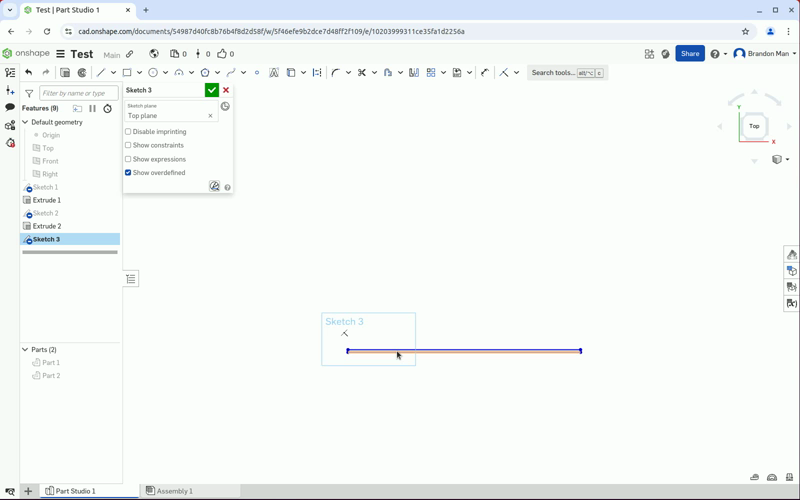
scroll(6)
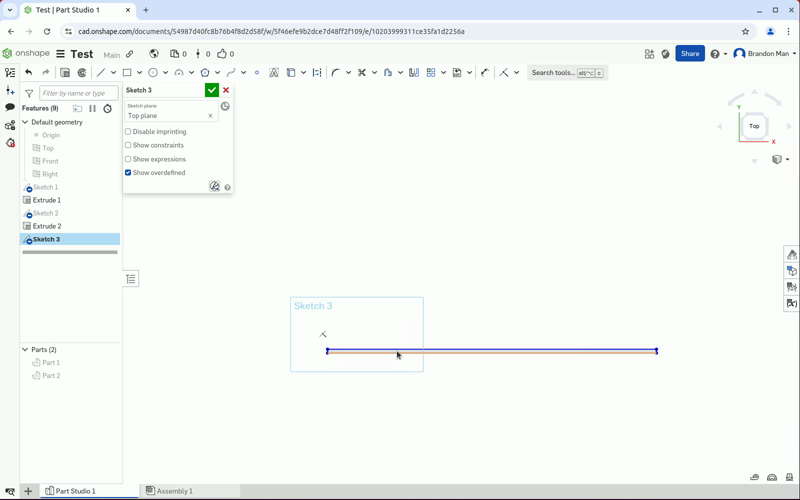
scroll(6)
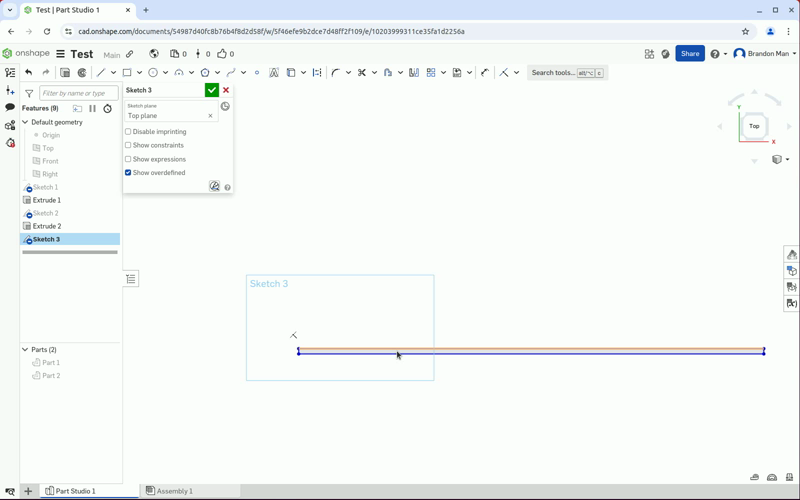
scroll(6)
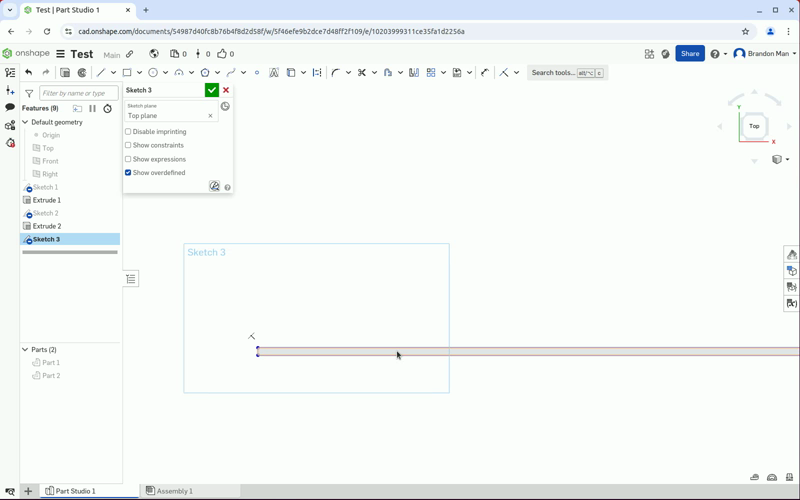
scroll(6)
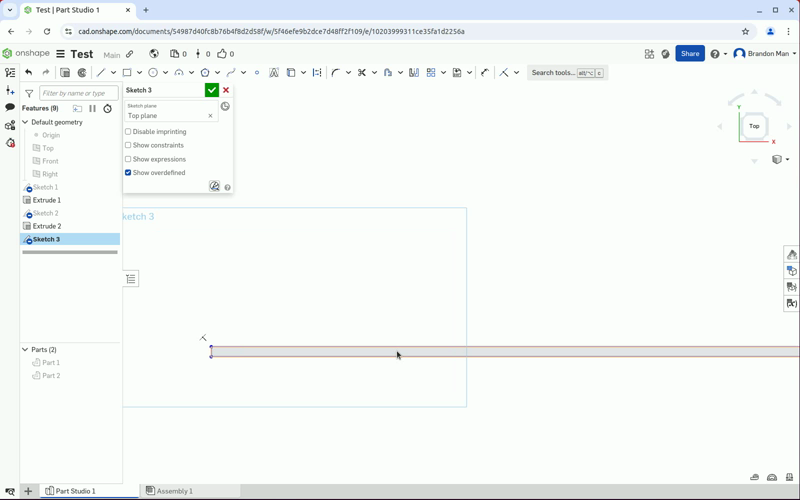
scroll(6)
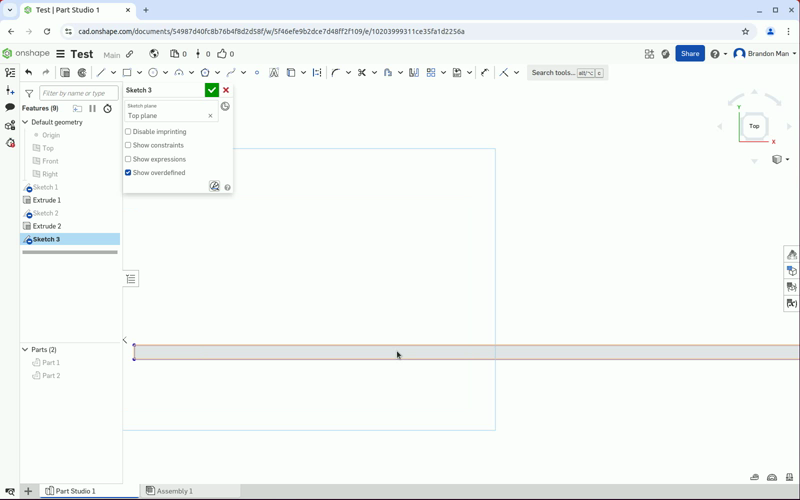
scroll(6)
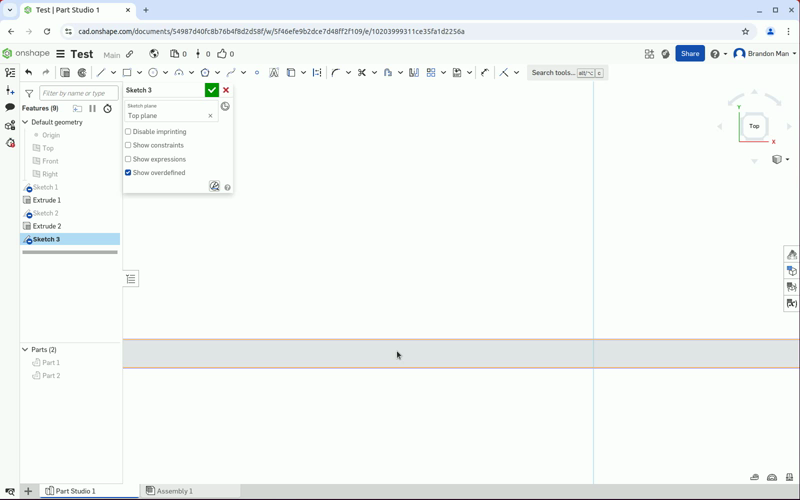
click(397, 350)
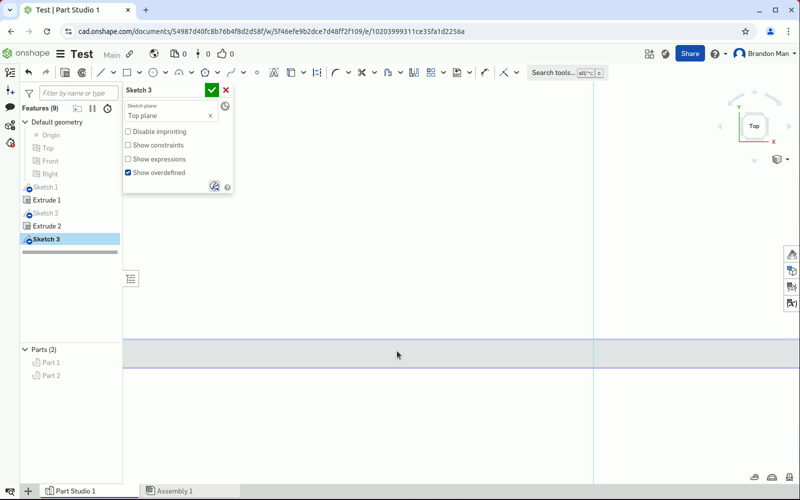
scroll(-6)
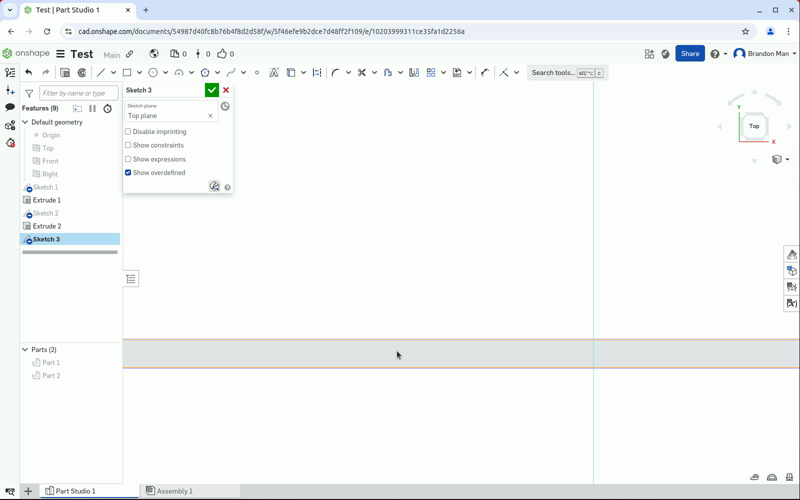
scroll(-6)
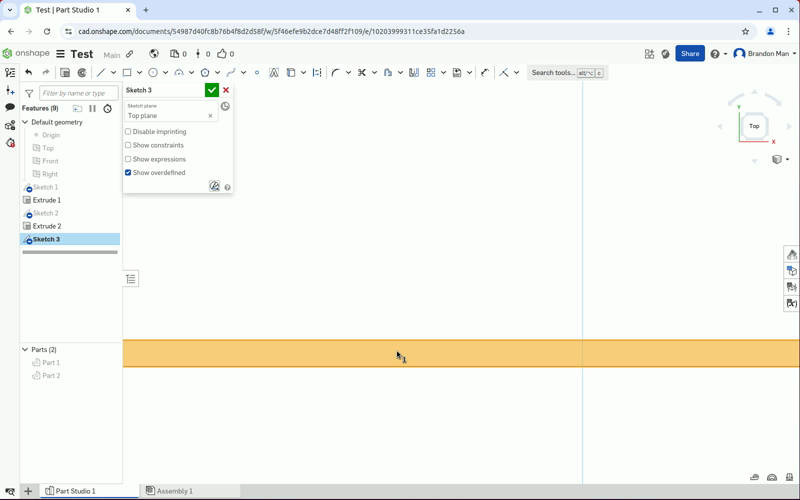
scroll(-6)
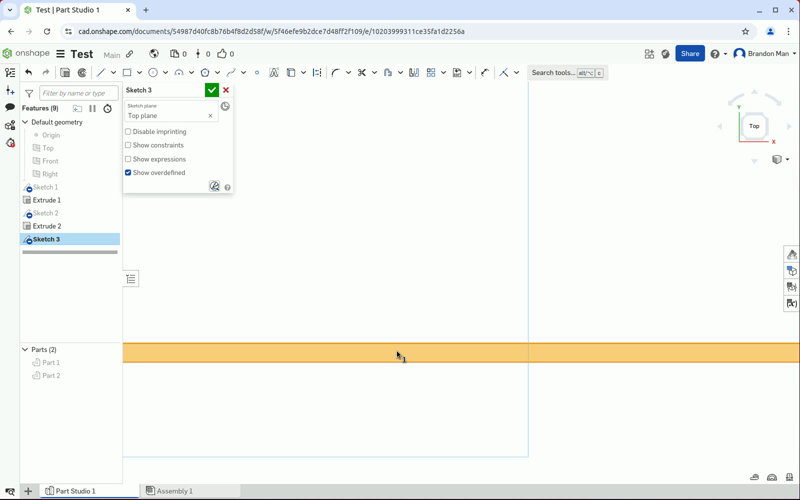
scroll(-6)
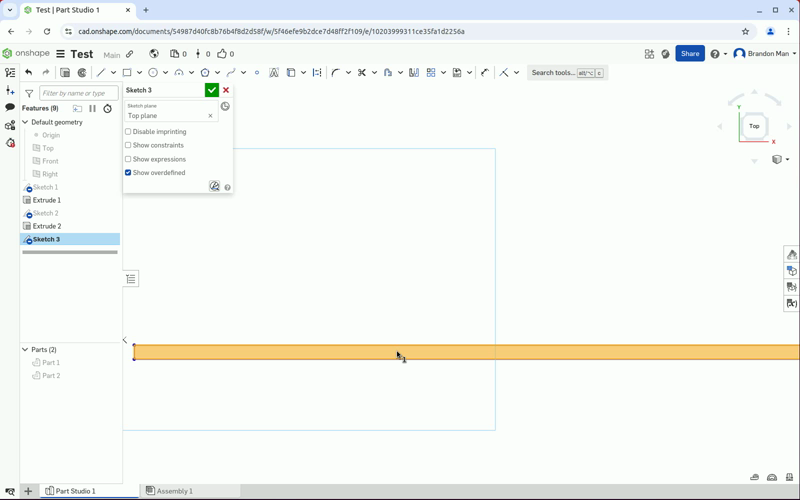
scroll(-6)
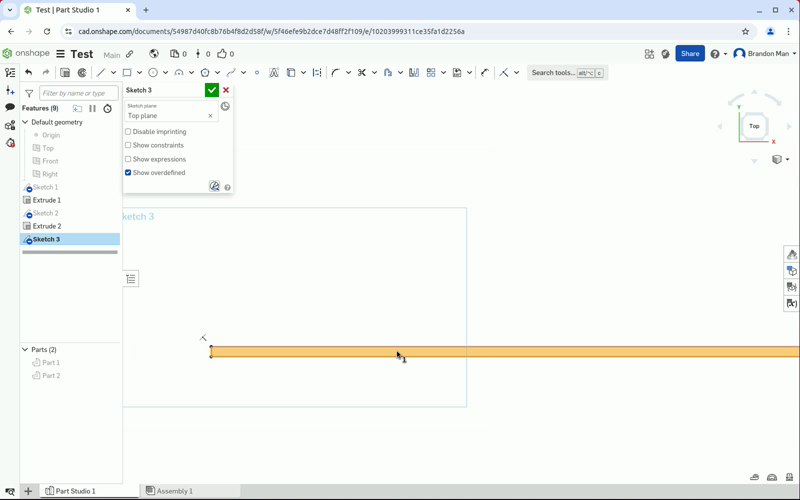
scroll(-6)
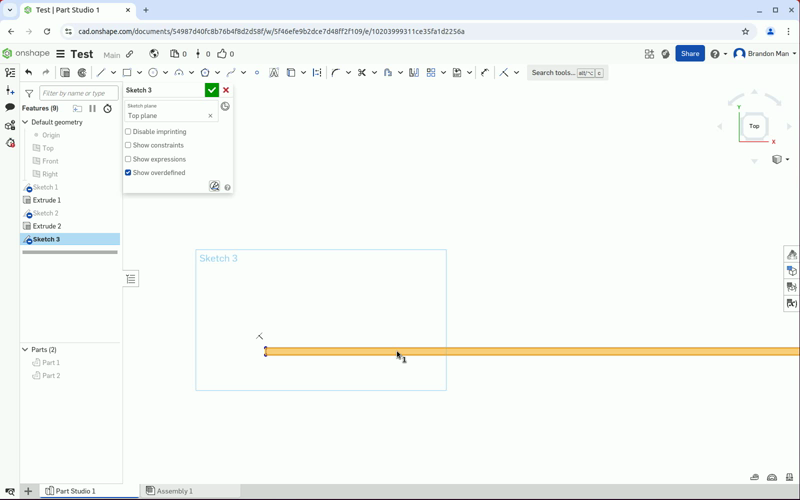
scroll(-6)
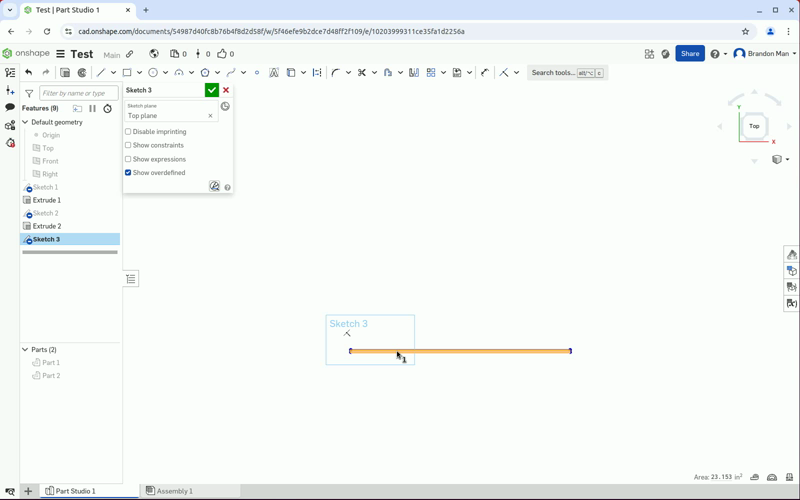
mouse_move(73, 352)
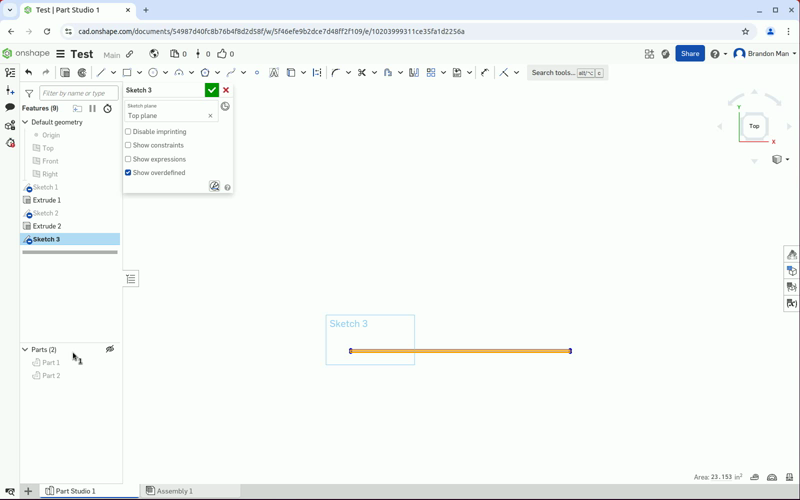
key(shift+y)
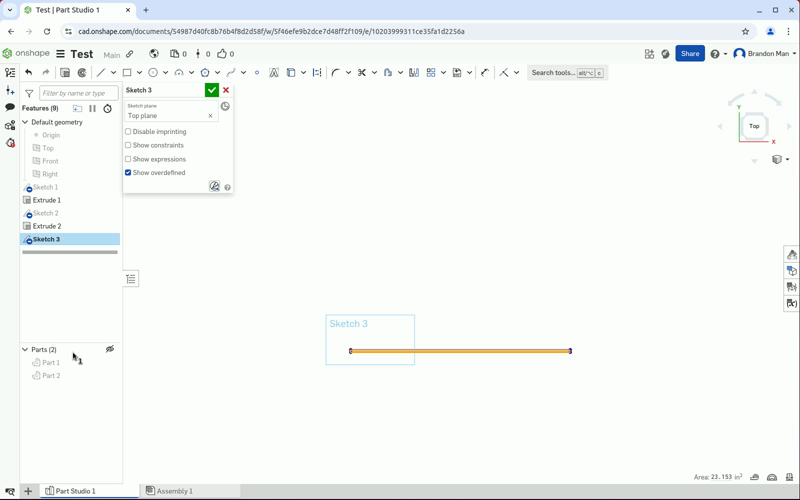
key(shift+e)
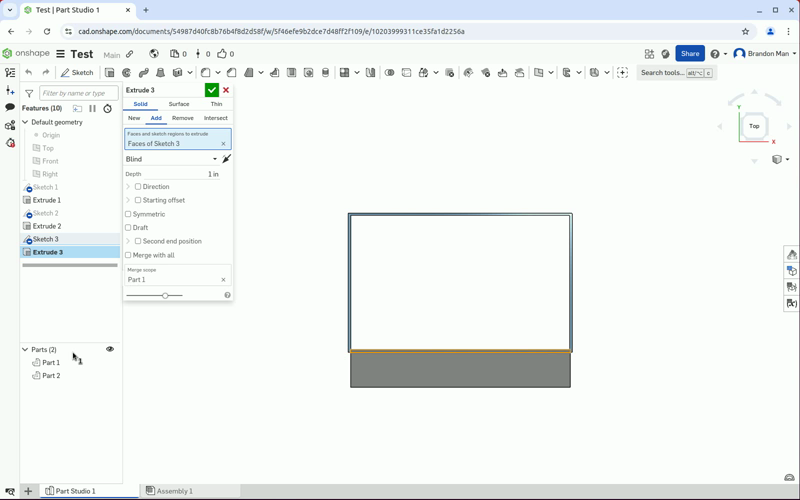
mouse_move(143, 106)
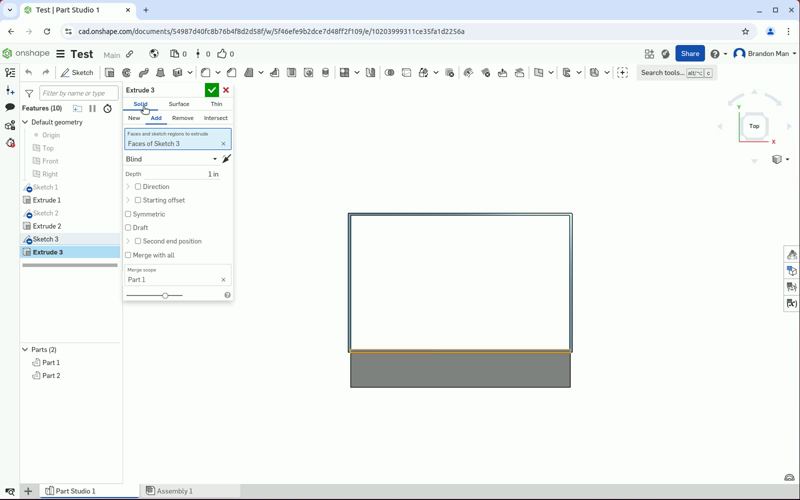
click(143, 106)
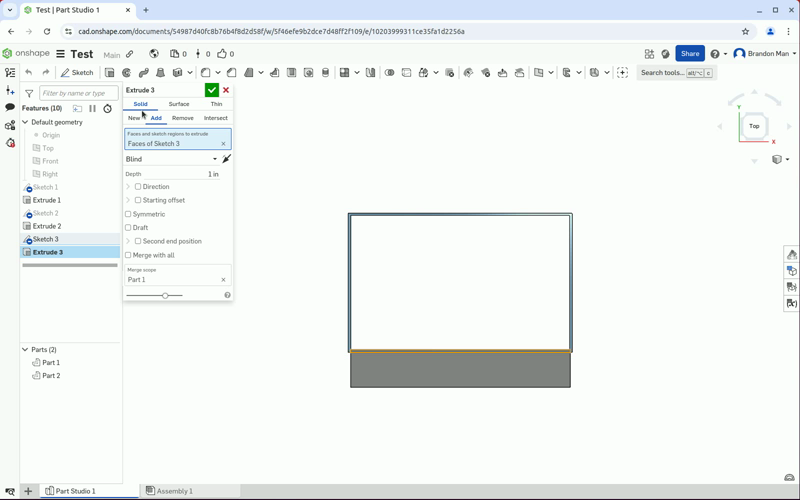
mouse_move(137, 120)
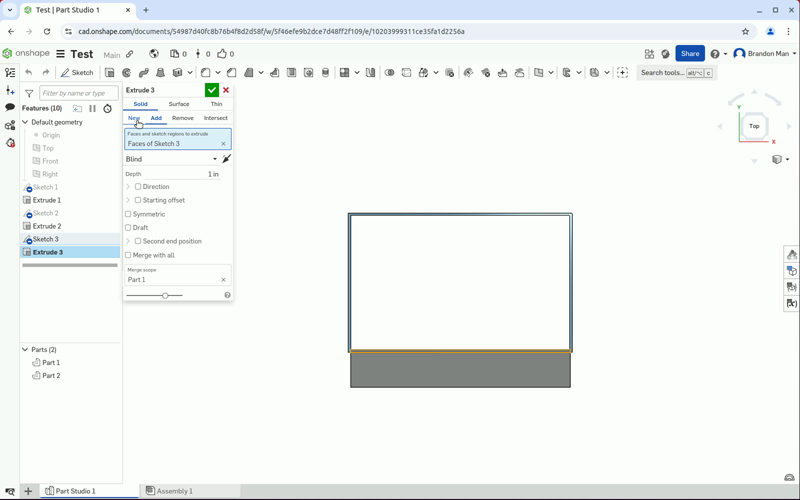
click(137, 120)
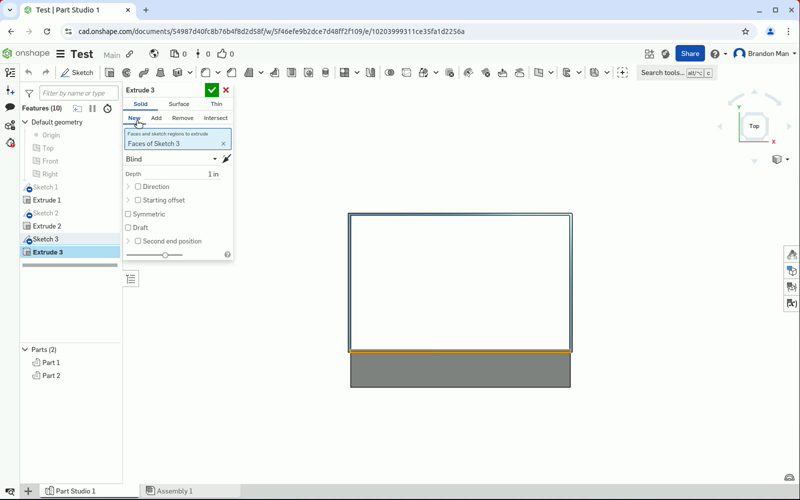
key(tab, 4)
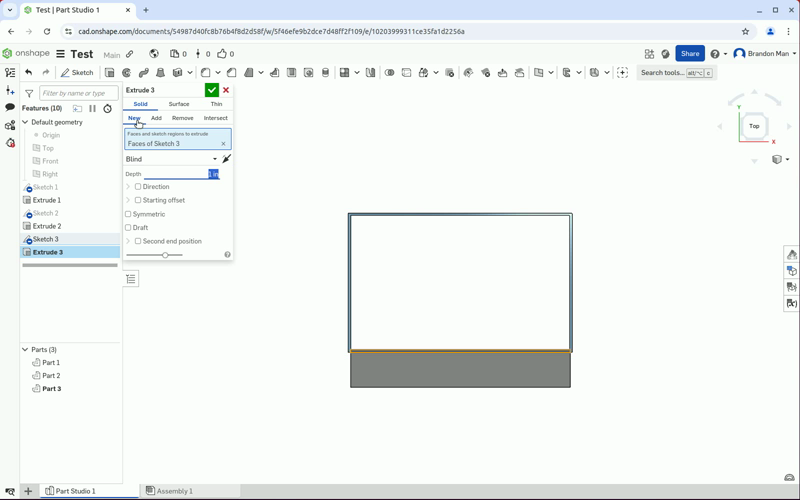
text(0.481)
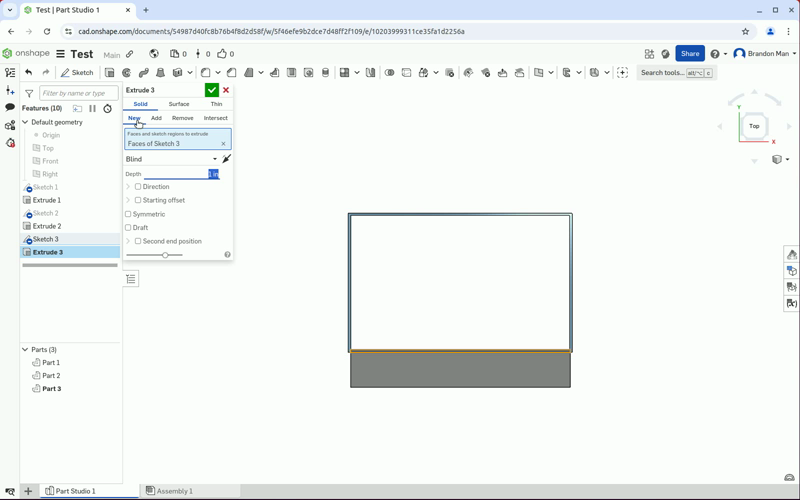
key(enter)
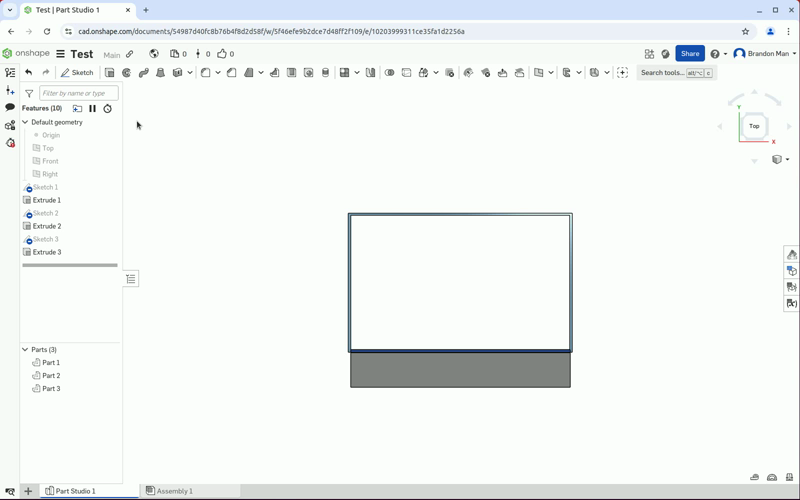
key(shift+h)
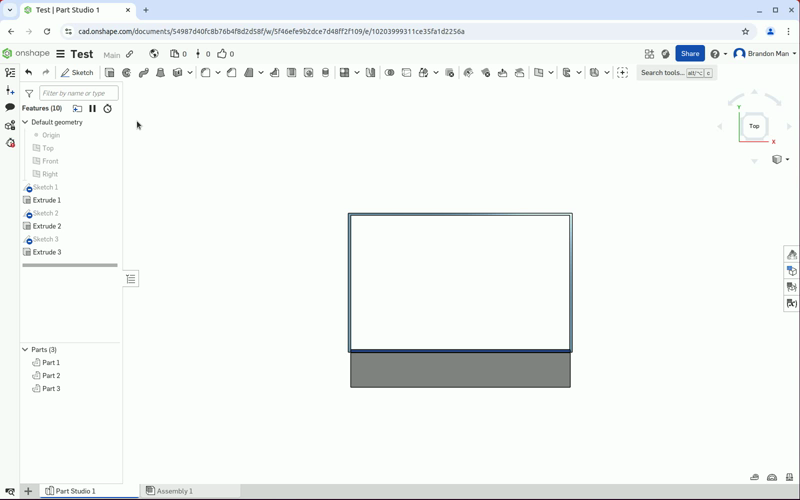
key(shift+h)
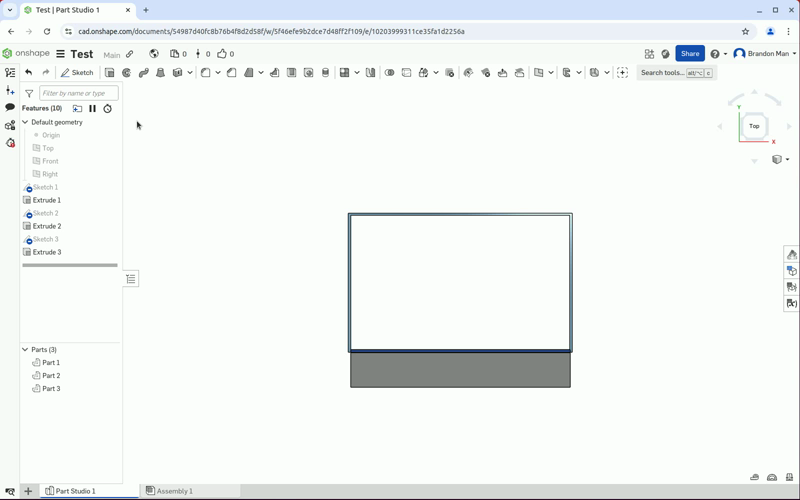
key(shift+7)
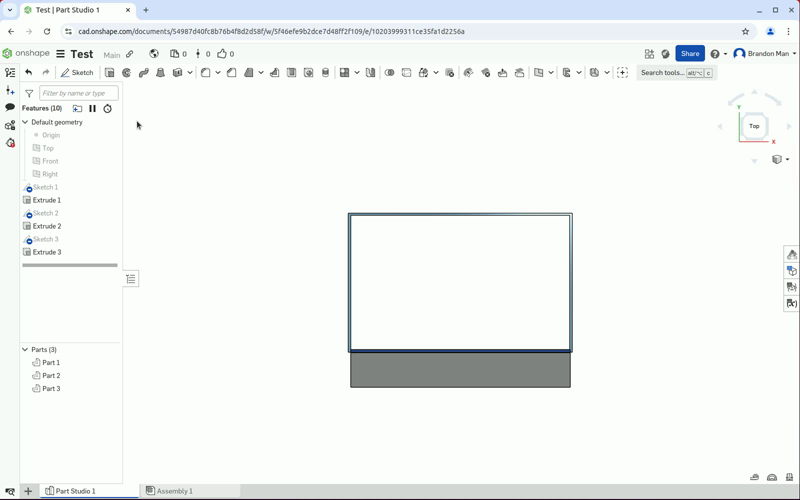
key(up, 3)
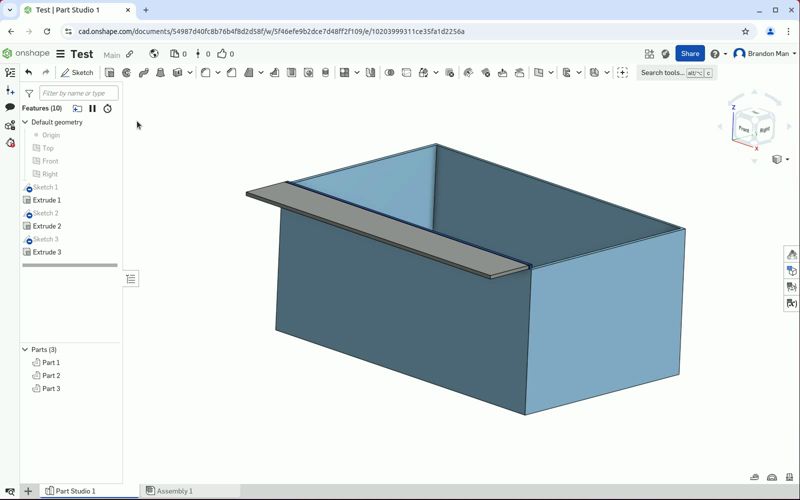
key(left, 3)
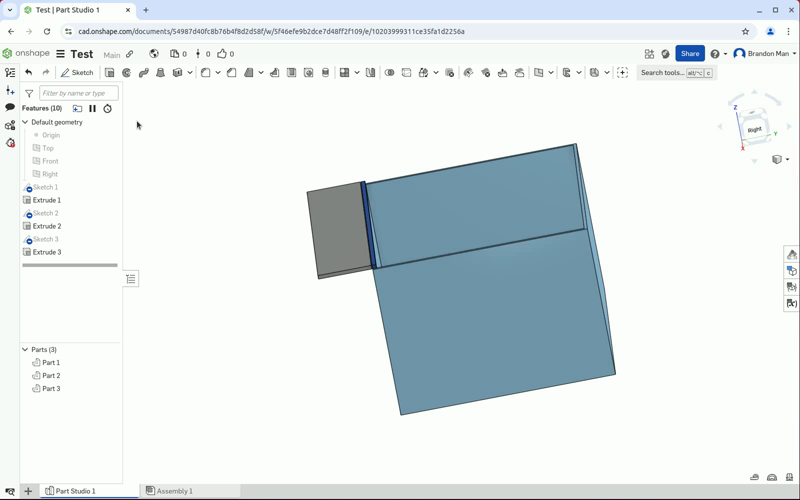
key(right, 3)
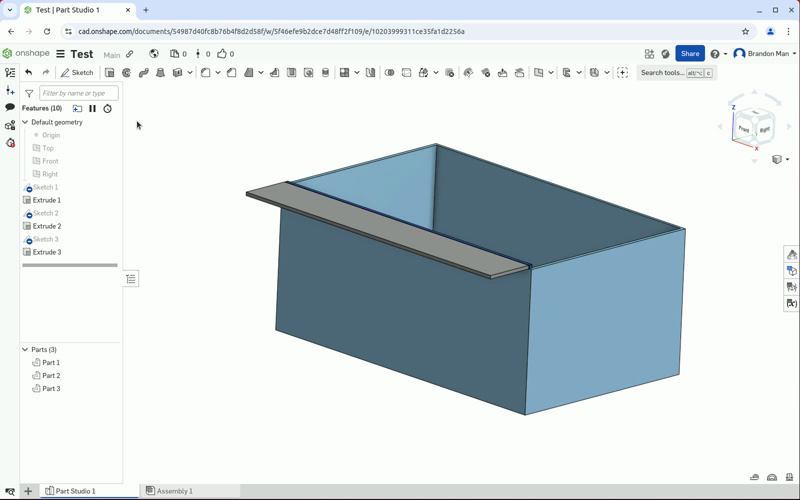
key(down, 3)
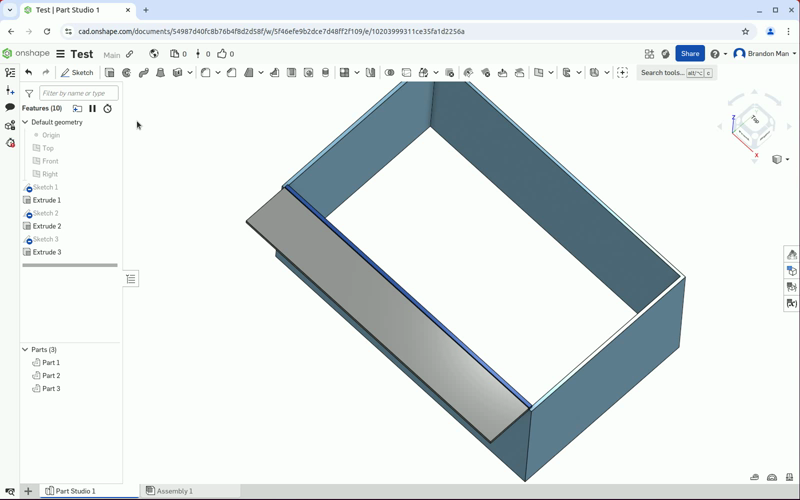
mouse_move(73, 189)
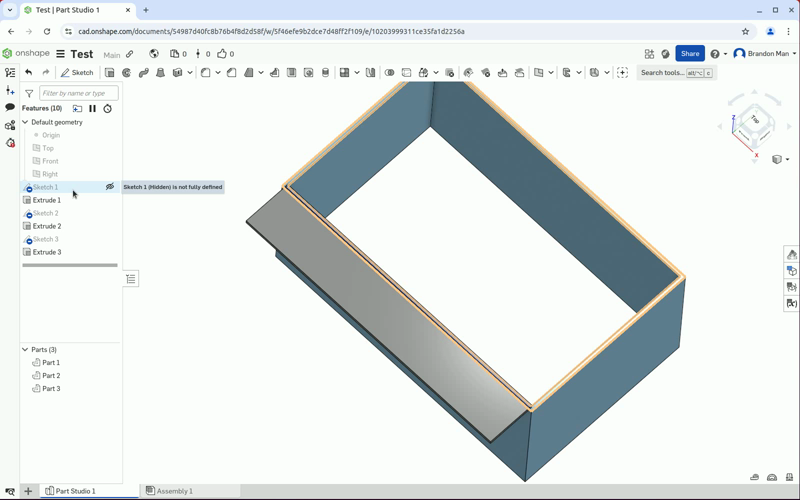
click(73, 189)